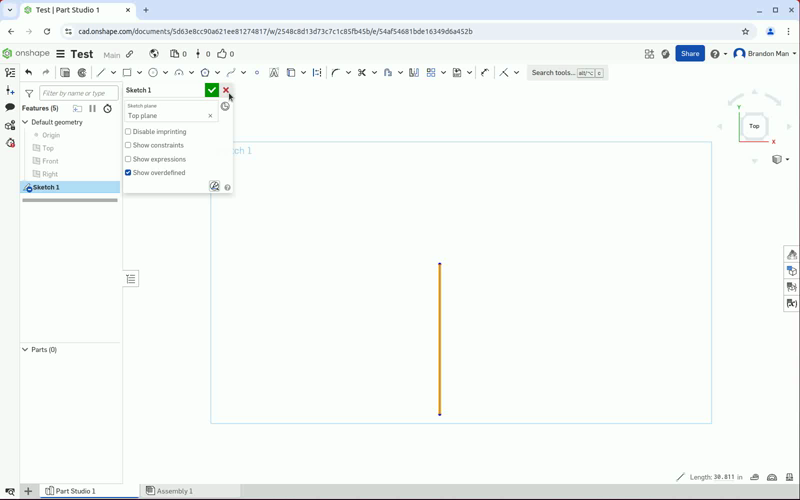
key(shift+h)
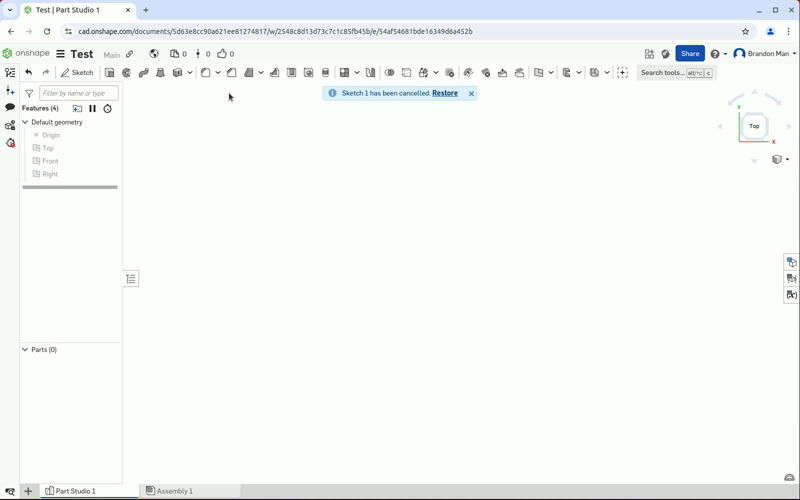
mouse_move(73, 352)
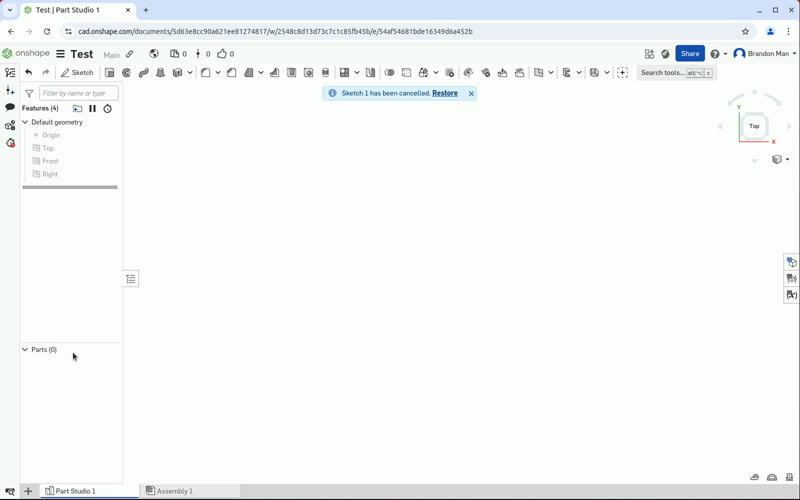
key(y)
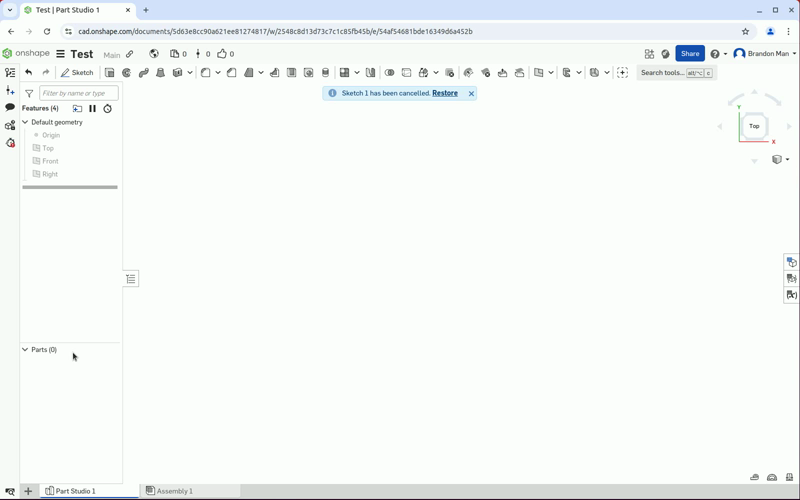
key(shift+p)
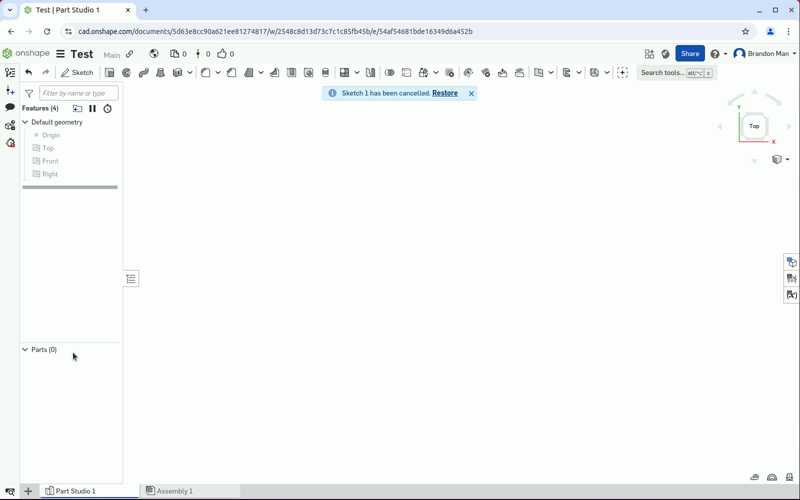
key(space)
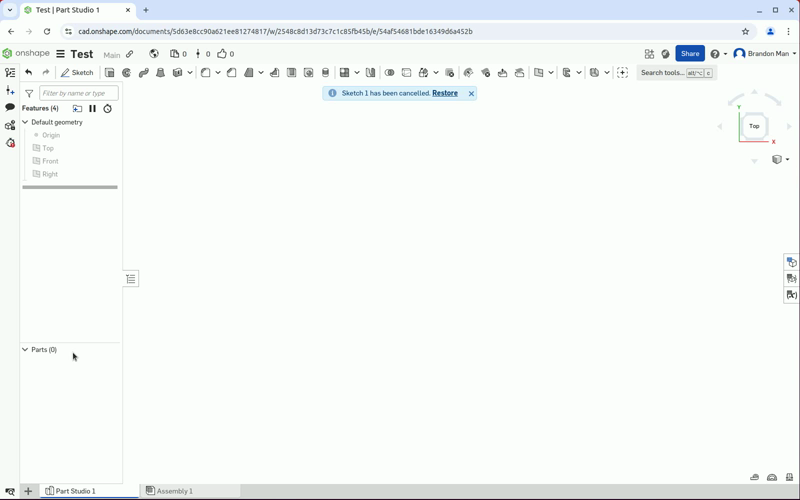
key_down(shift)
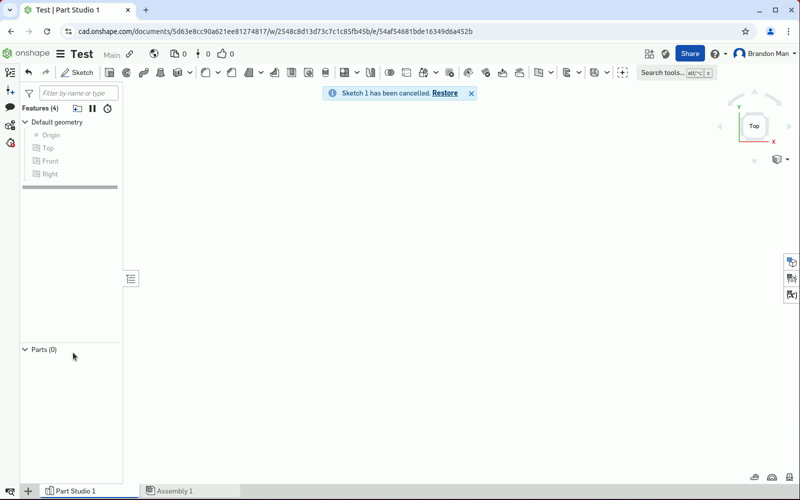
key(up)
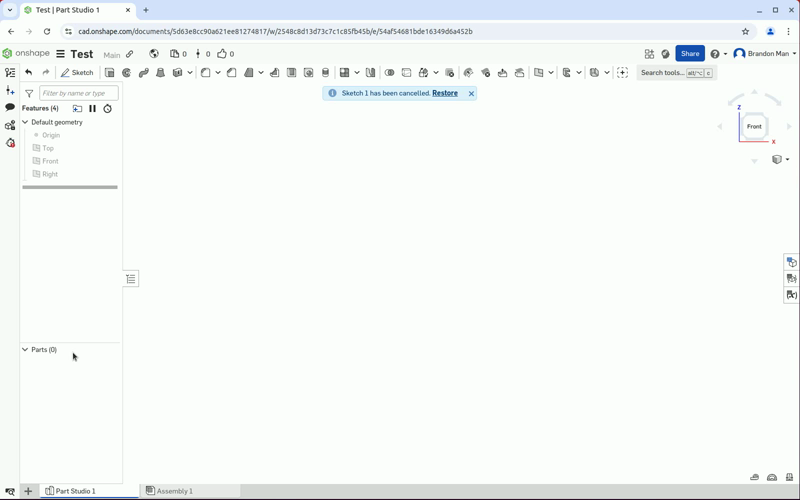
key_up(shift)
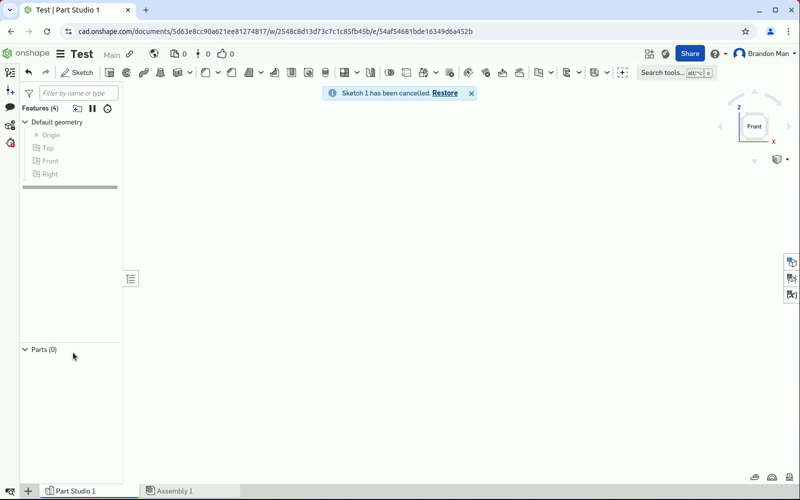
mouse_move(73, 352)
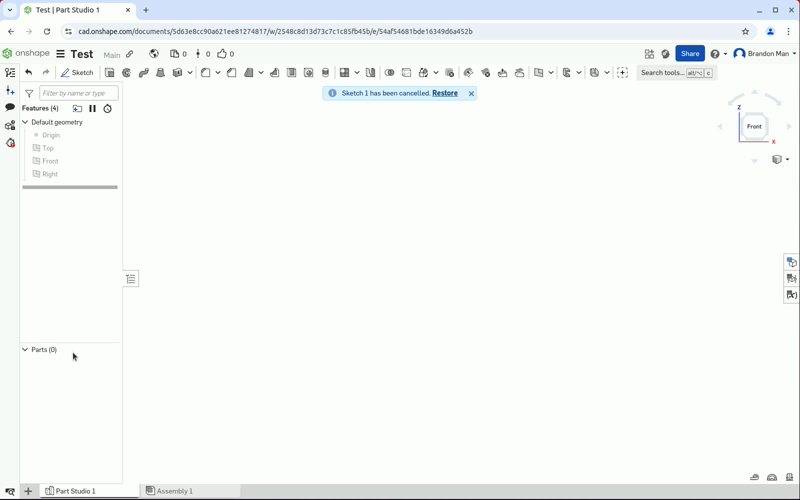
key(shift+y)
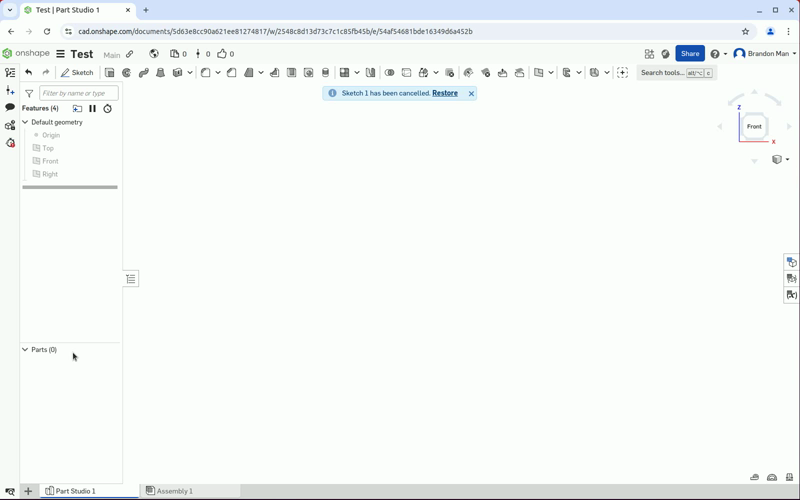
key(shift+s)
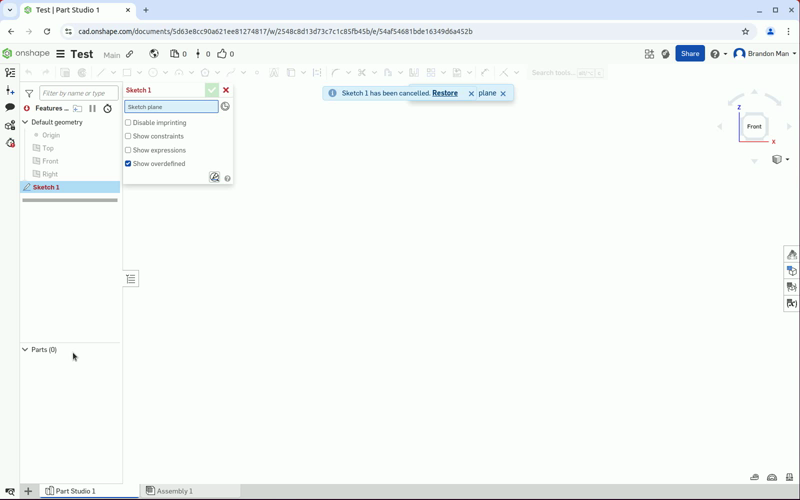
mouse_move(73, 163)
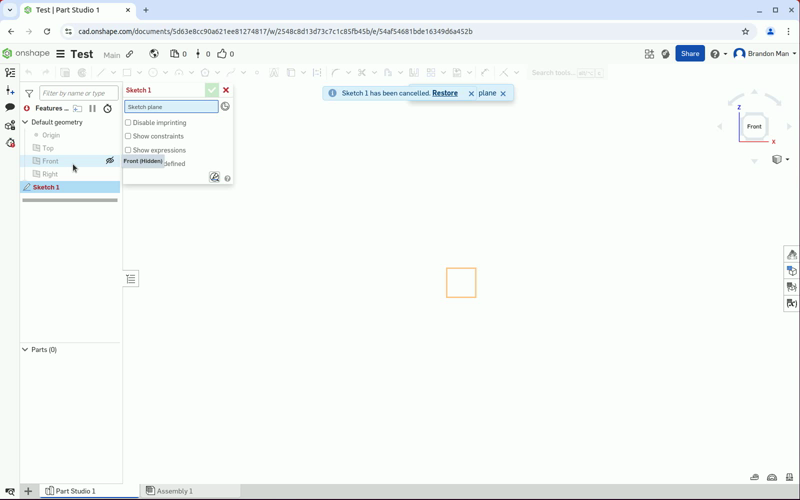
click(73, 163)
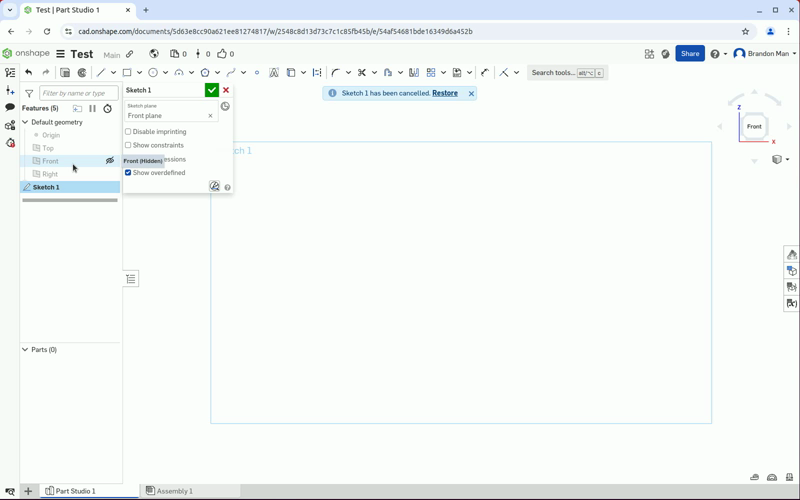
mouse_move(73, 352)
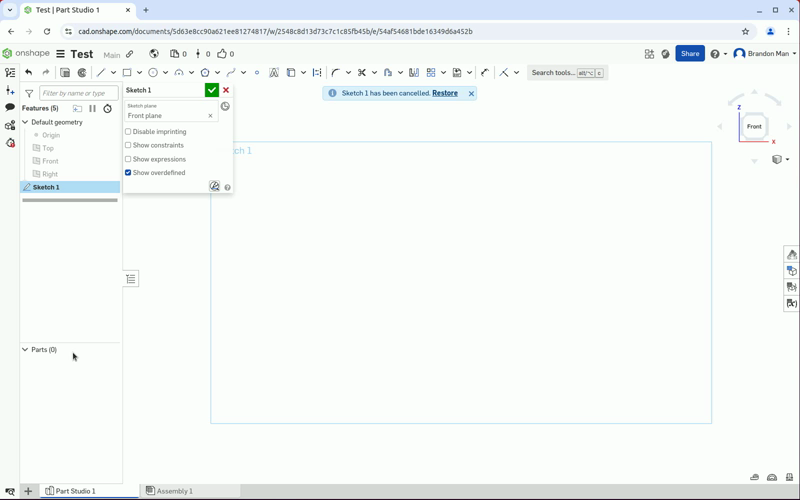
key(y)
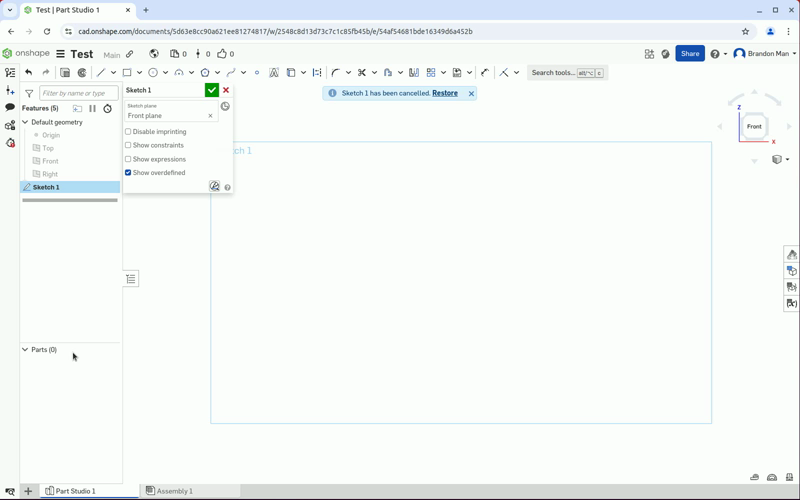
key(l)
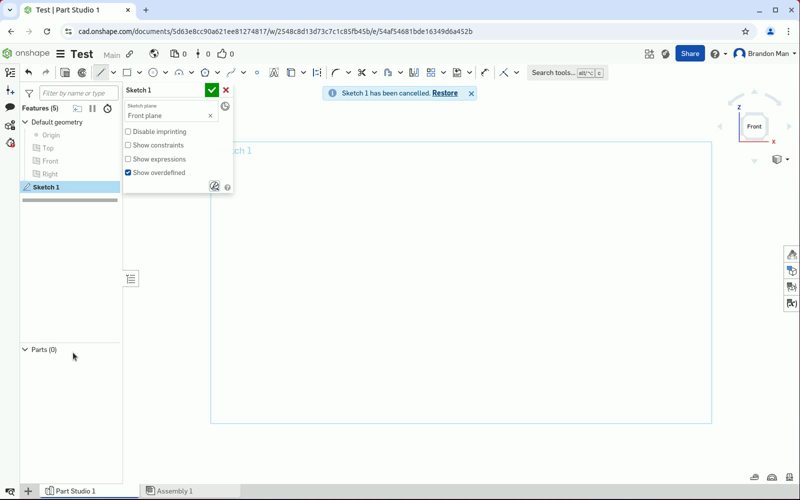
key_down(shift)
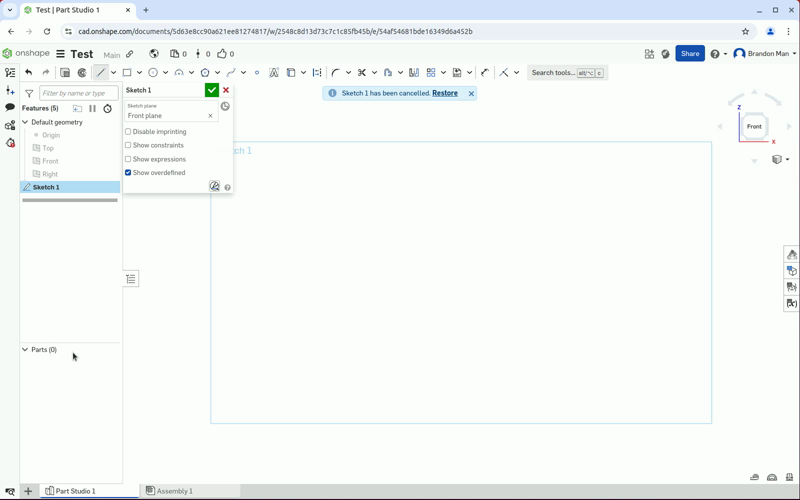
mouse_move(389, 347)
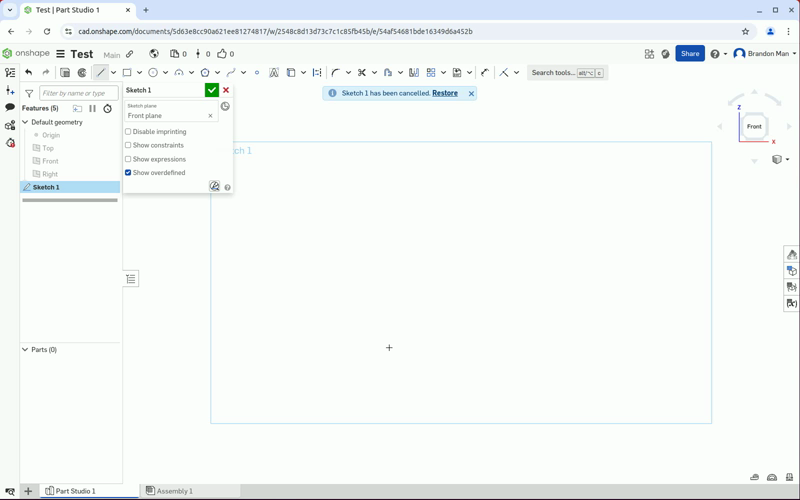
click(389, 347)
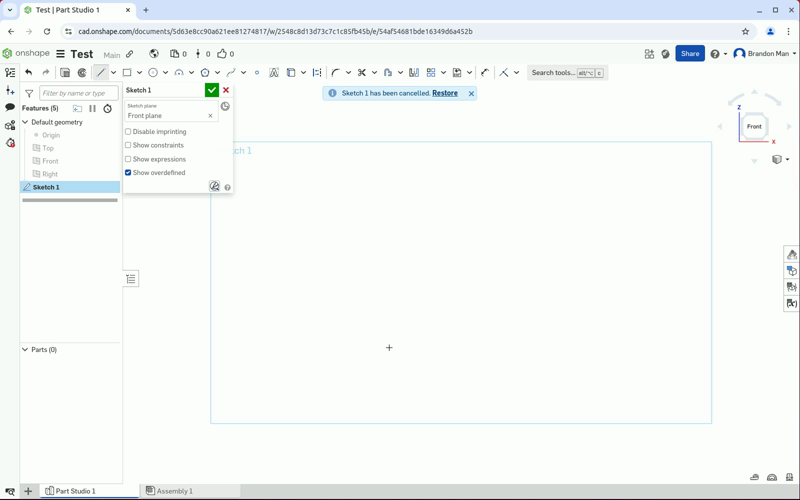
key_up(shift)
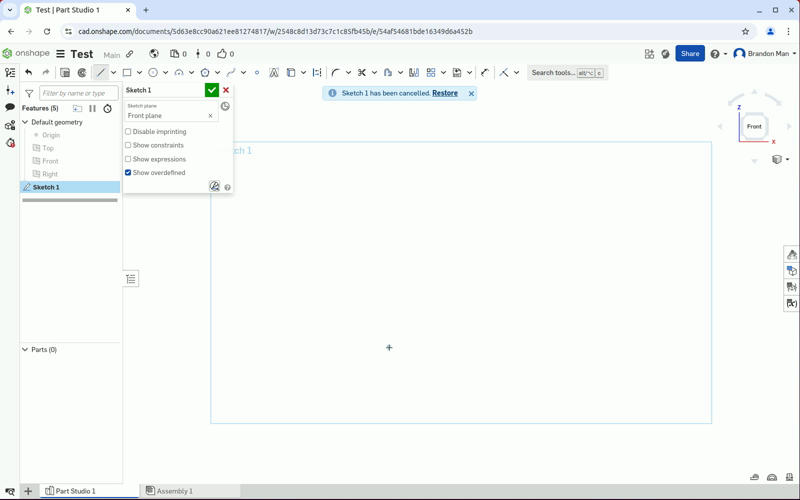
key_down(shift)
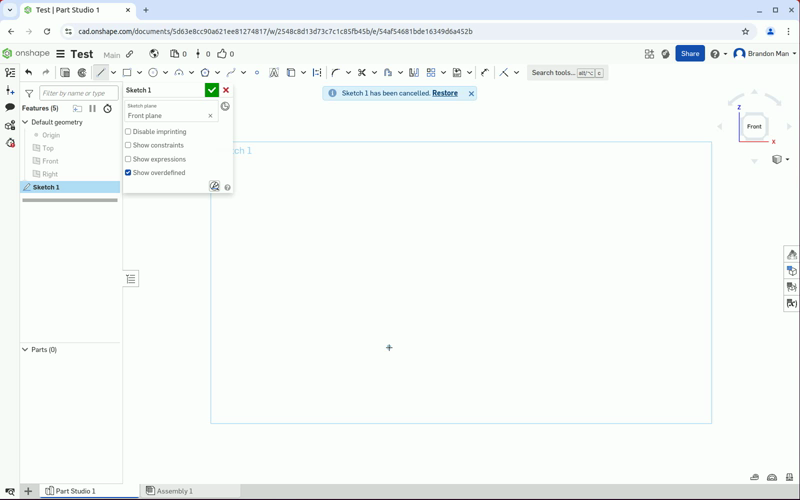
mouse_move(419, 347)
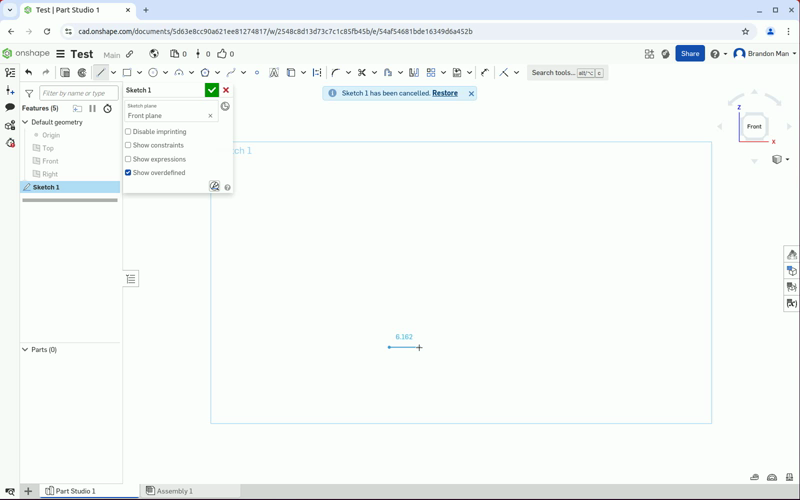
mouse_move(417, 347)
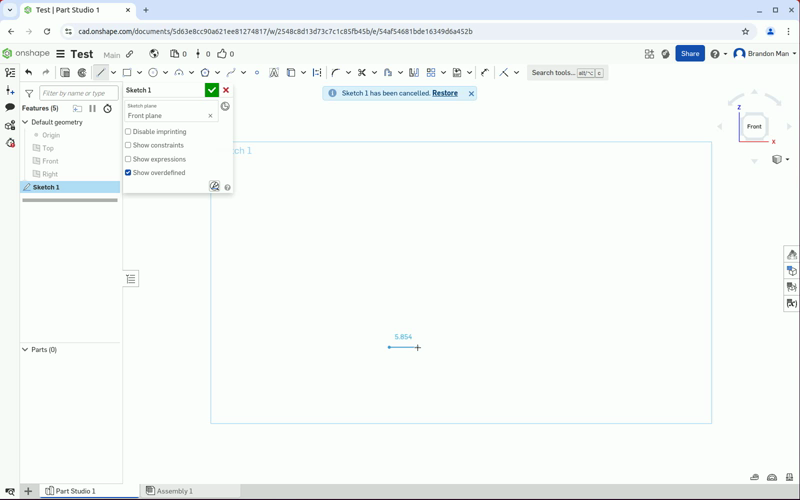
click(417, 347)
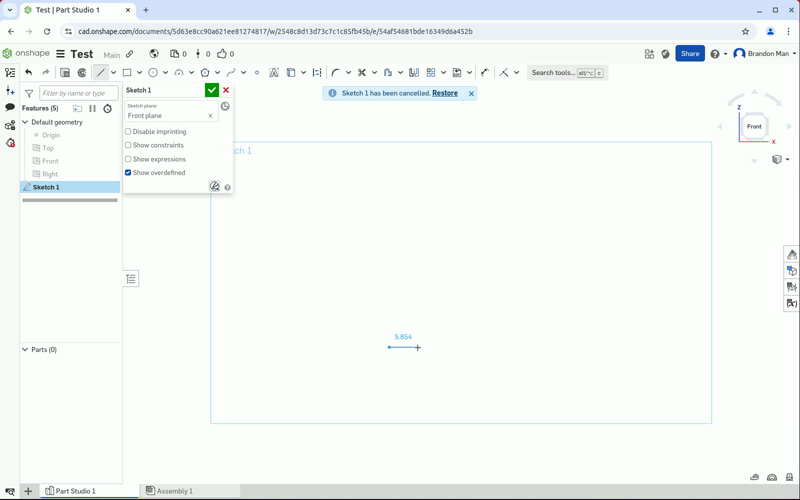
key_up(shift)
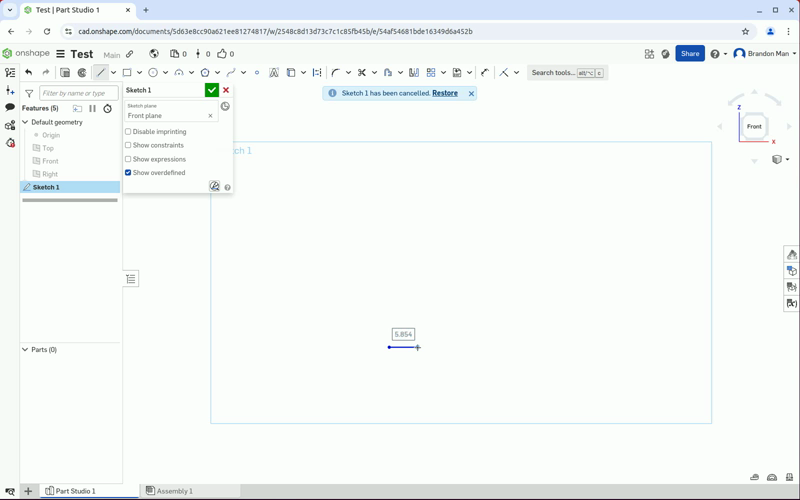
key_down(shift)
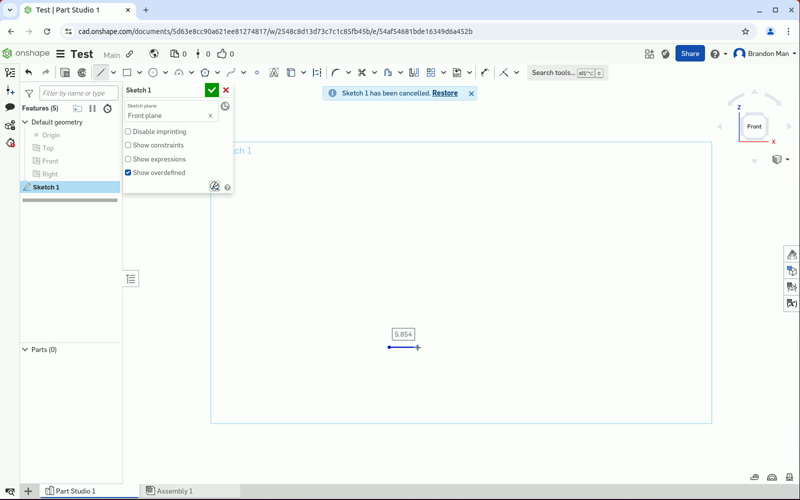
mouse_move(447, 347)
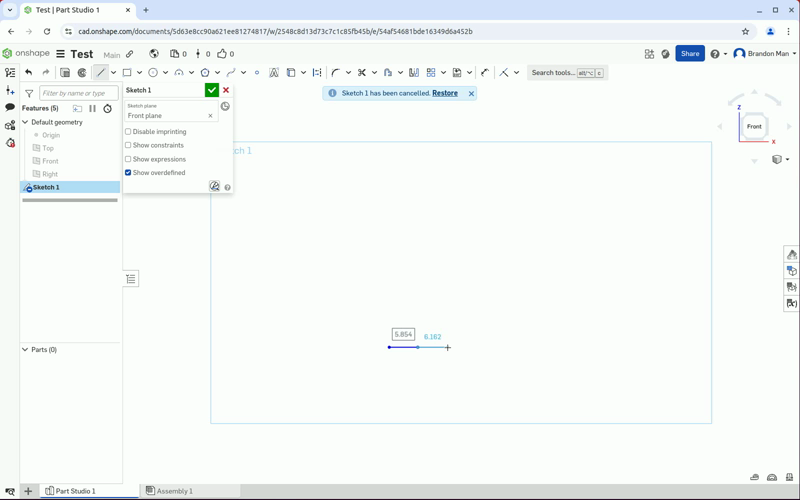
mouse_move(417, 304)
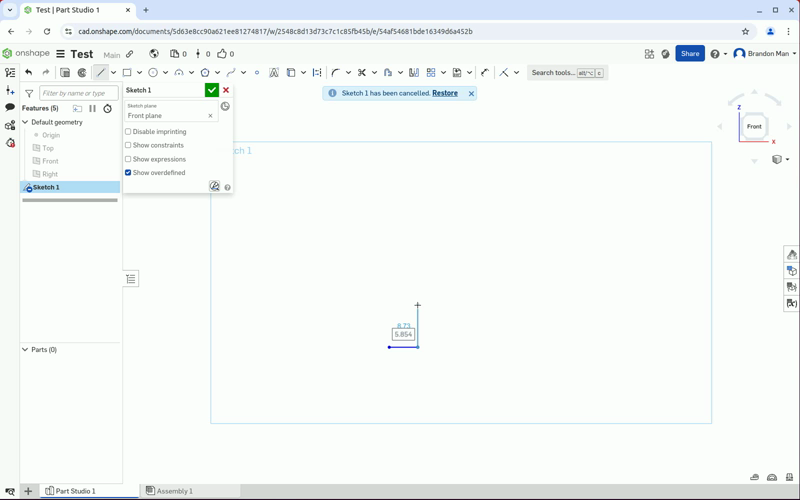
click(417, 304)
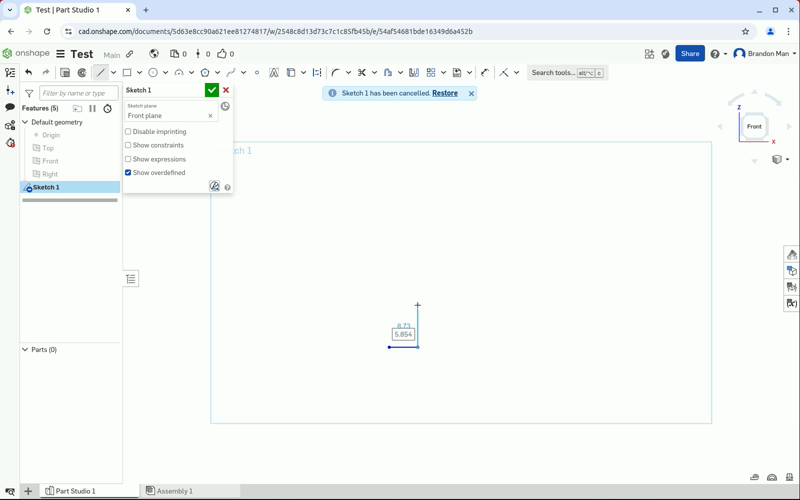
key_up(shift)
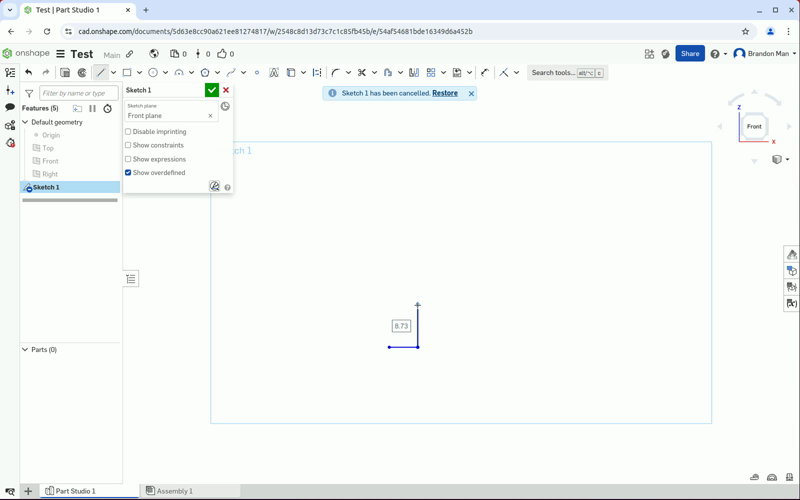
key_down(shift)
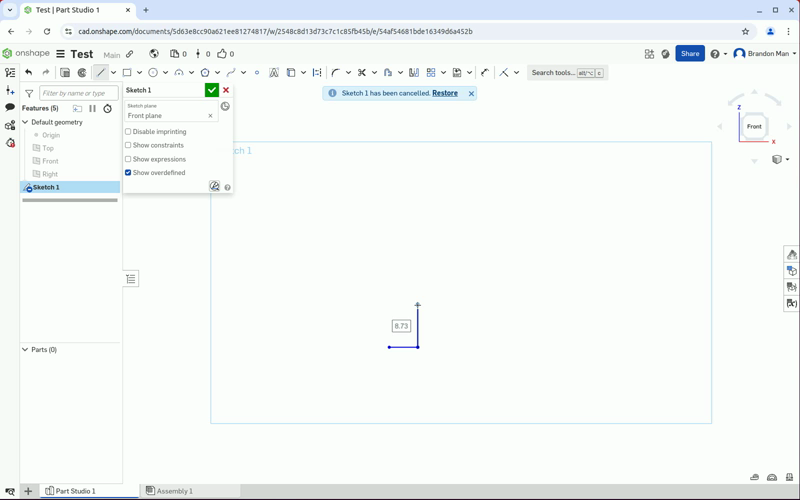
mouse_move(447, 304)
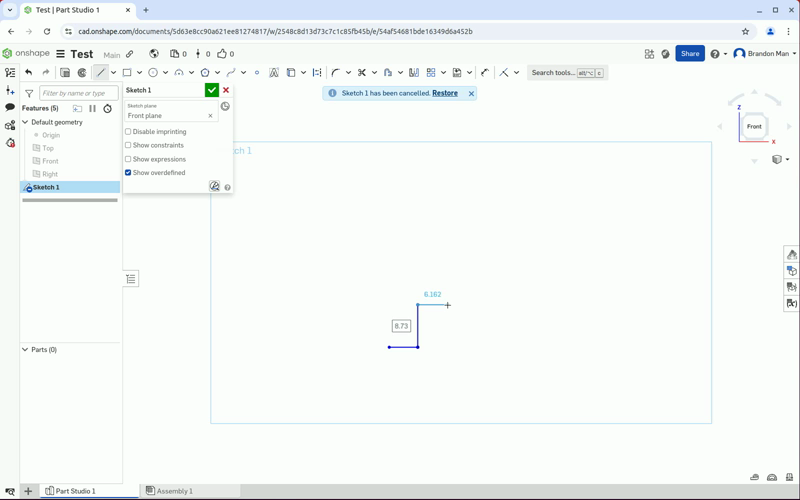
mouse_move(389, 304)
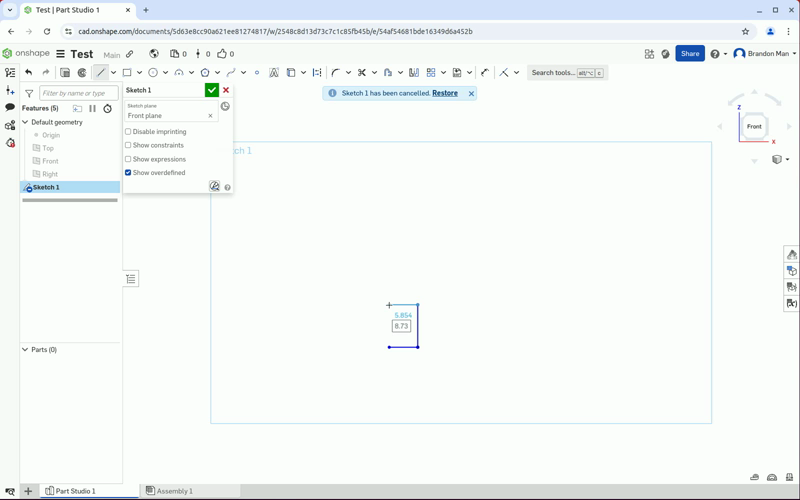
click(389, 304)
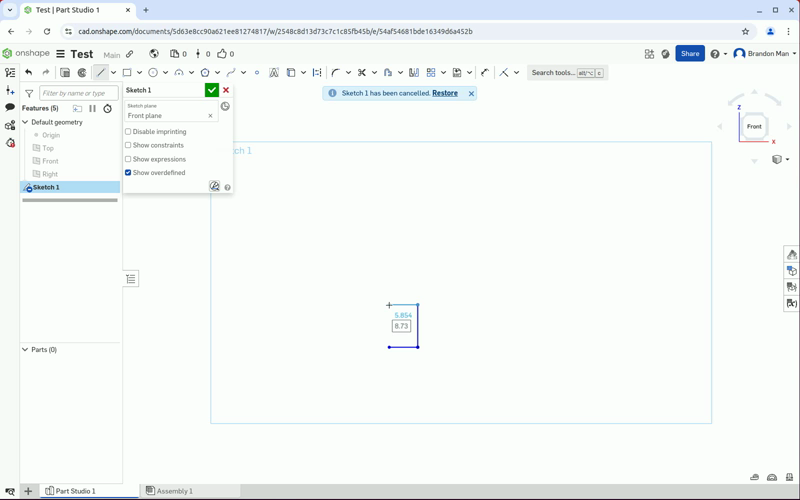
key_up(shift)
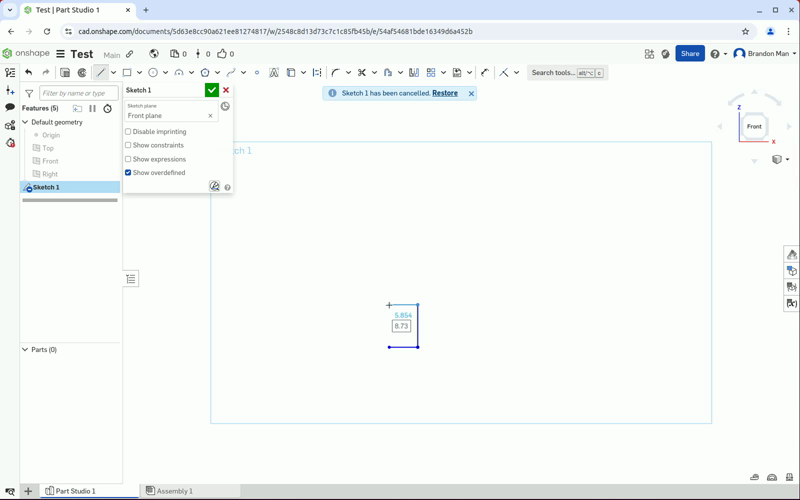
mouse_move(419, 304)
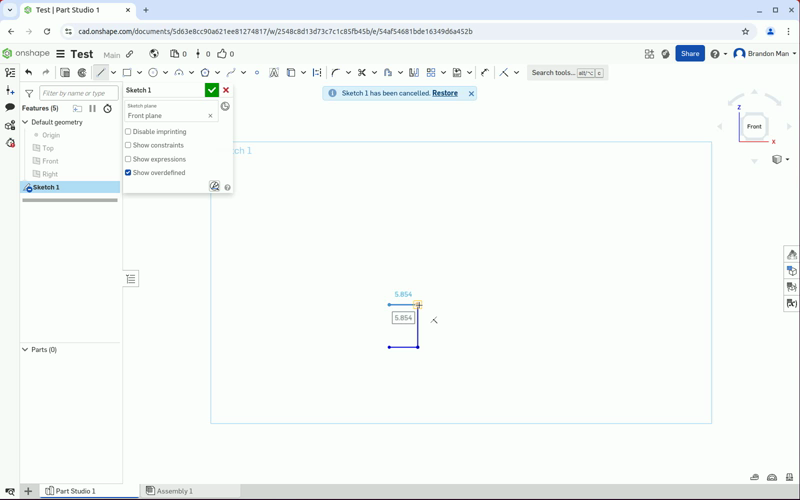
key_down(shift)
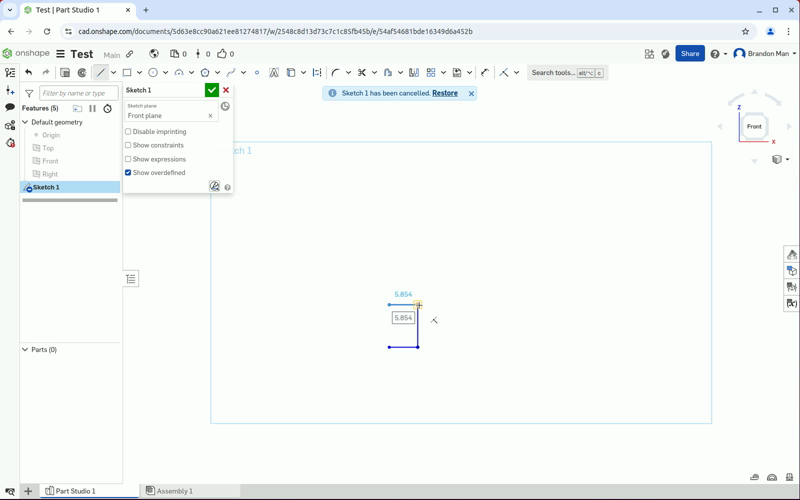
mouse_move(389, 347)
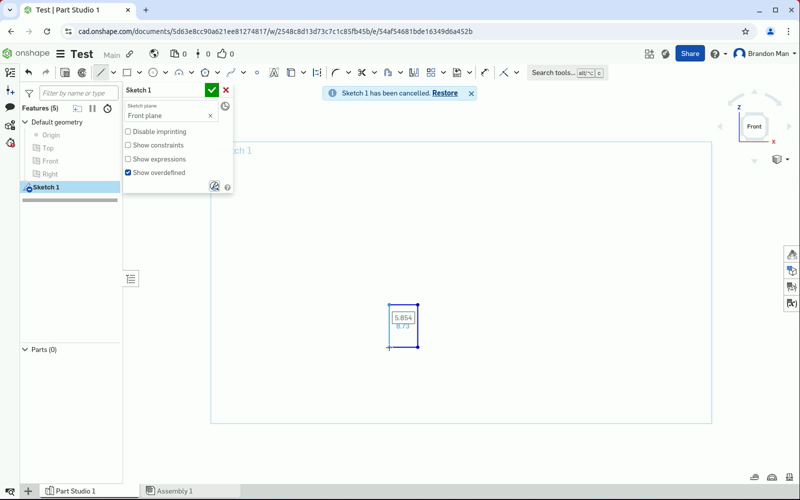
key_up(shift)
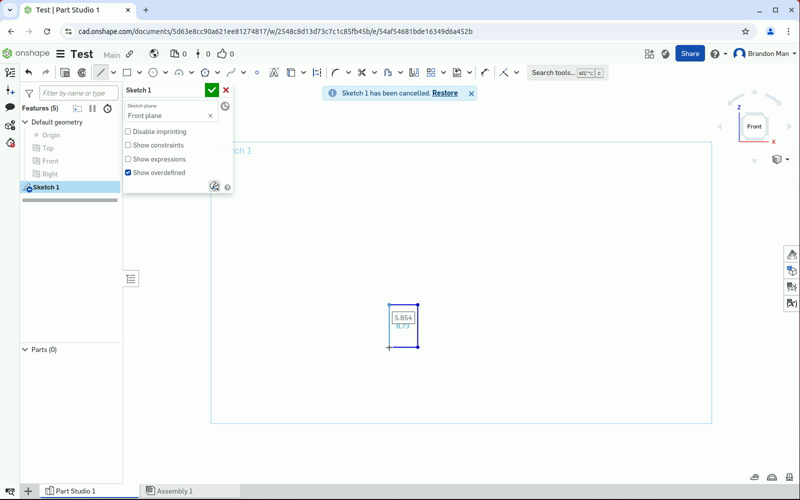
click(389, 347)
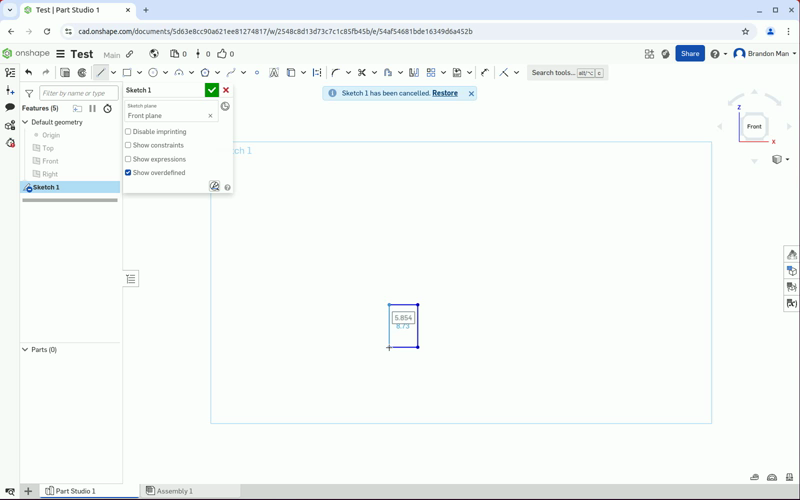
key(esc)
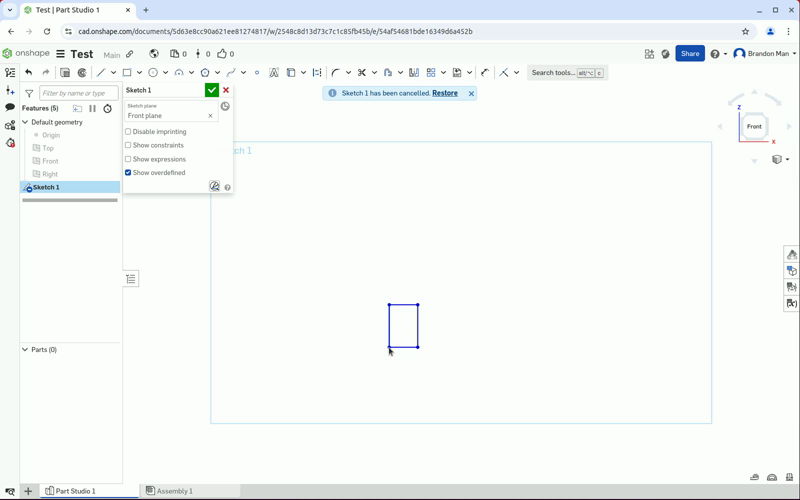
mouse_move(397, 333)
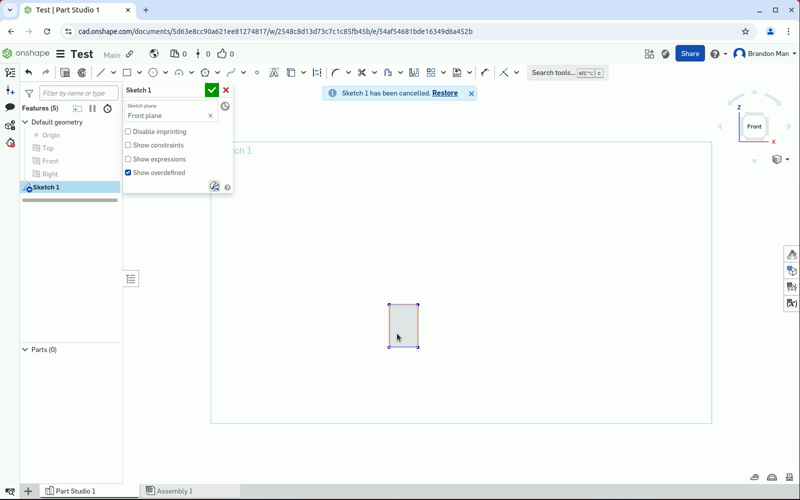
scroll(6)
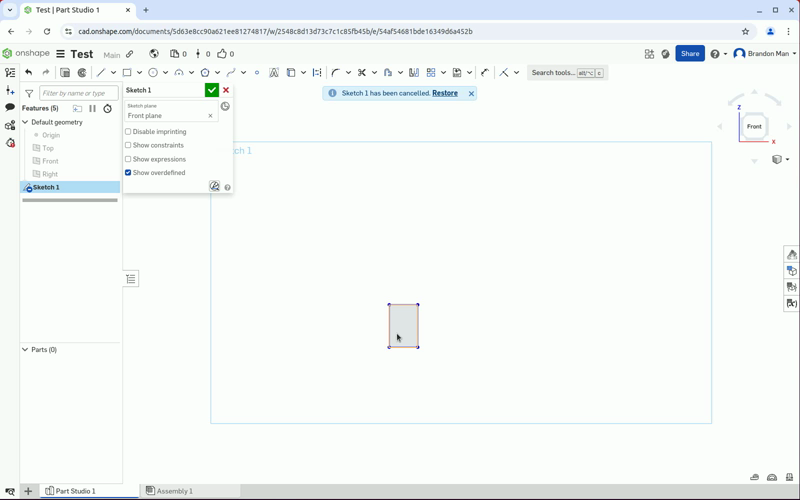
scroll(6)
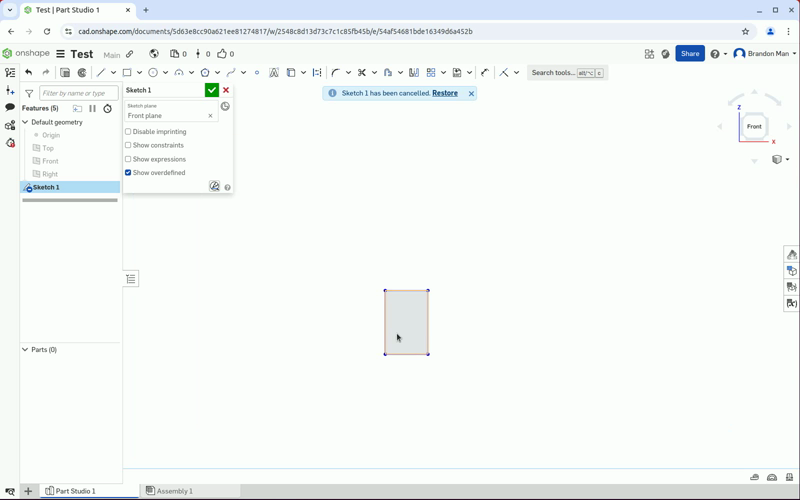
scroll(6)
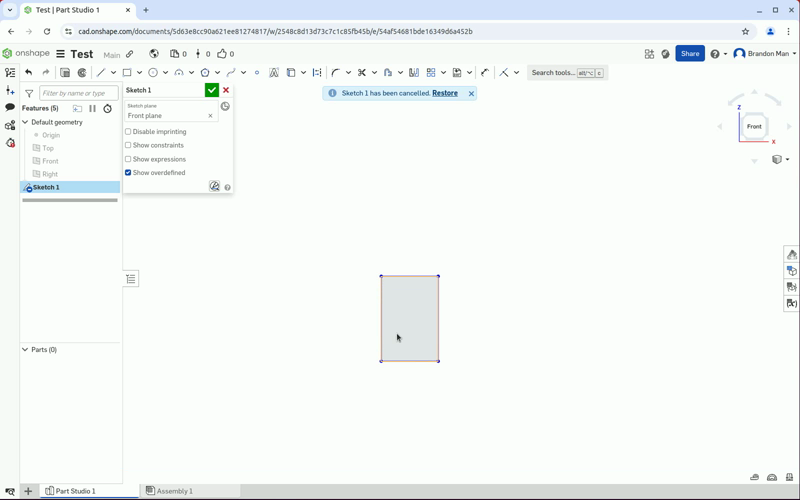
scroll(6)
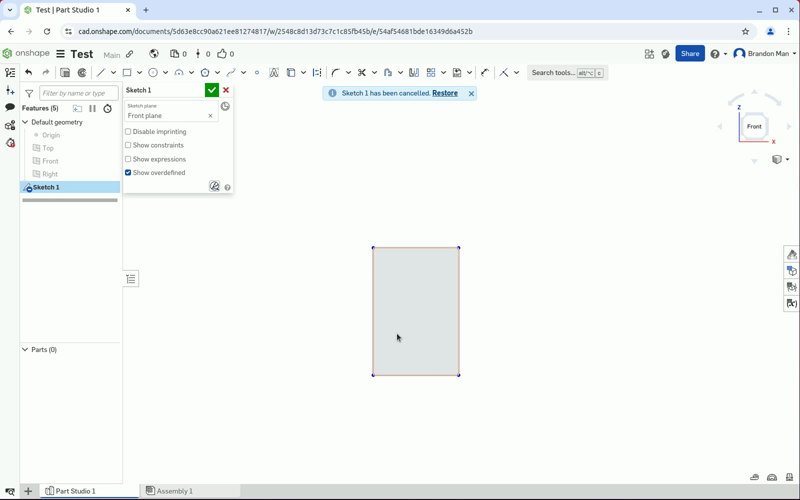
scroll(6)
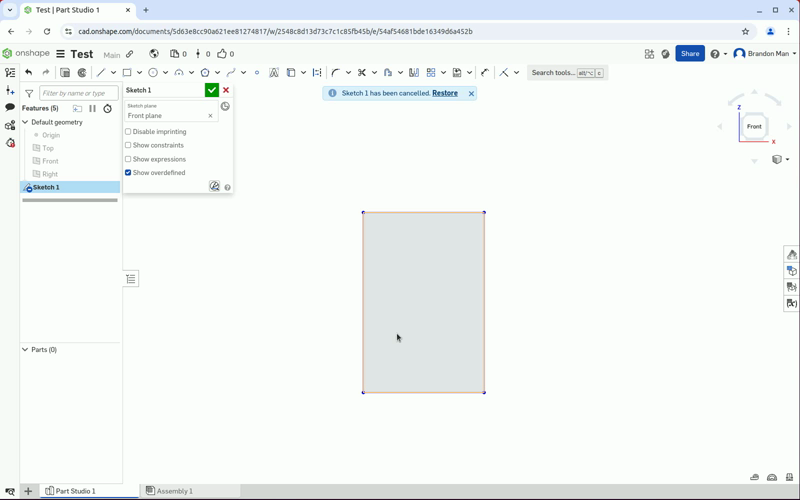
scroll(6)
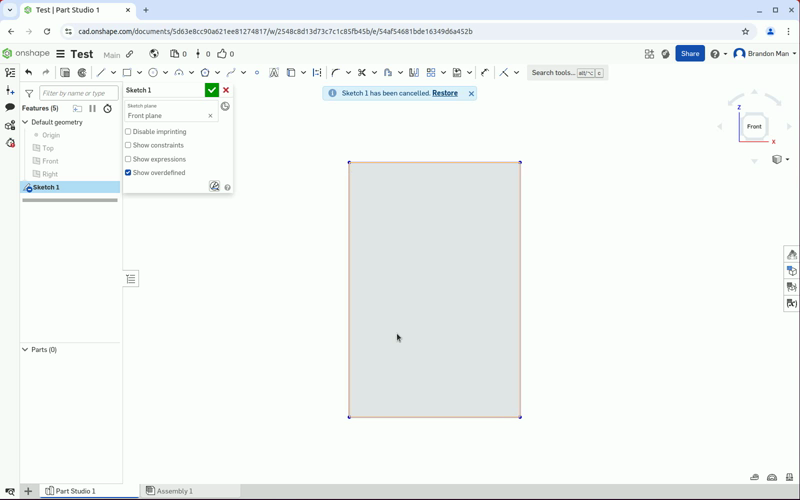
scroll(6)
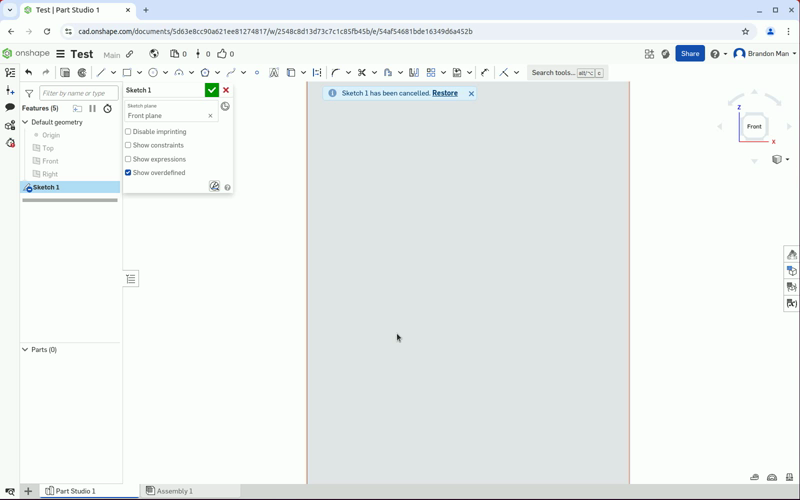
click(397, 333)
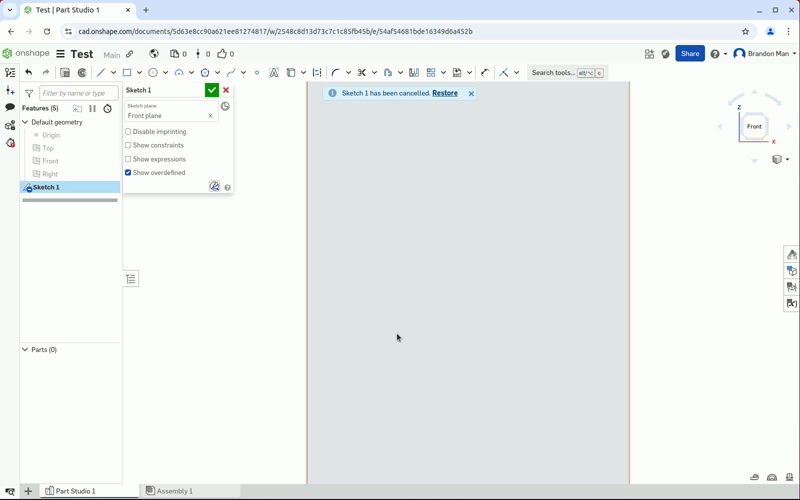
scroll(-6)
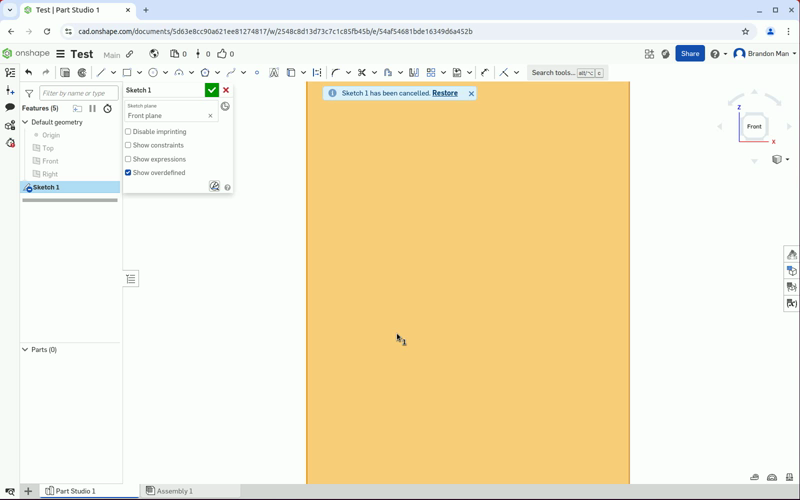
scroll(-6)
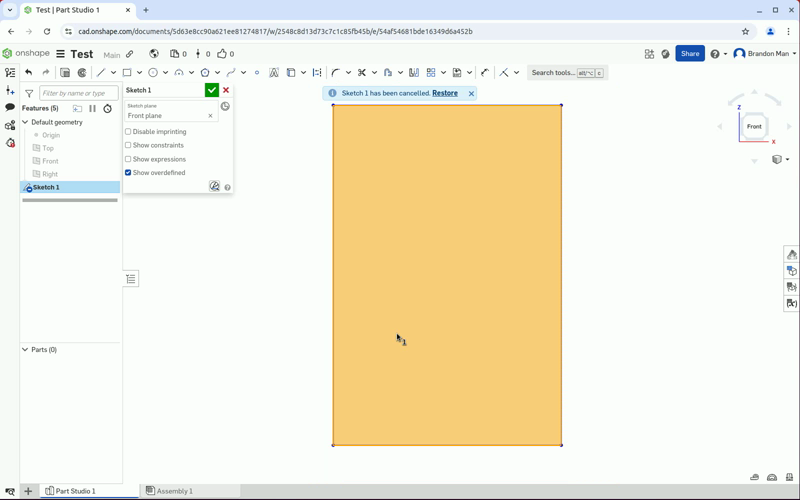
scroll(-6)
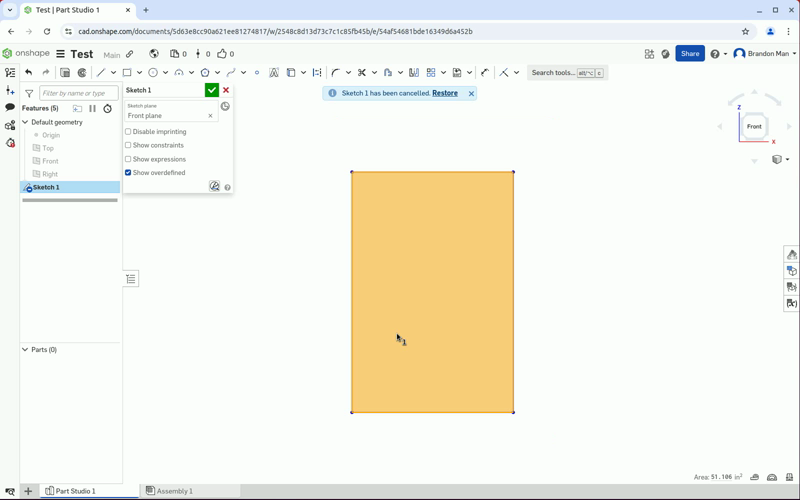
scroll(-6)
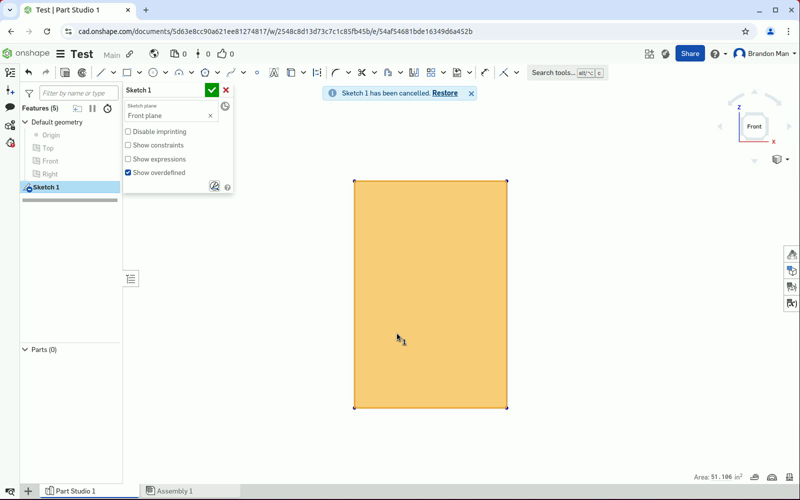
scroll(-6)
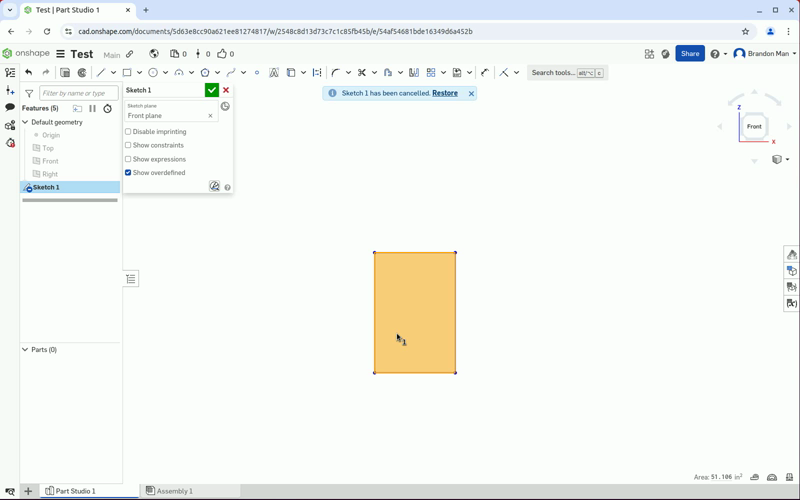
scroll(-6)
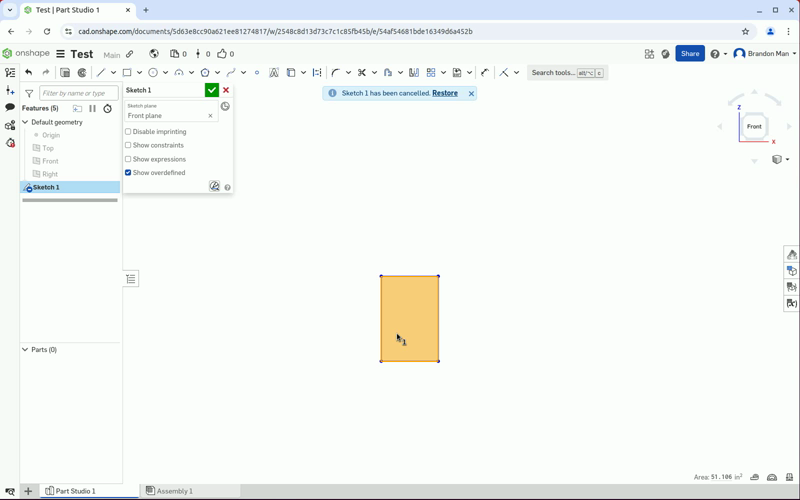
scroll(-6)
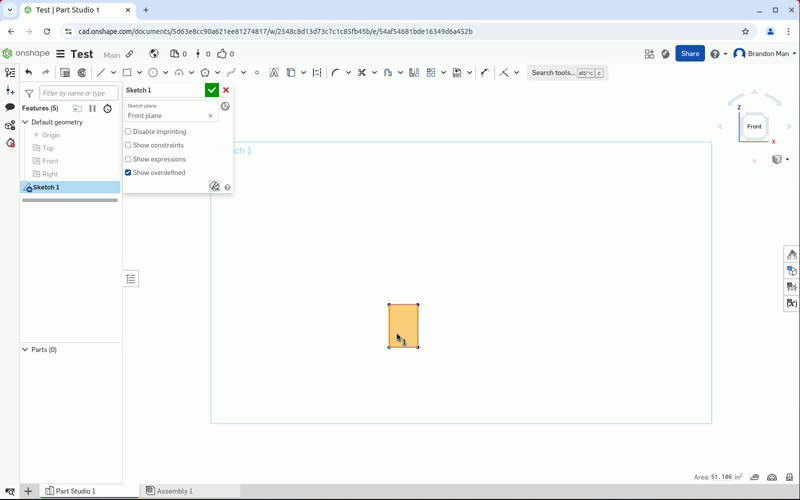
mouse_move(73, 352)
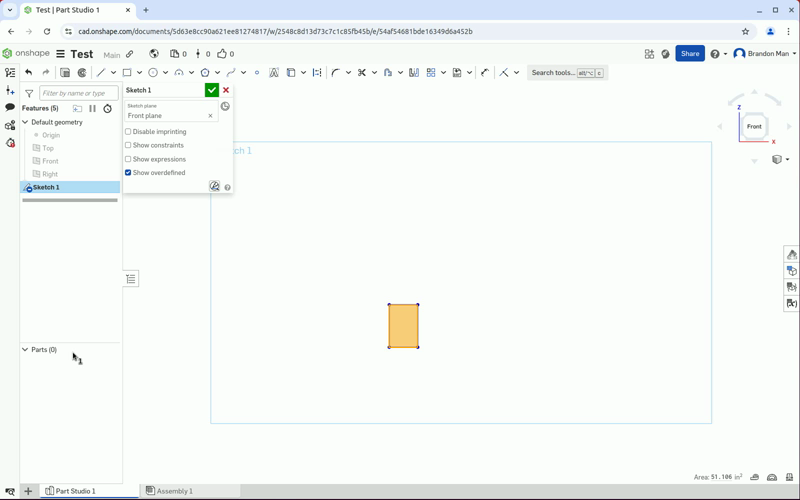
key(shift+y)
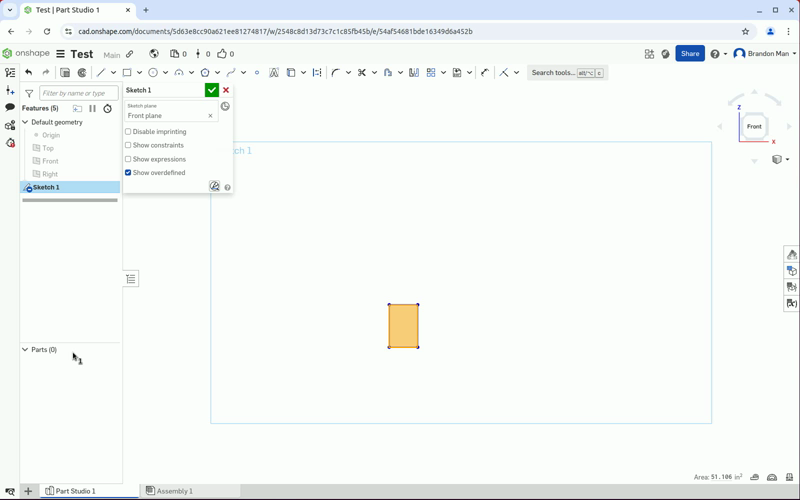
key(shift+e)
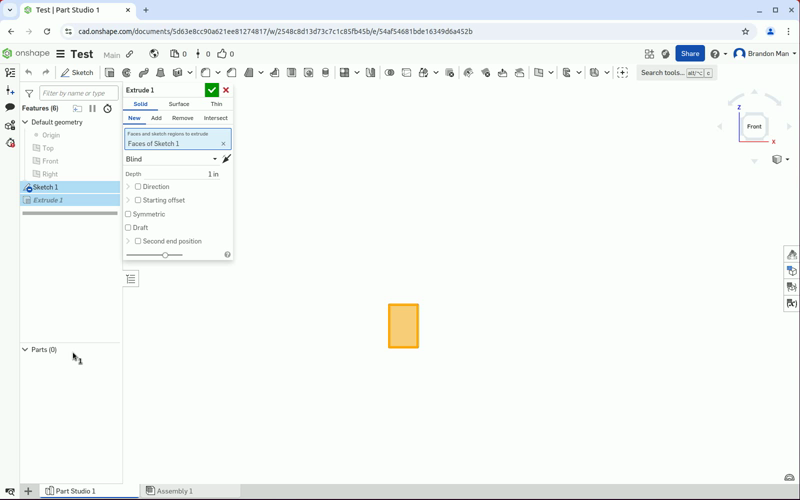
mouse_move(143, 106)
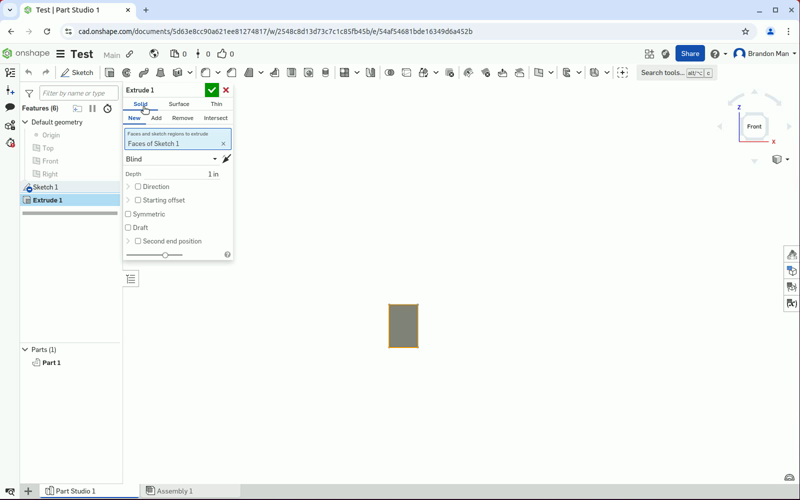
click(143, 106)
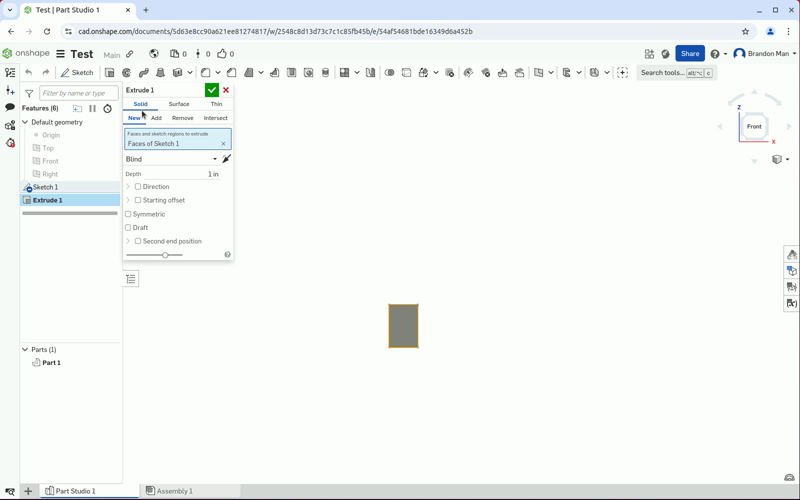
mouse_move(137, 120)
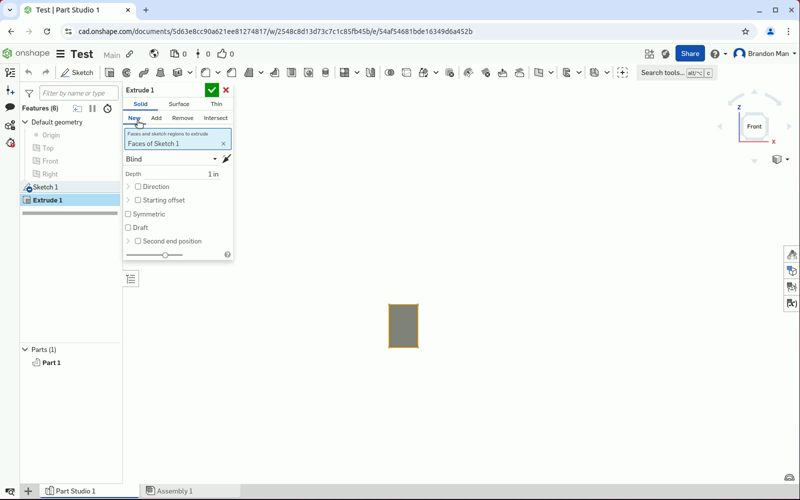
click(137, 120)
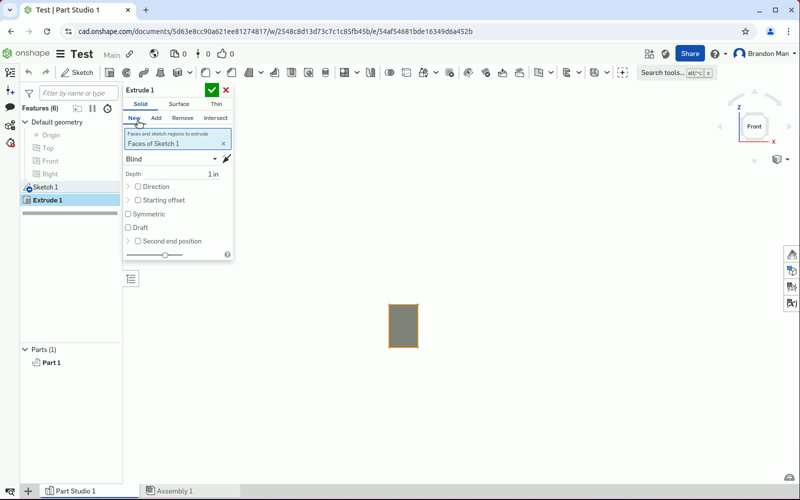
key(tab, 4)
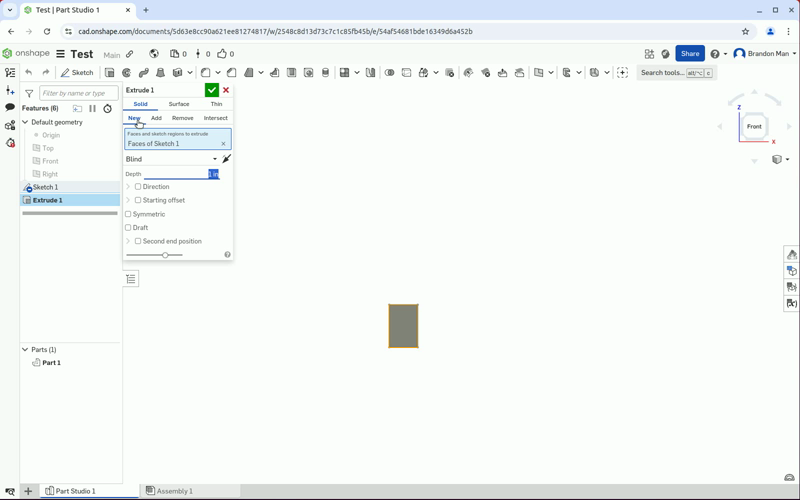
text(16.609)
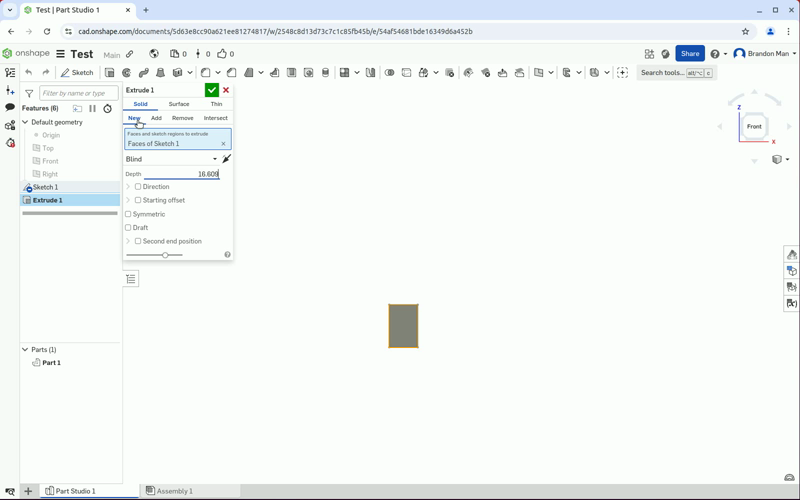
key(enter)
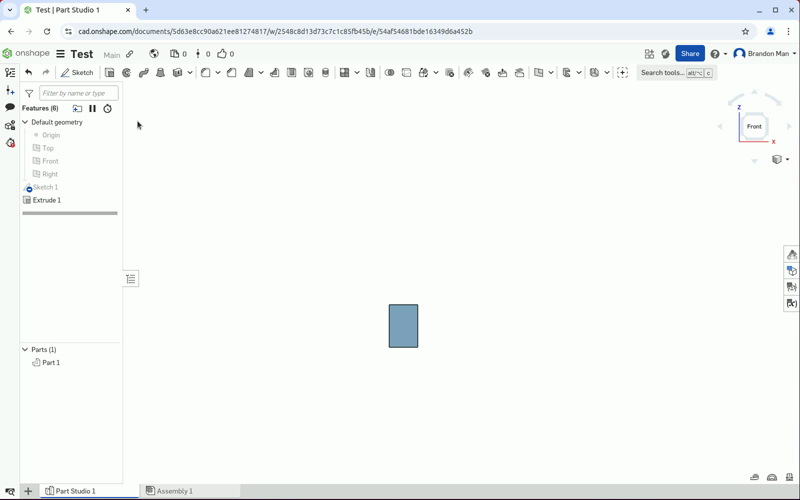
key(shift+h)
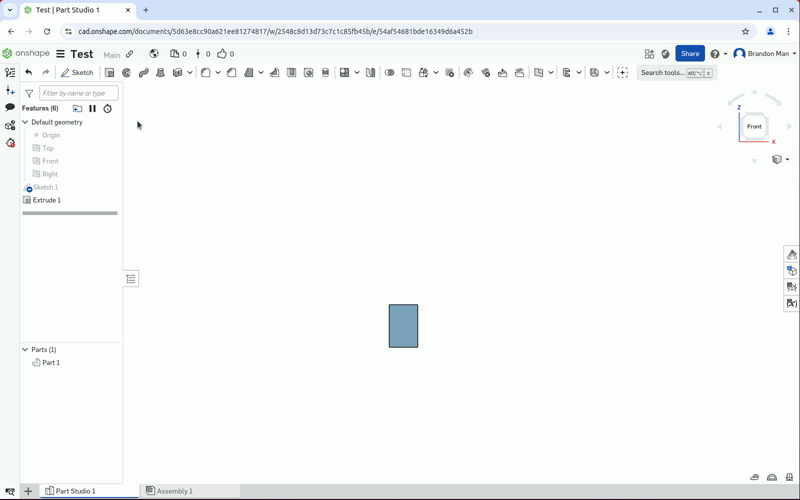
key(shift+h)
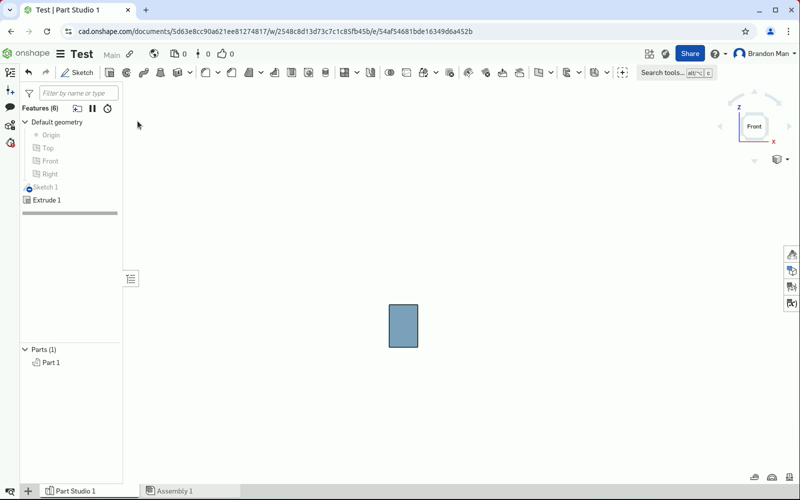
mouse_move(73, 189)
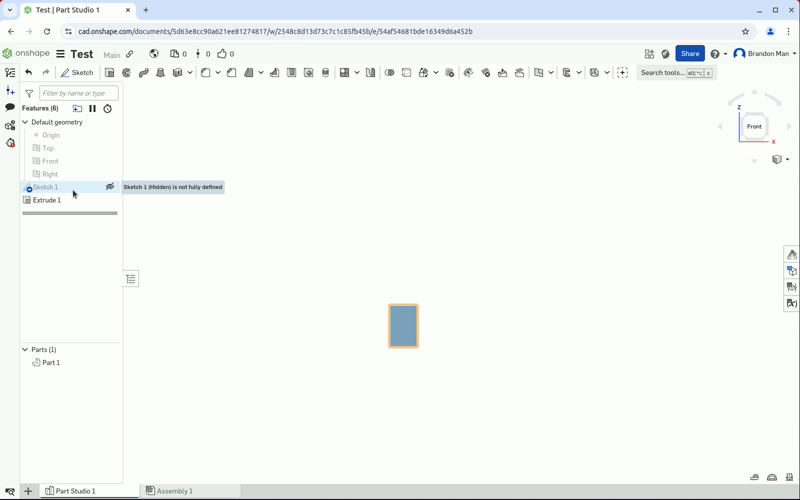
click(73, 189)
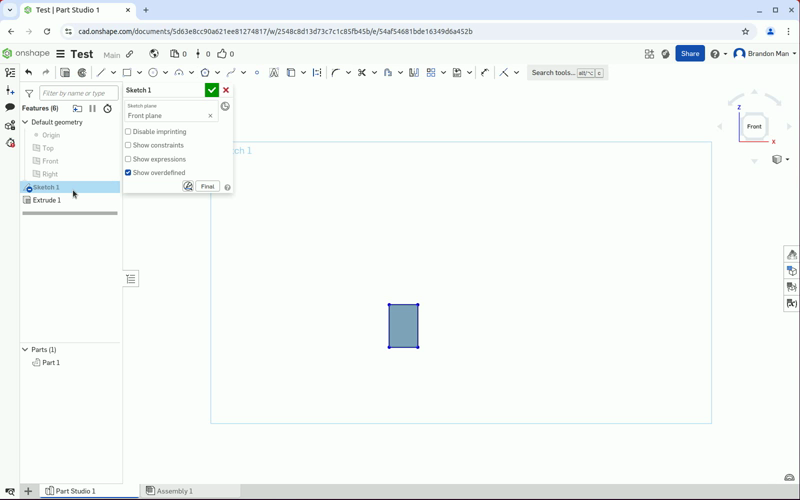
mouse_move(229, 92)
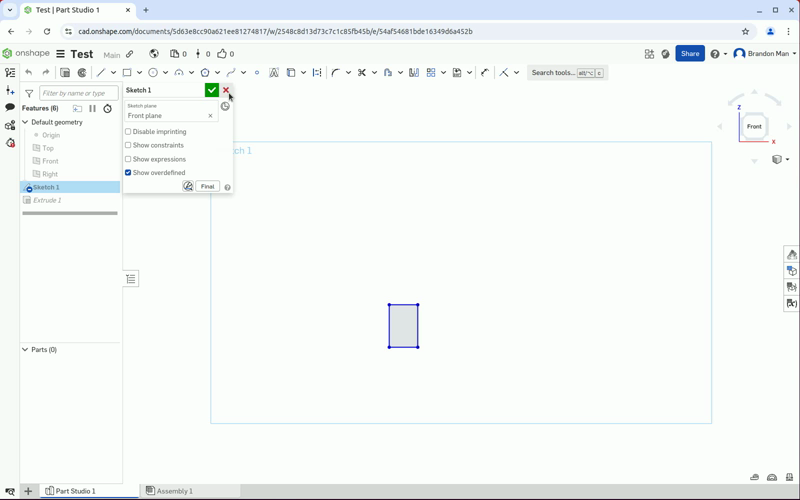
click(229, 92)
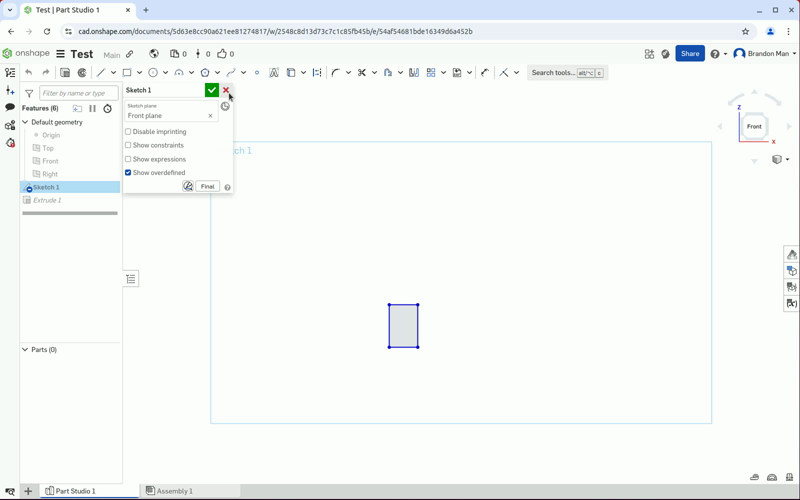
key(shift+s)
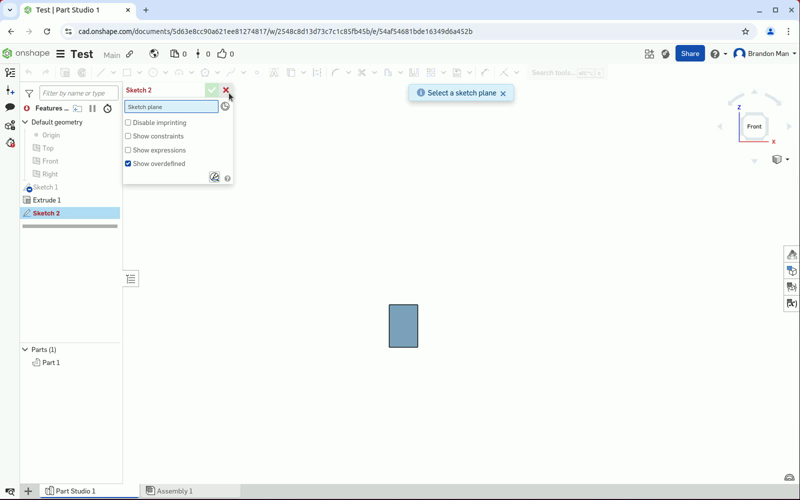
mouse_move(73, 163)
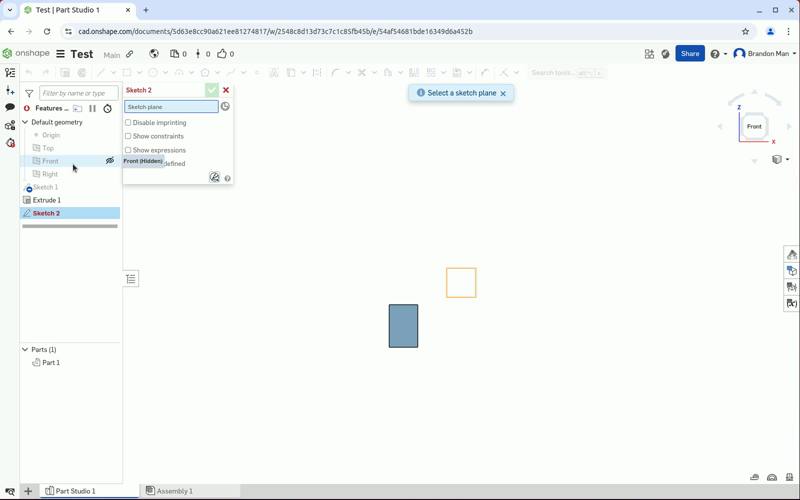
click(73, 163)
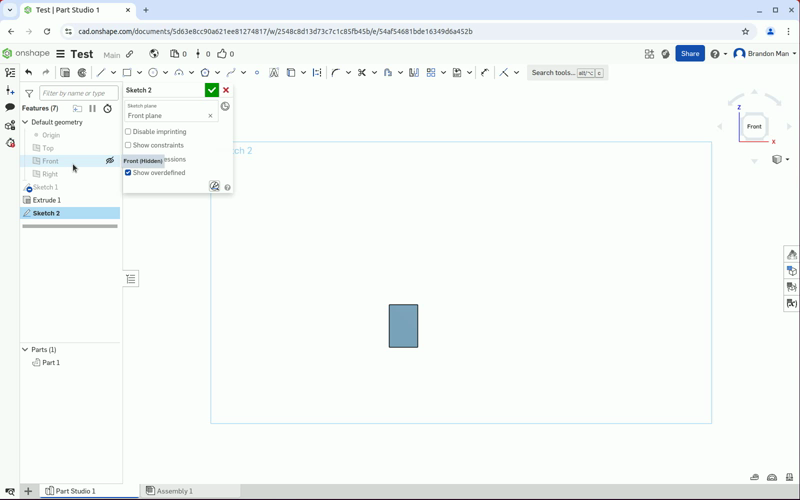
mouse_move(73, 352)
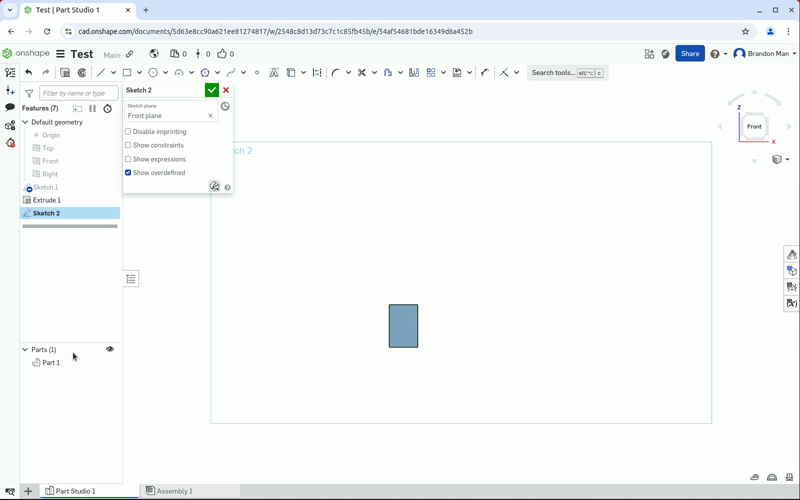
key(y)
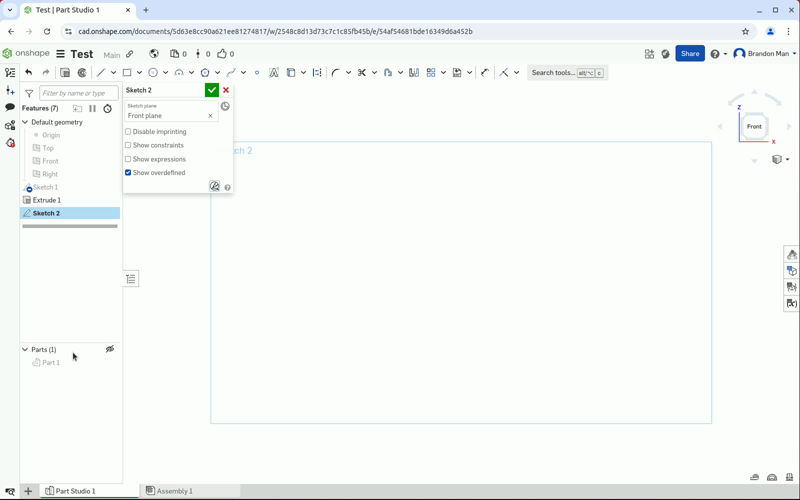
key(l)
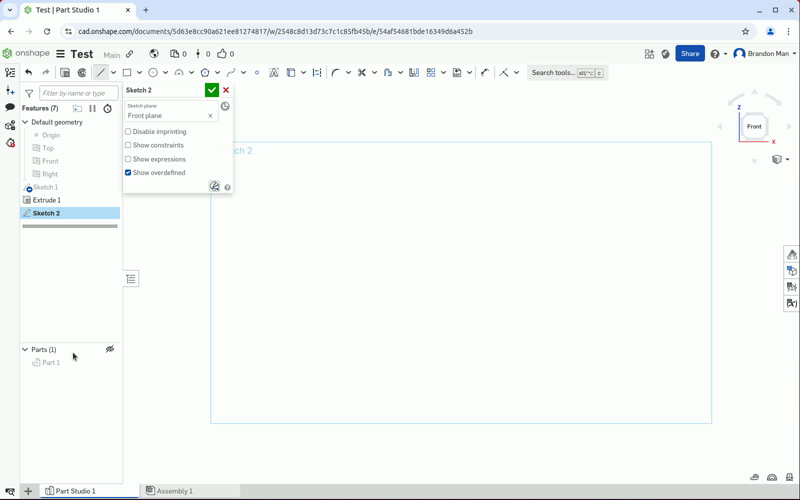
key_down(shift)
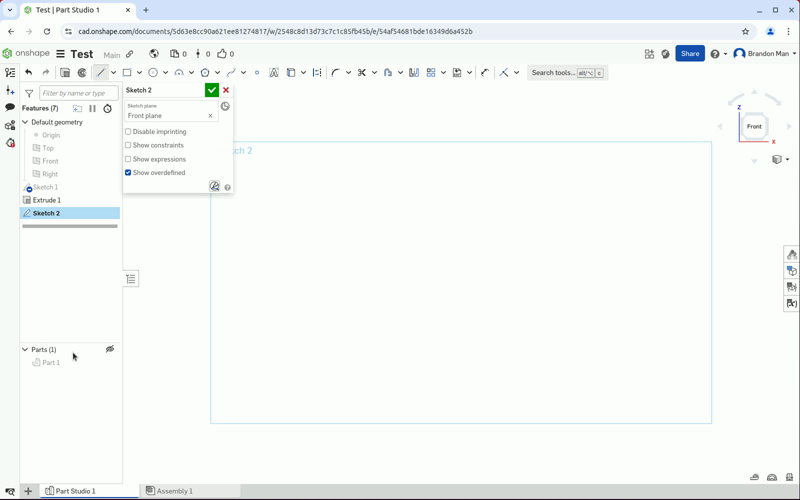
mouse_move(481, 347)
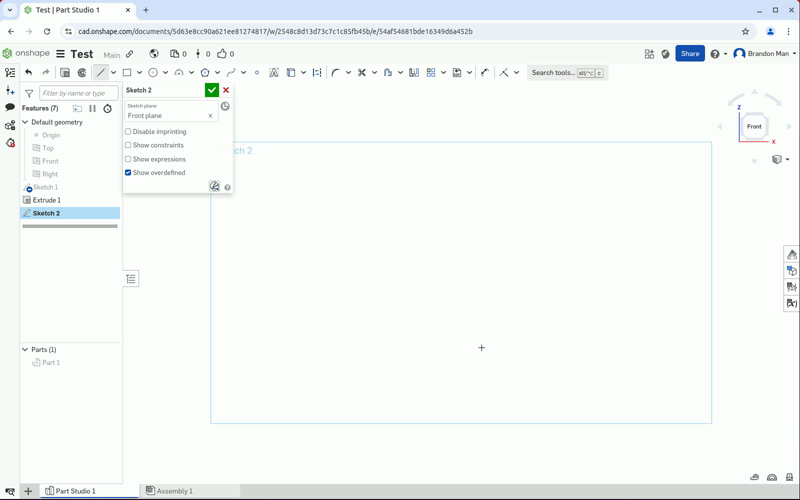
click(481, 347)
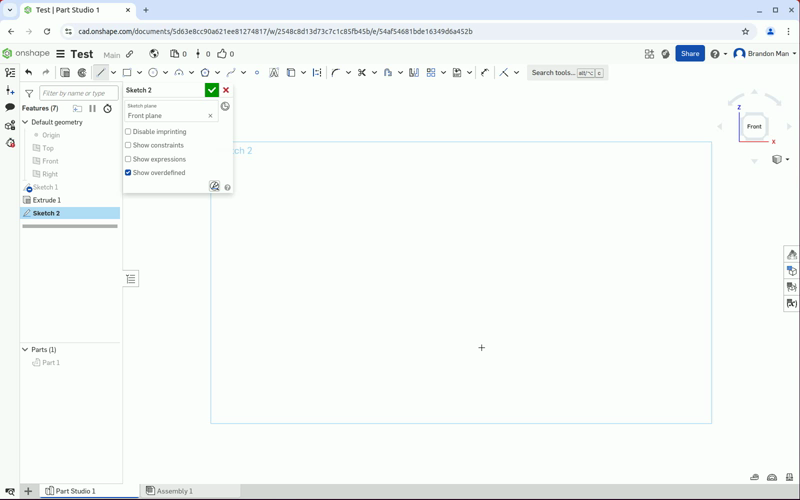
key_up(shift)
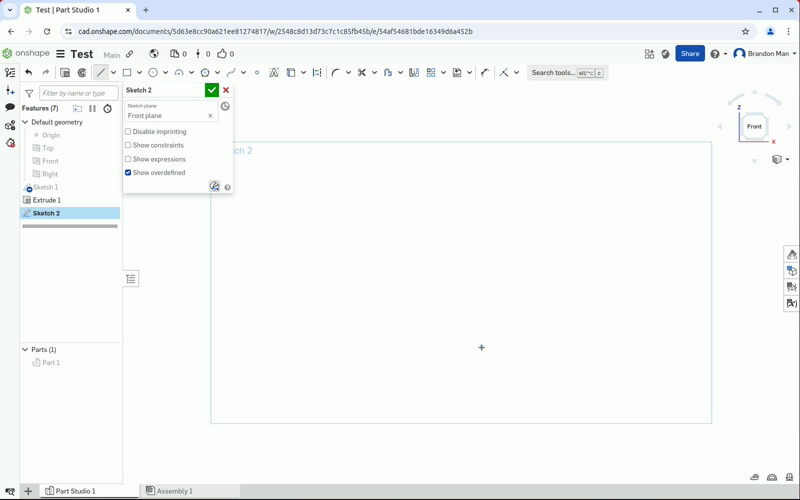
key_down(shift)
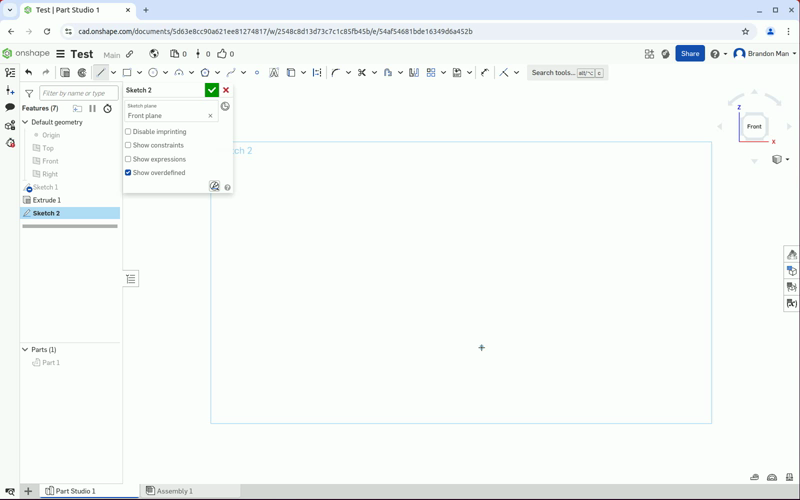
mouse_move(511, 347)
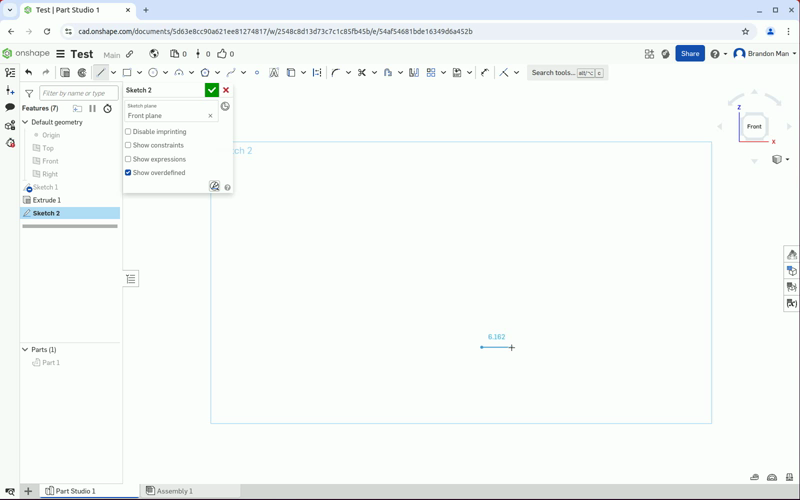
mouse_move(509, 347)
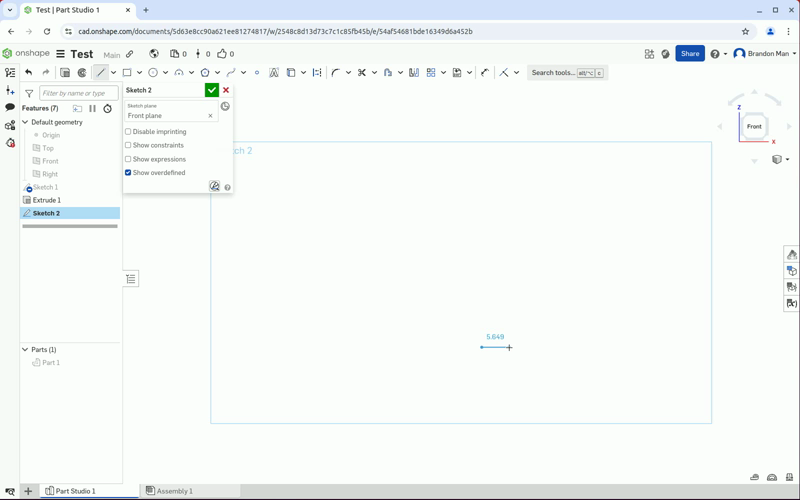
click(509, 347)
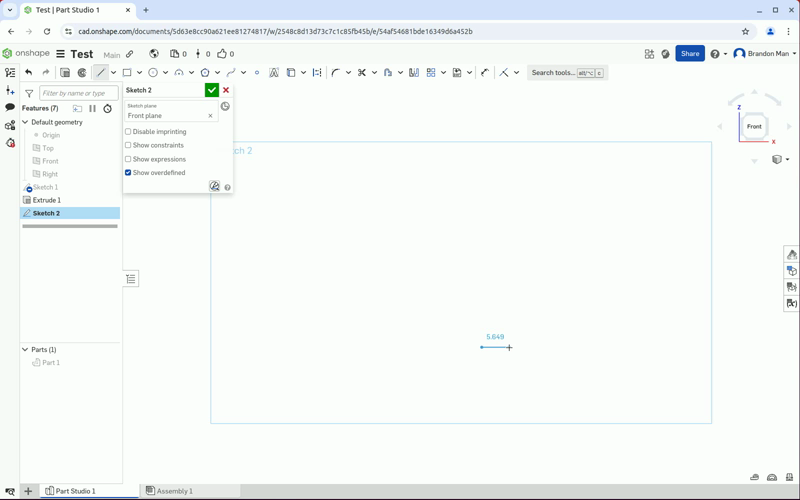
key_up(shift)
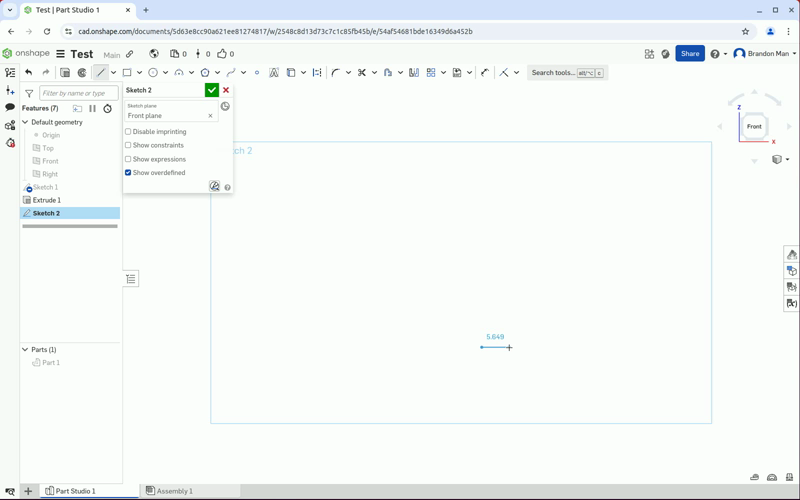
key_down(shift)
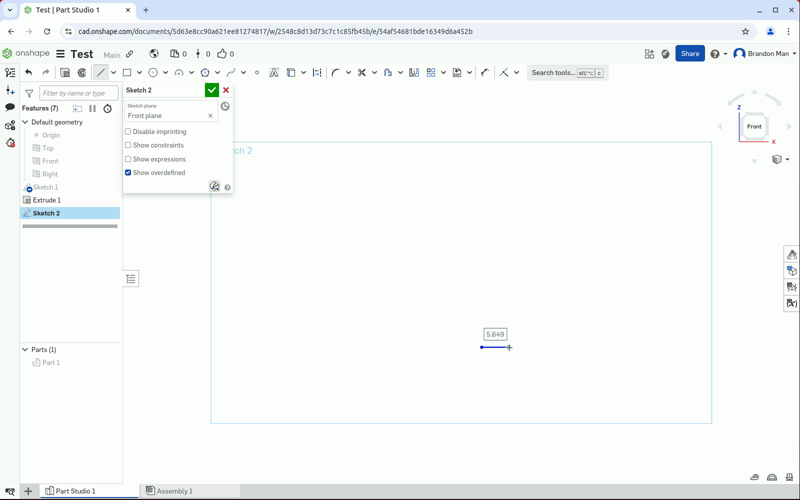
mouse_move(539, 347)
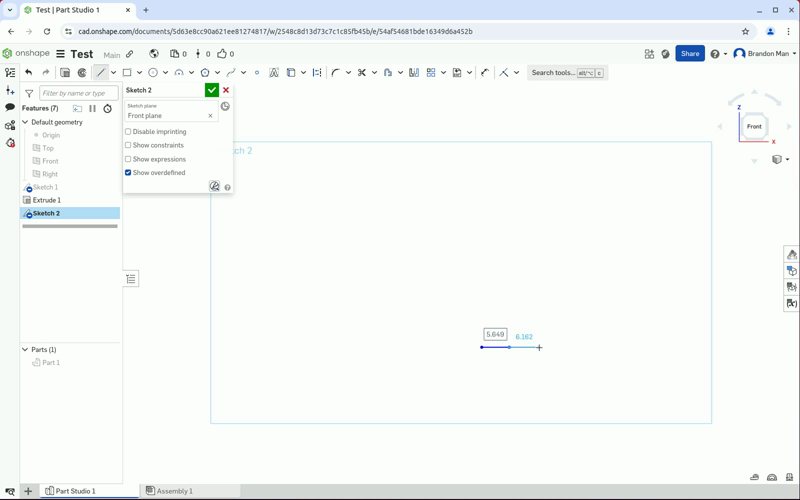
mouse_move(509, 304)
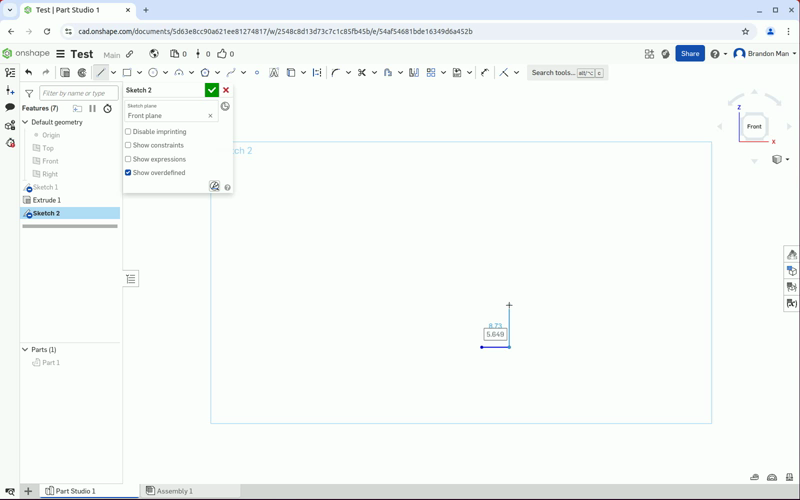
click(509, 304)
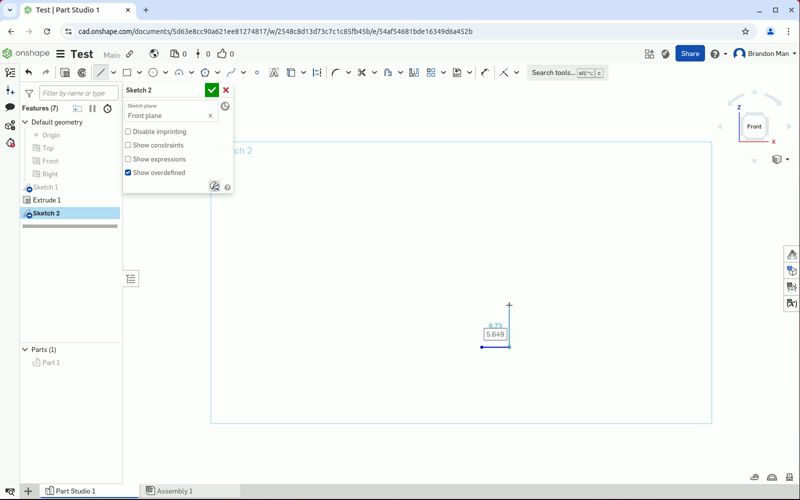
key_up(shift)
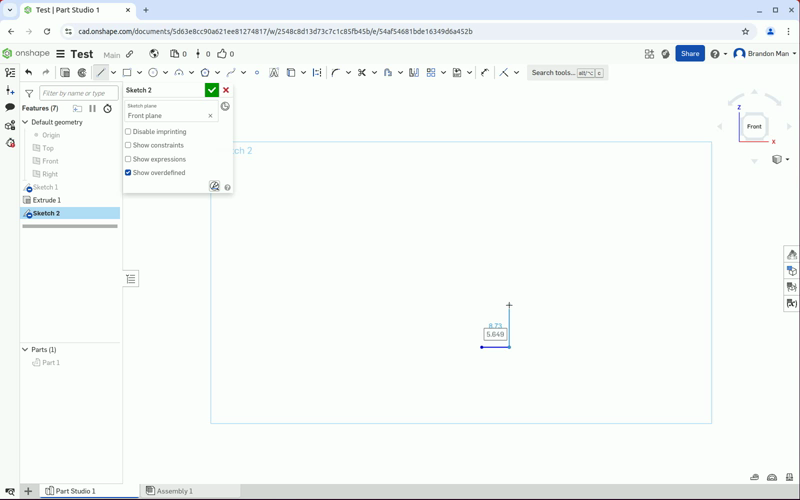
key_down(shift)
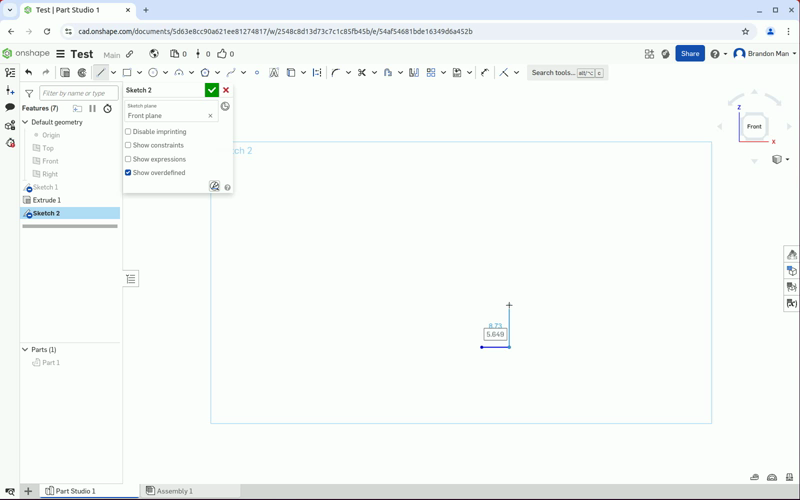
mouse_move(539, 304)
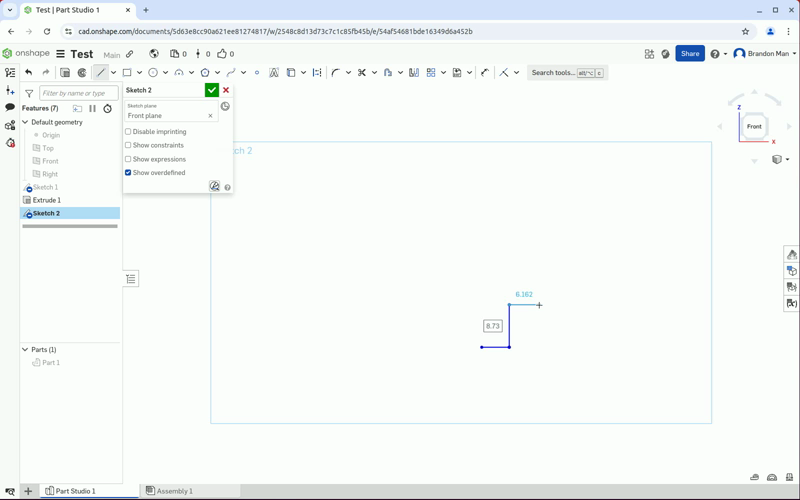
mouse_move(481, 304)
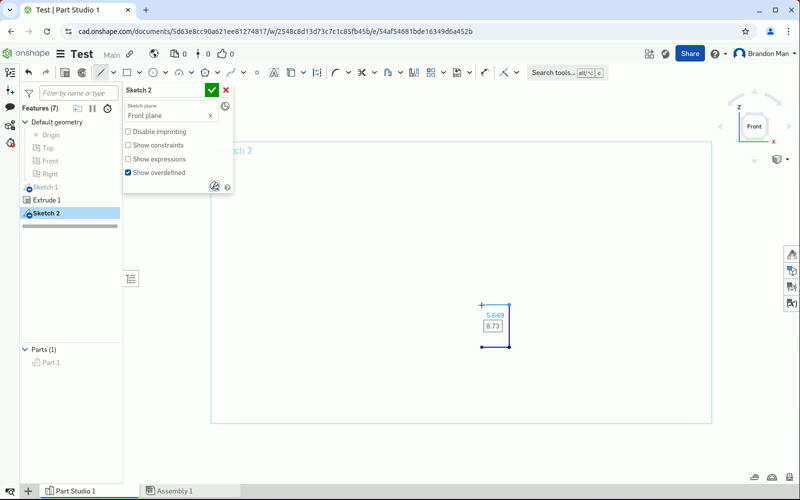
click(481, 304)
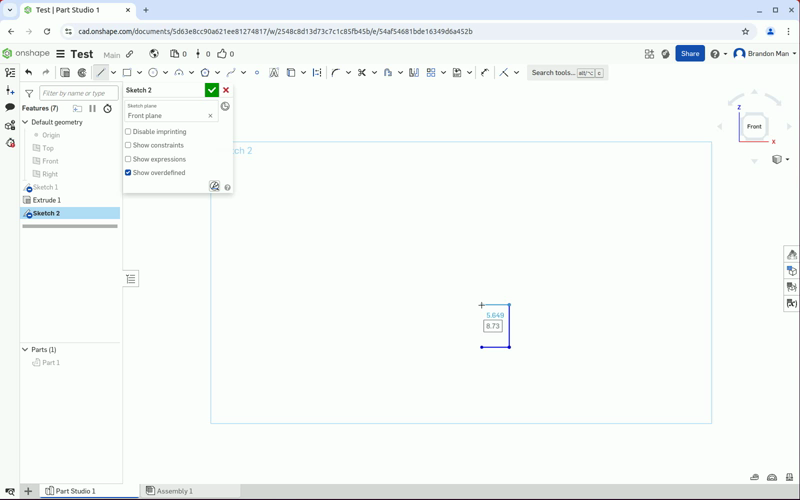
key_up(shift)
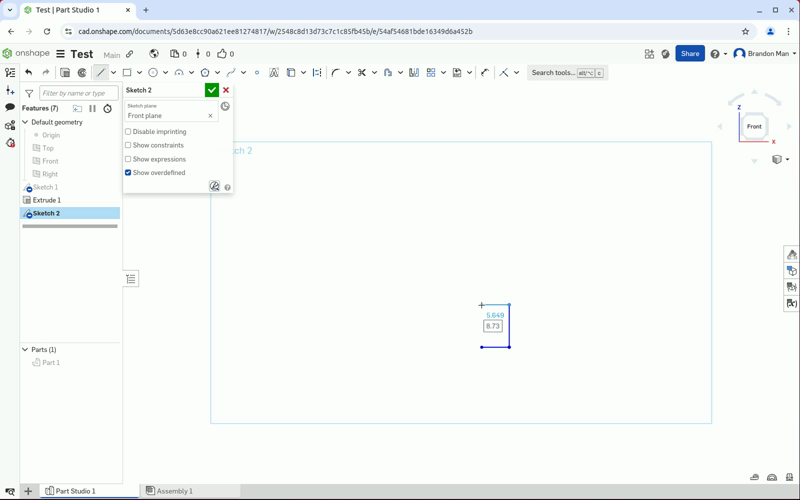
mouse_move(511, 304)
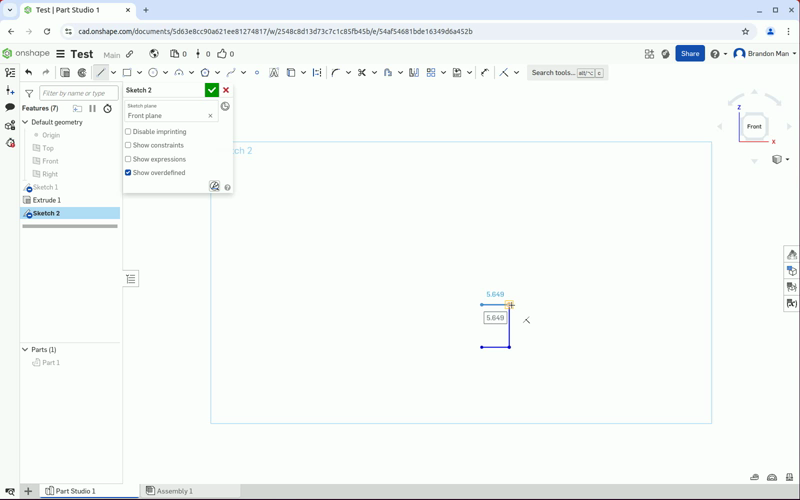
key_down(shift)
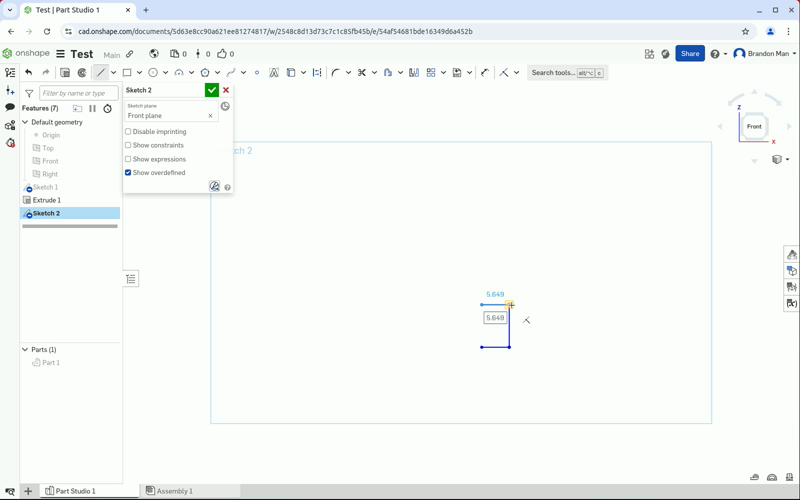
mouse_move(481, 347)
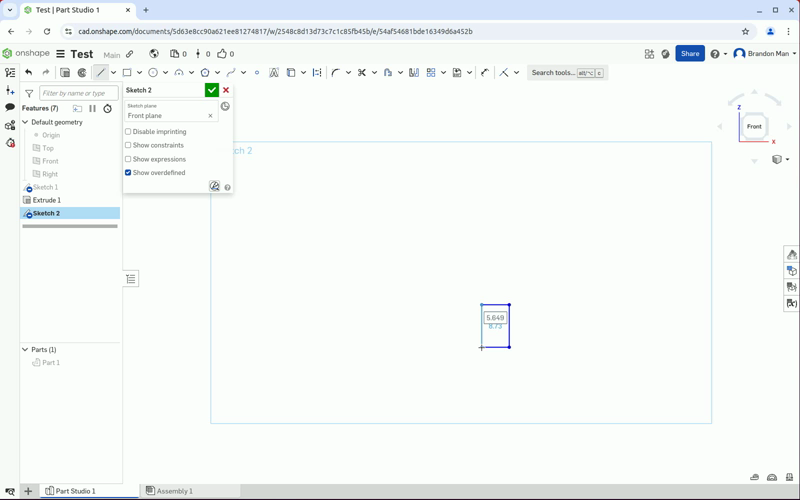
key_up(shift)
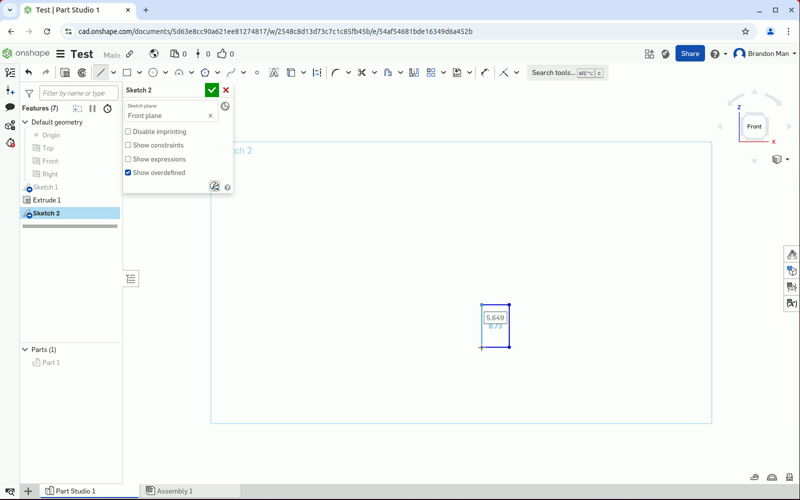
click(481, 347)
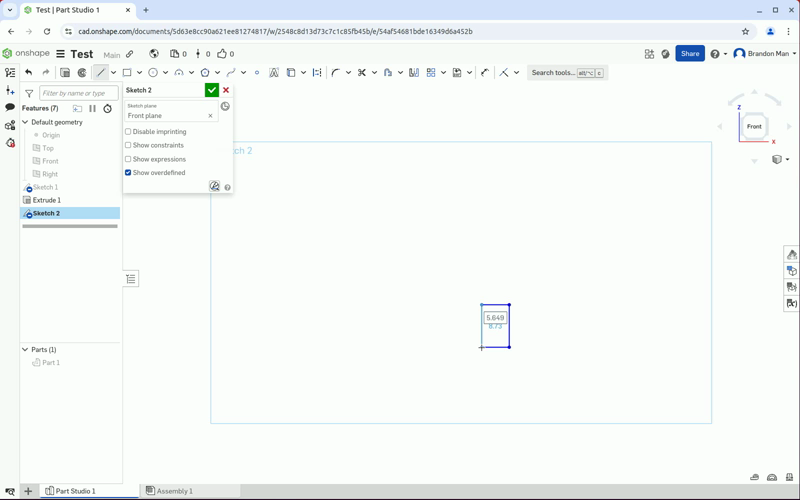
key(esc)
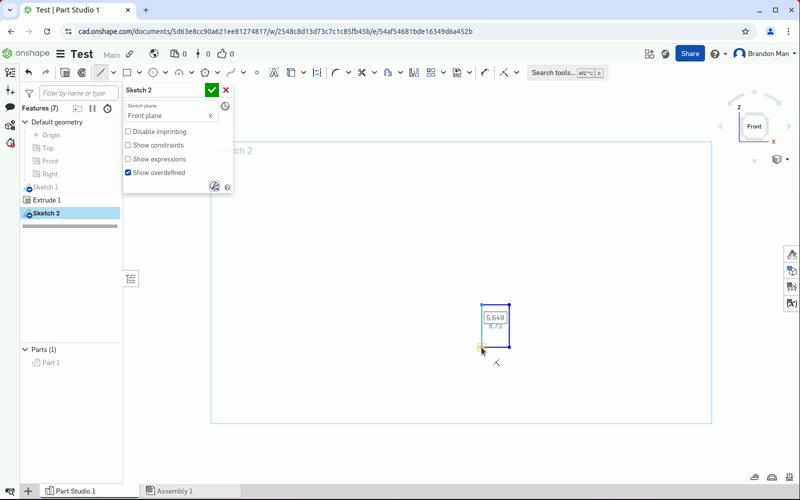
mouse_move(495, 305)
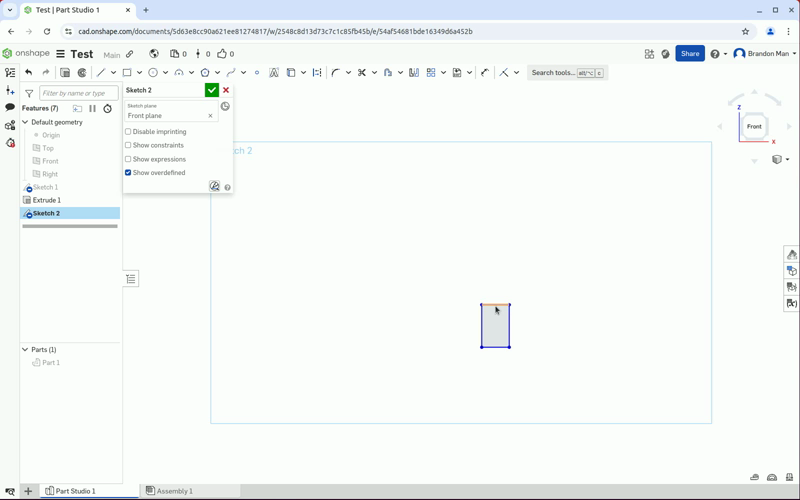
scroll(6)
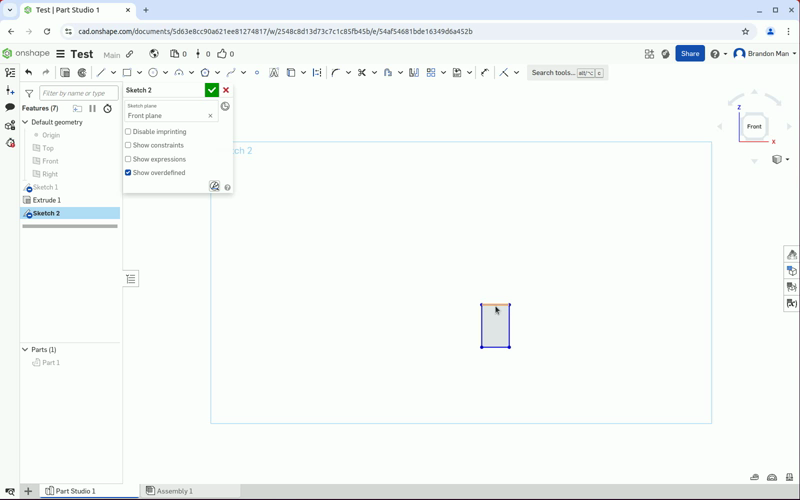
scroll(6)
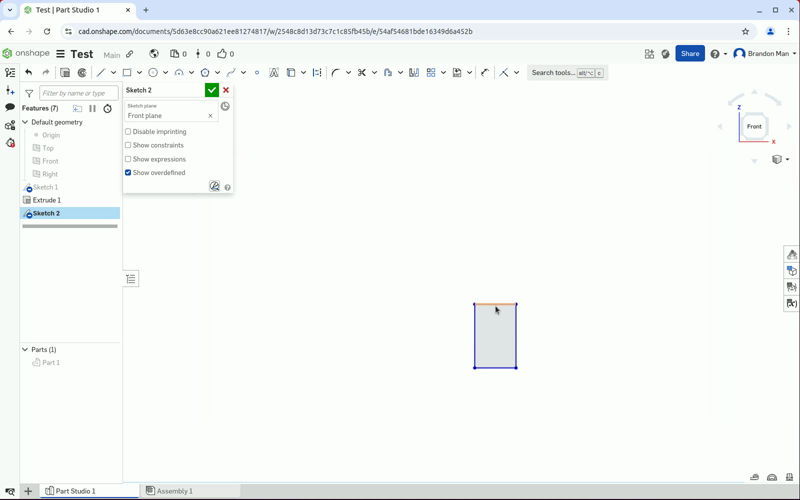
scroll(6)
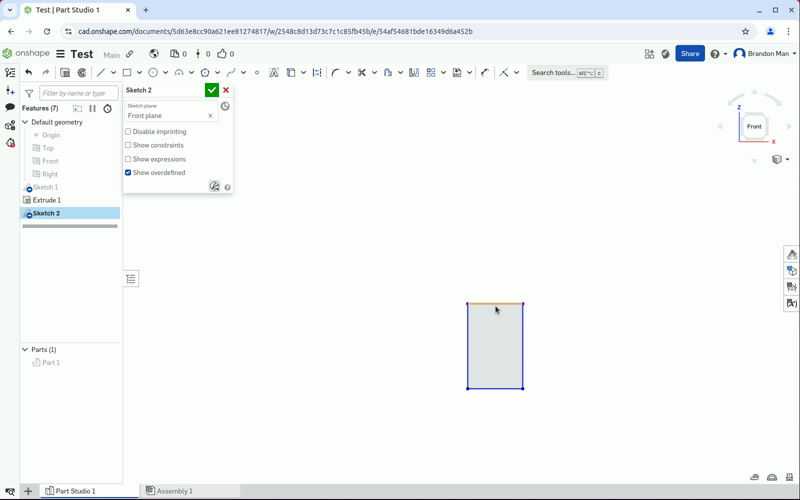
scroll(6)
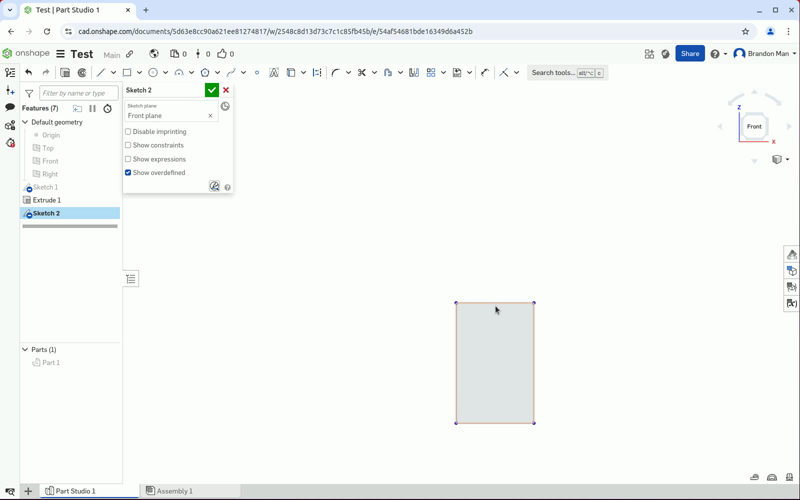
scroll(6)
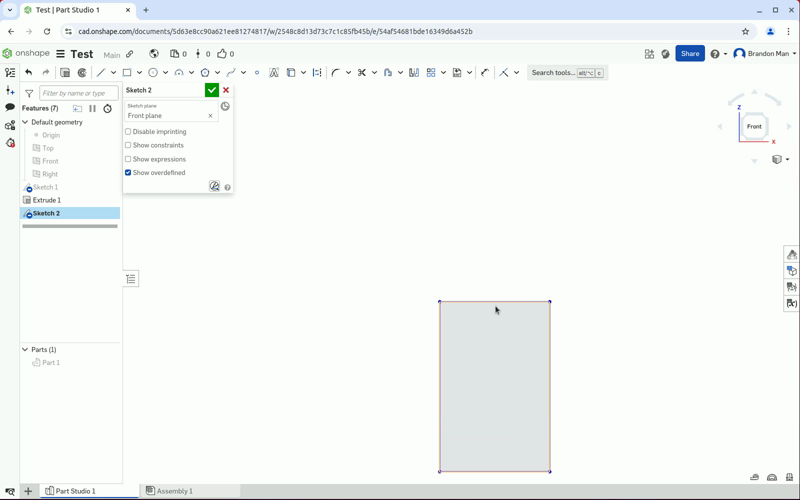
scroll(6)
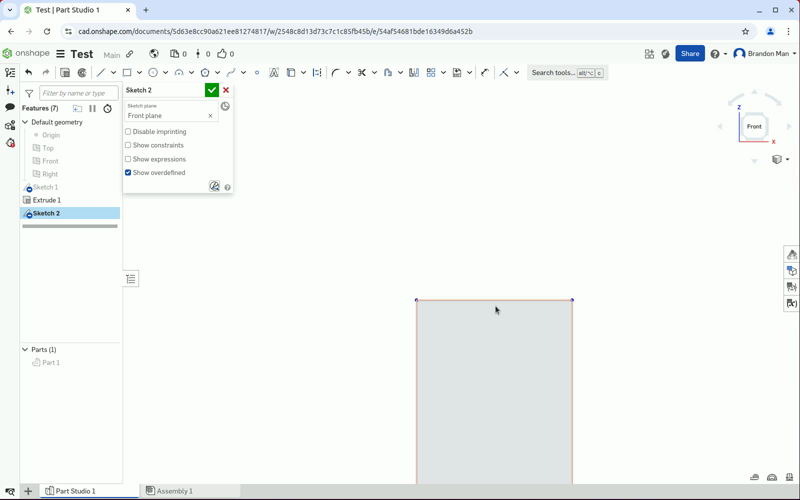
scroll(6)
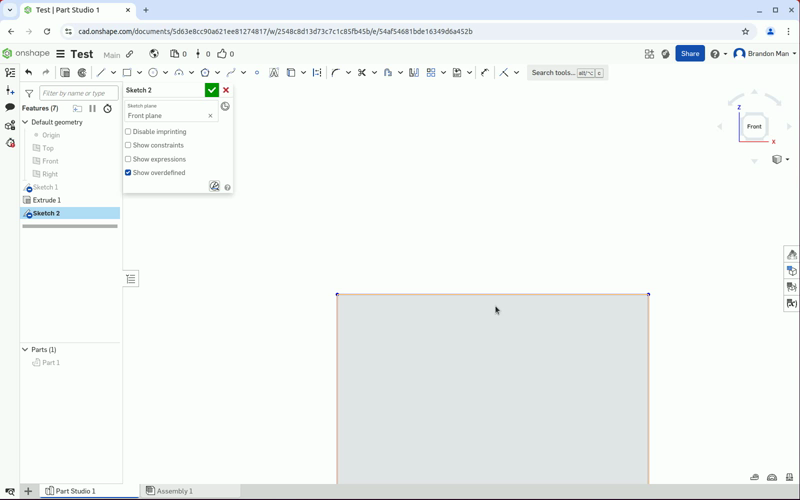
click(495, 305)
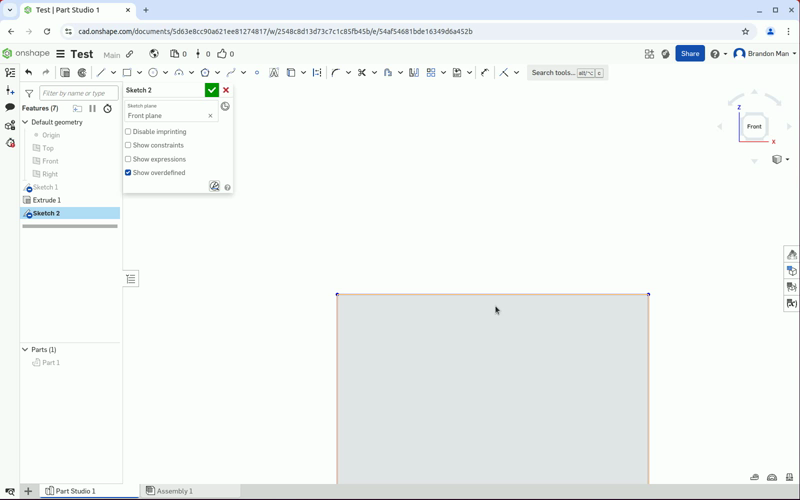
scroll(-6)
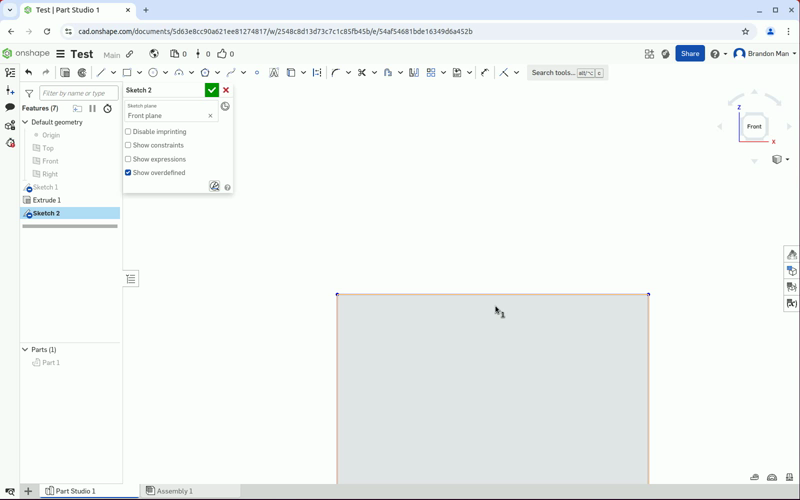
scroll(-6)
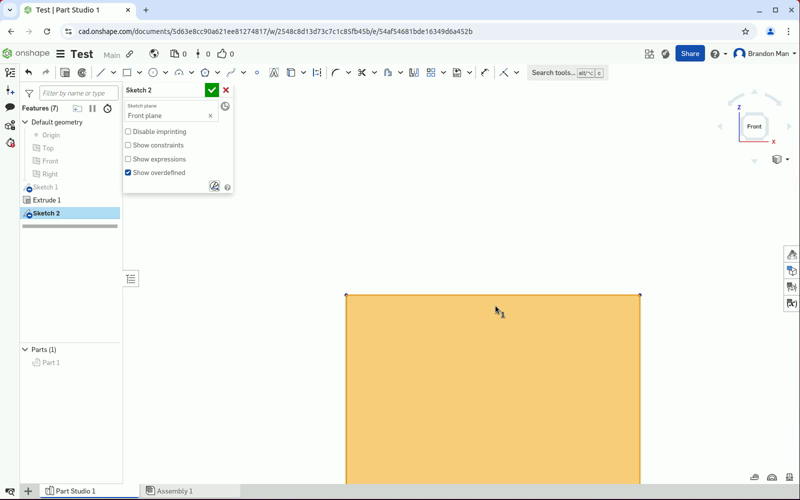
scroll(-6)
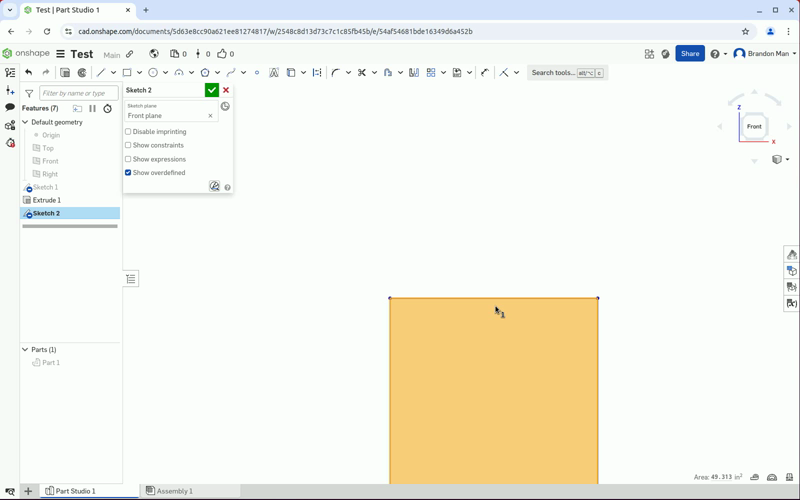
scroll(-6)
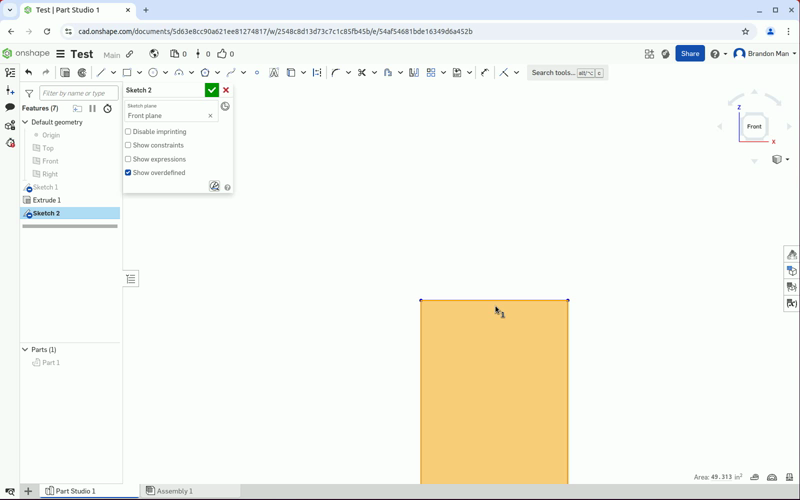
scroll(-6)
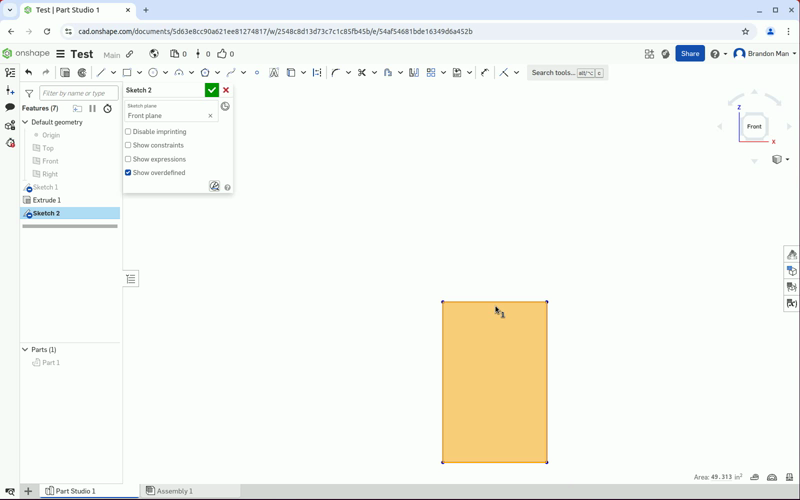
scroll(-6)
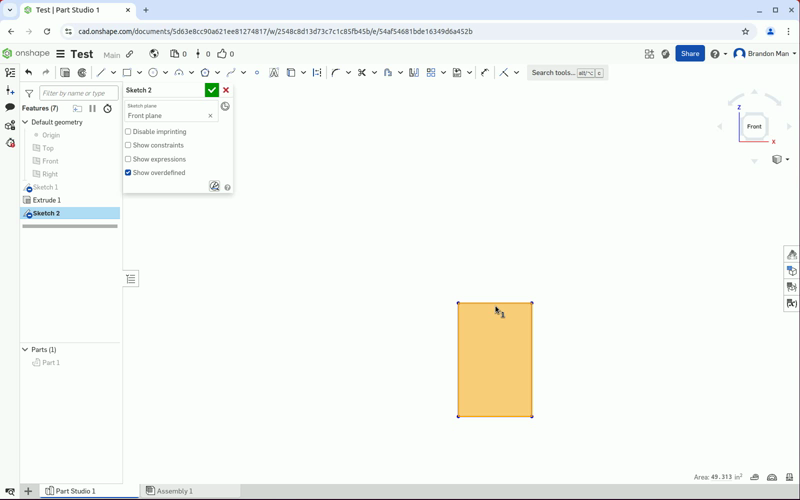
scroll(-6)
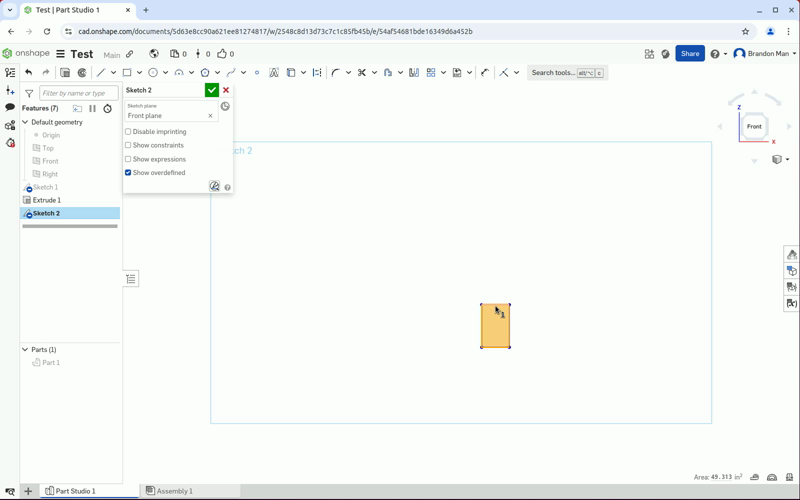
mouse_move(73, 352)
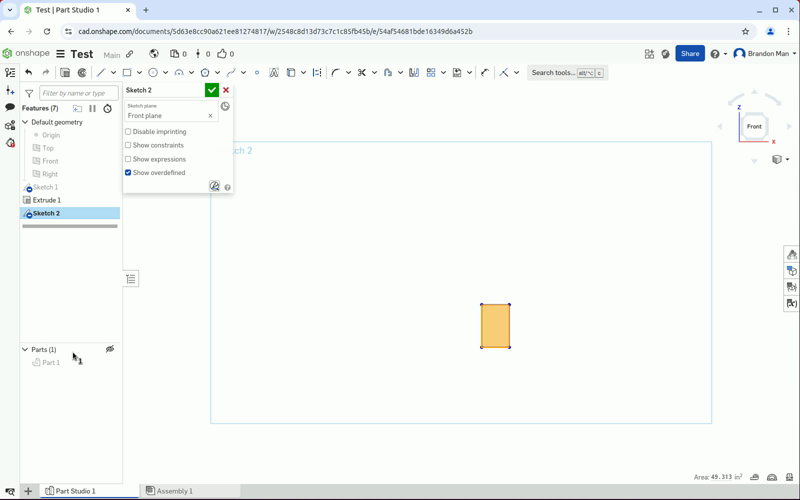
key(shift+y)
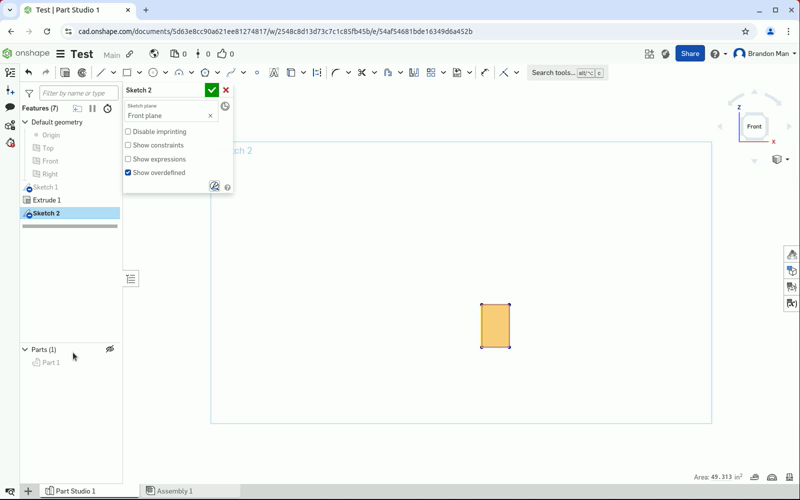
key(shift+e)
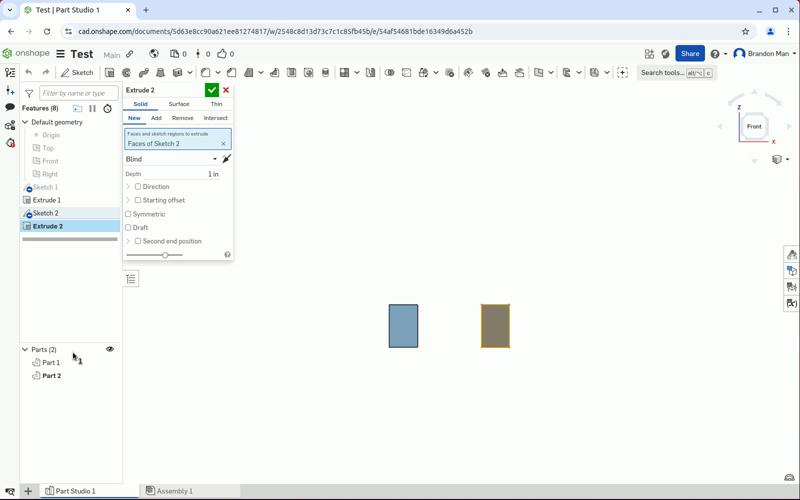
mouse_move(143, 106)
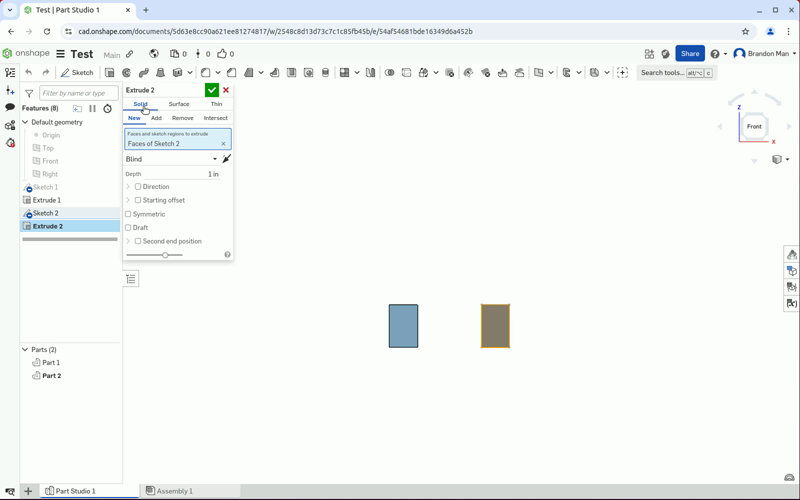
click(143, 106)
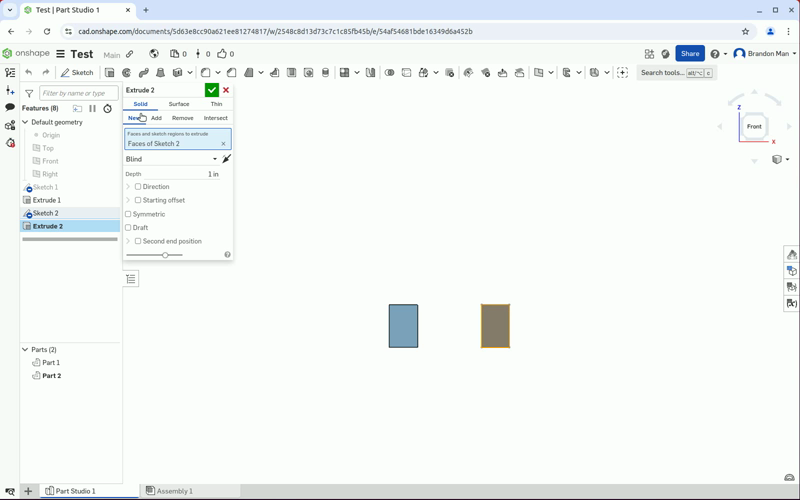
mouse_move(137, 120)
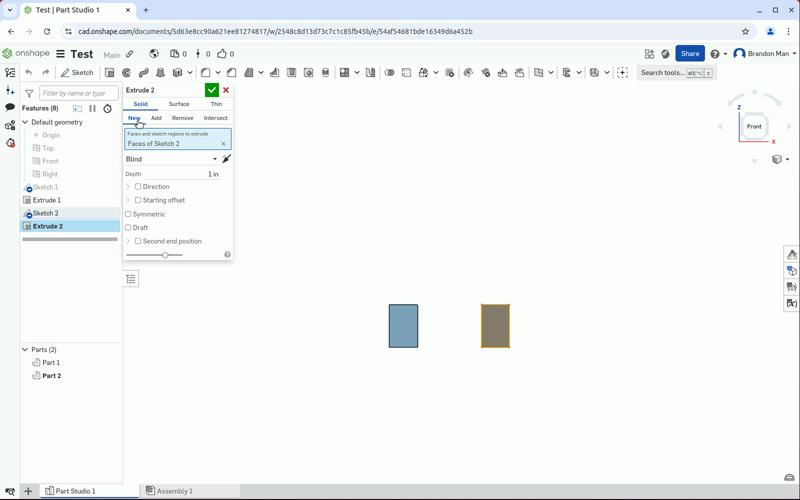
click(137, 120)
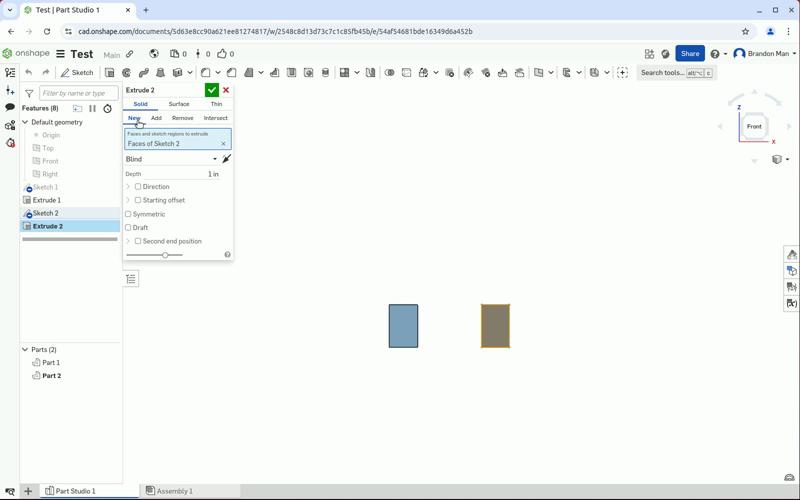
key(tab, 4)
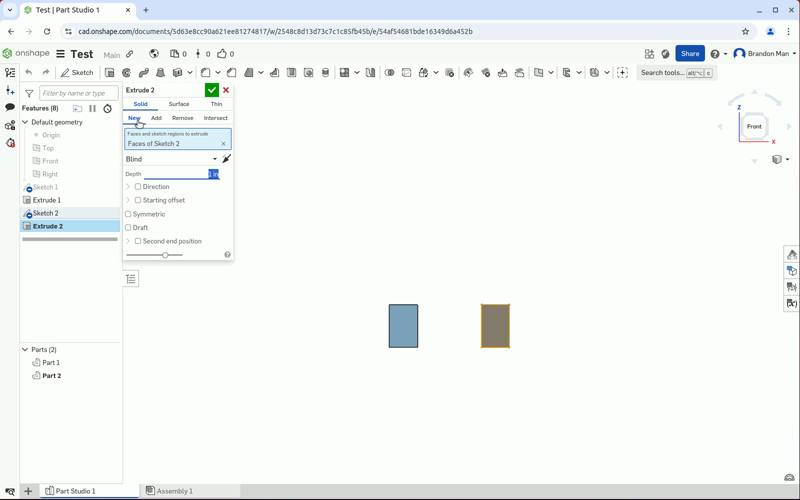
text(16.609)
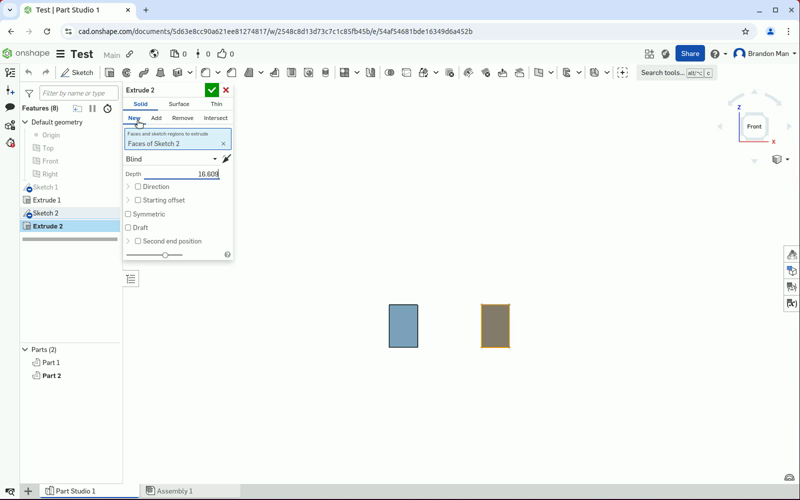
key(enter)
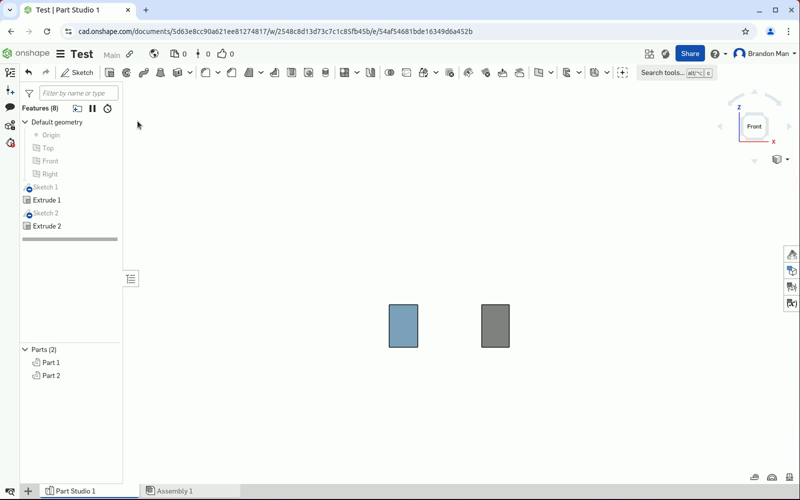
key(shift+h)
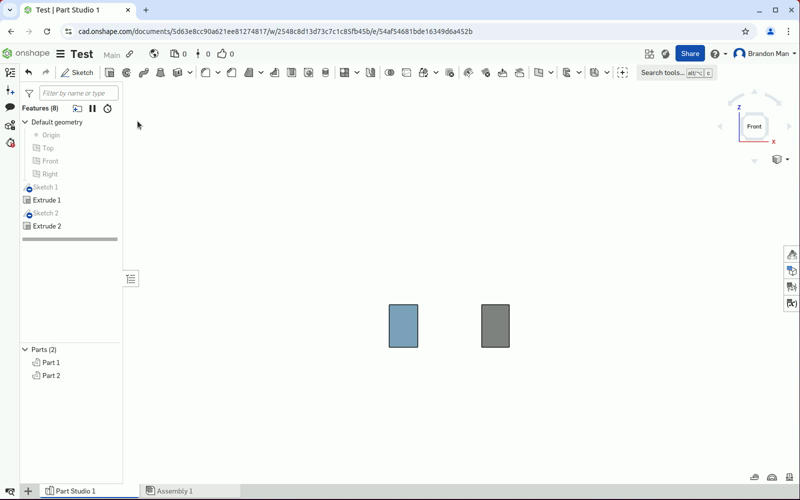
key(shift+h)
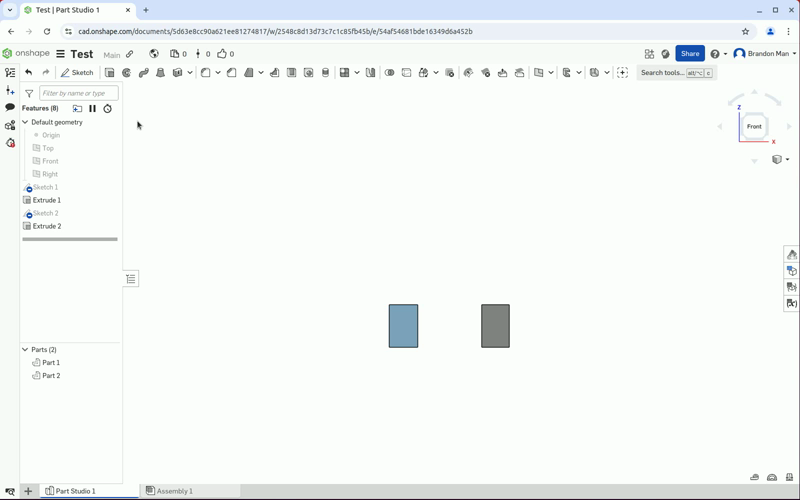
mouse_move(73, 189)
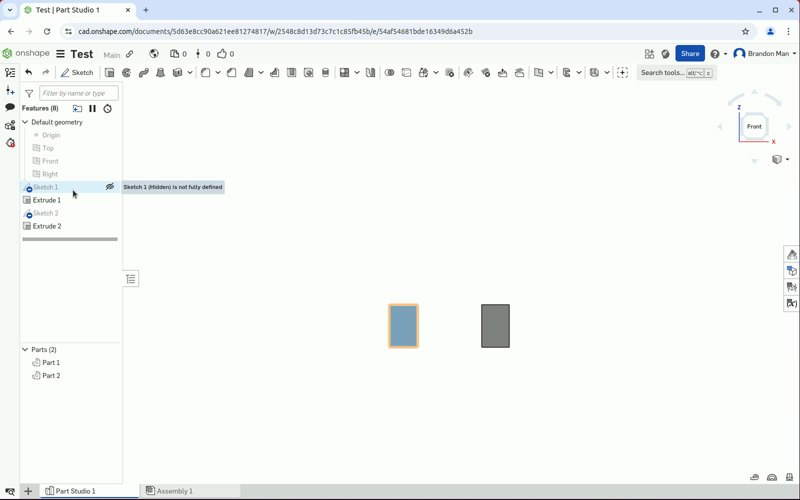
click(73, 189)
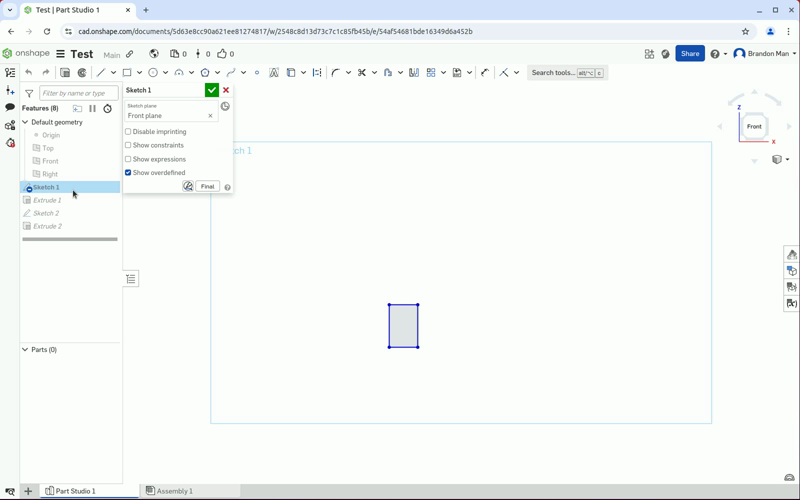
mouse_move(229, 92)
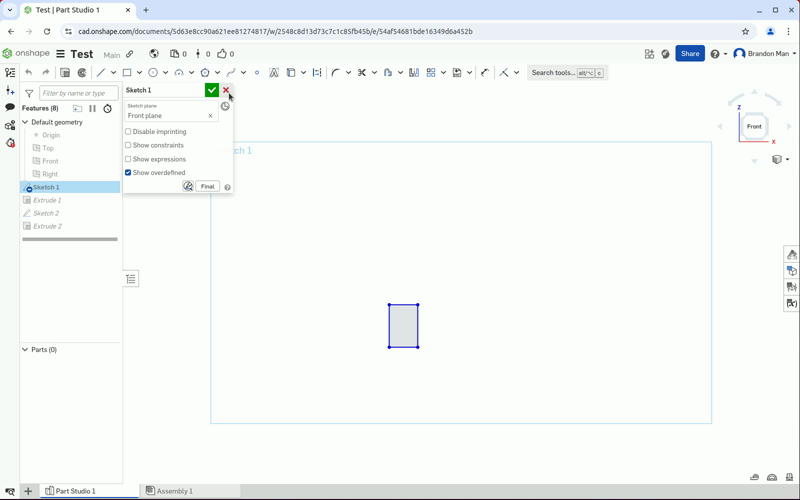
click(229, 92)
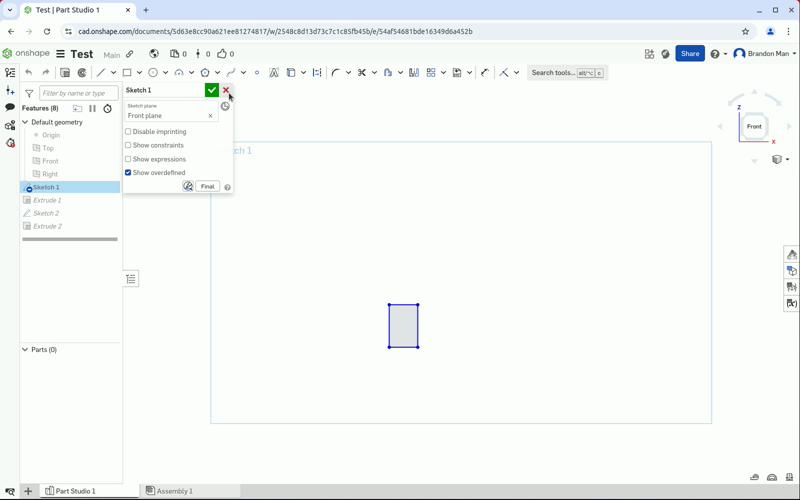
key(shift+s)
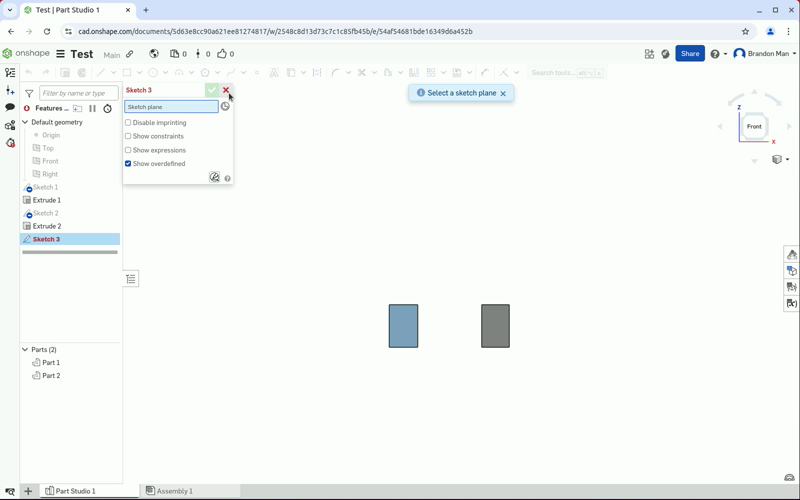
mouse_move(73, 163)
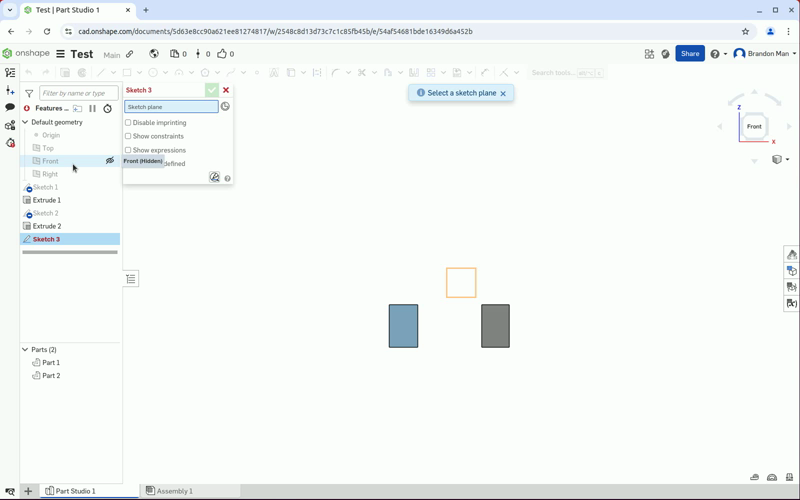
click(73, 163)
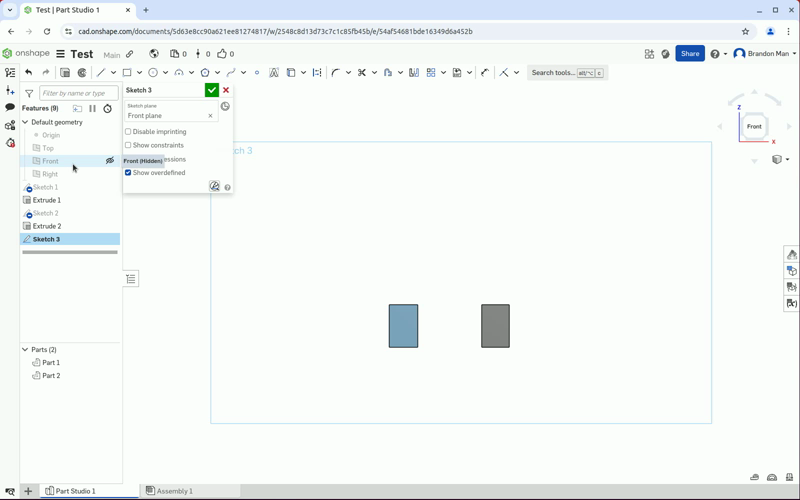
mouse_move(73, 352)
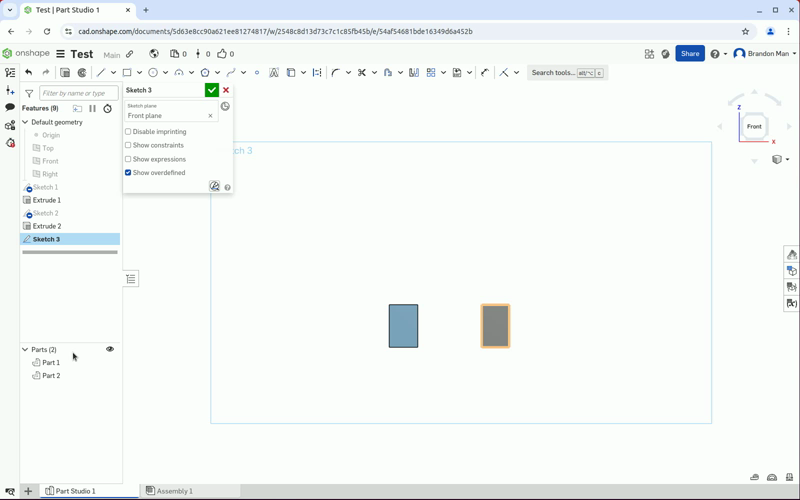
key(y)
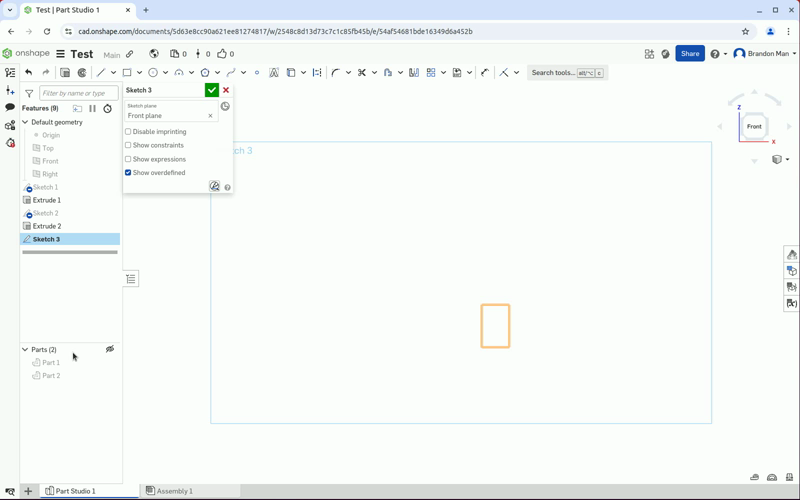
key(l)
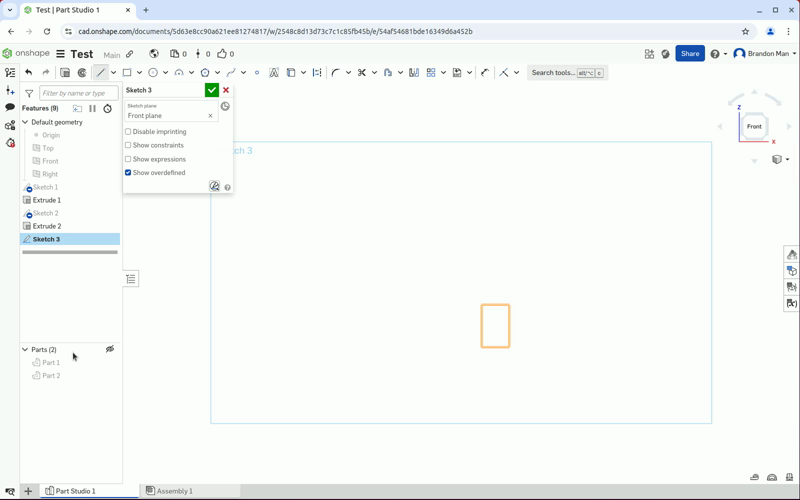
key_down(shift)
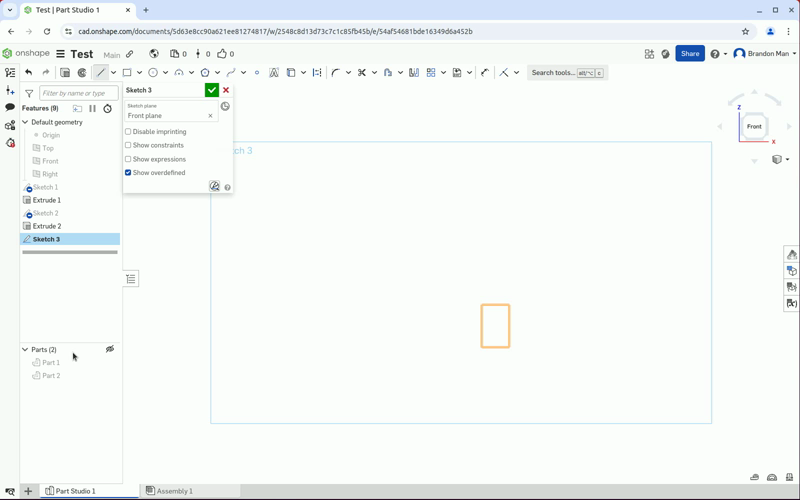
mouse_move(417, 347)
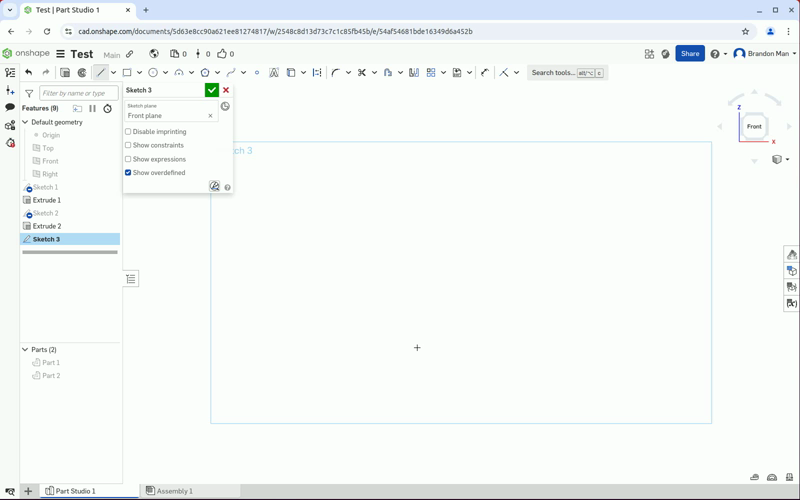
click(417, 347)
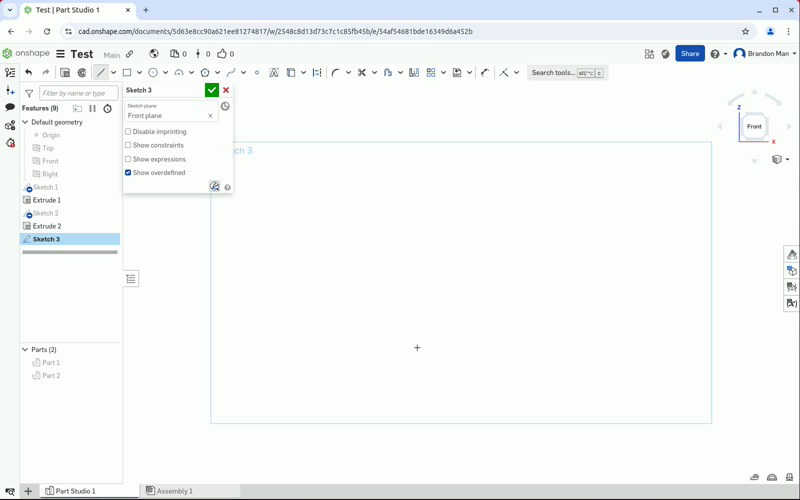
key_up(shift)
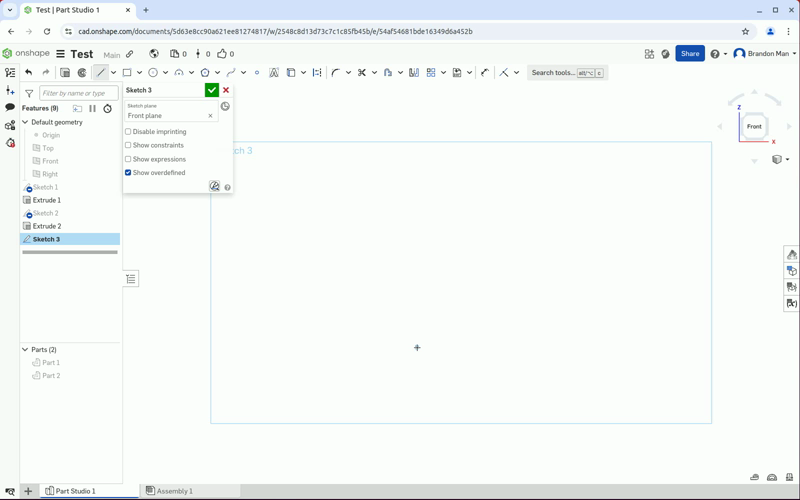
key_down(shift)
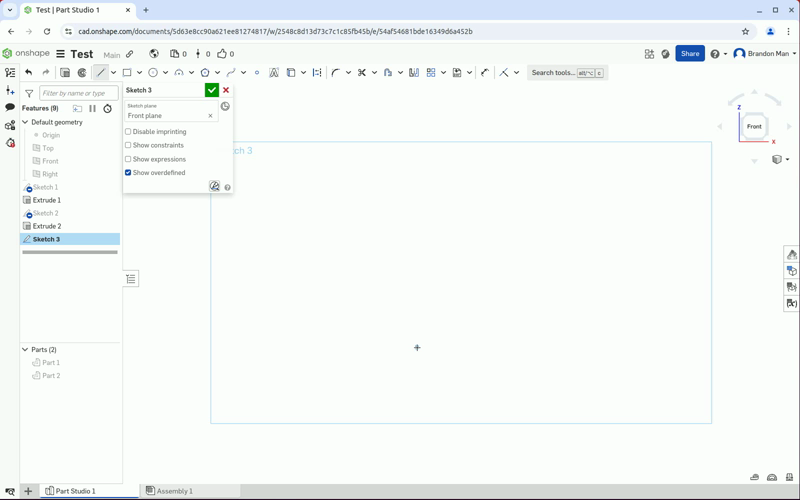
mouse_move(482, 347)
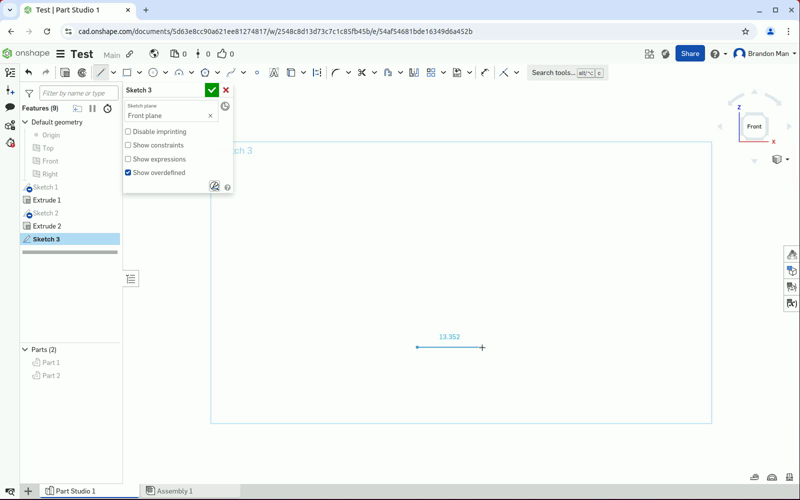
click(482, 347)
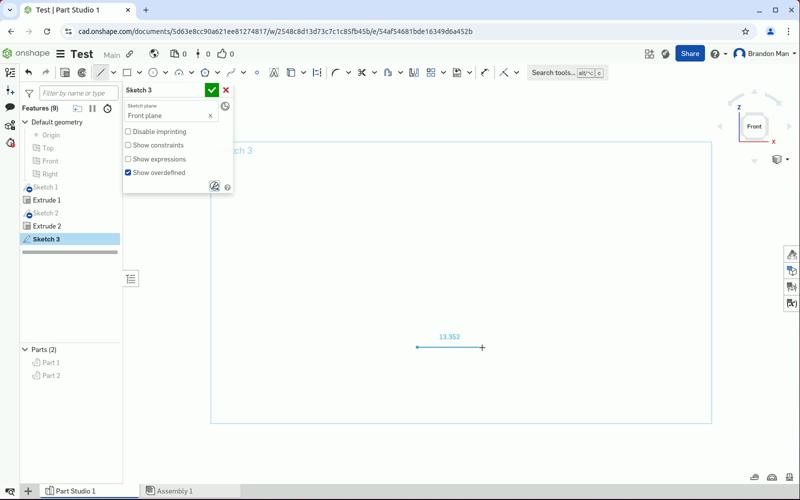
key_up(shift)
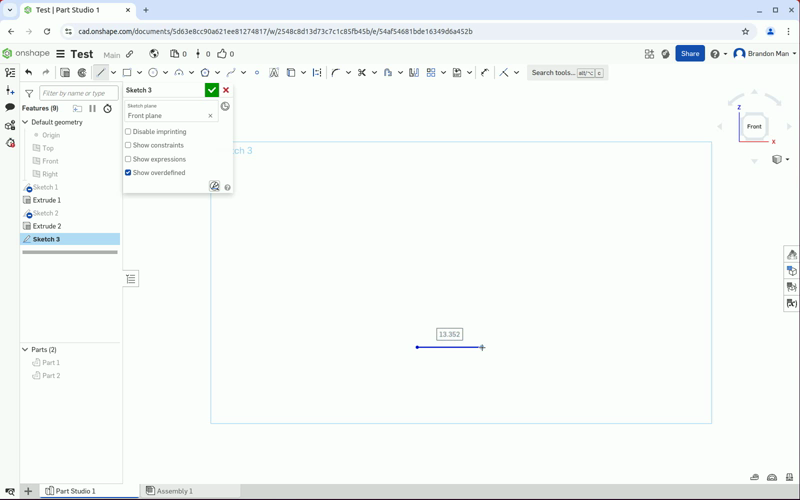
key_down(shift)
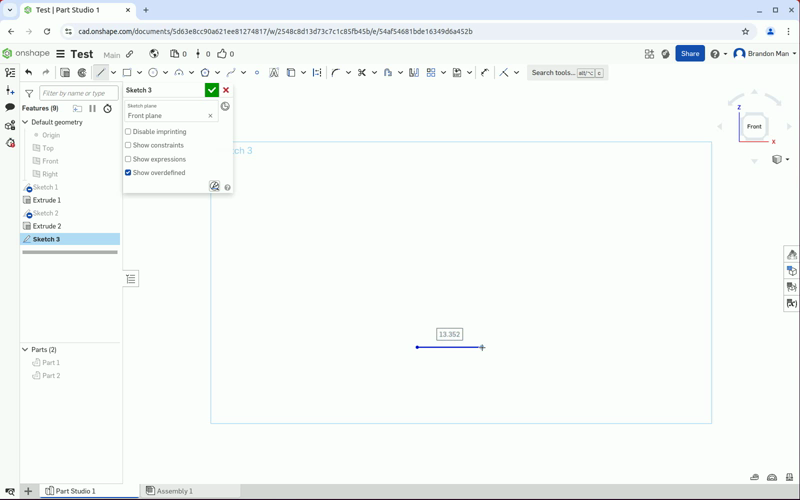
mouse_move(512, 347)
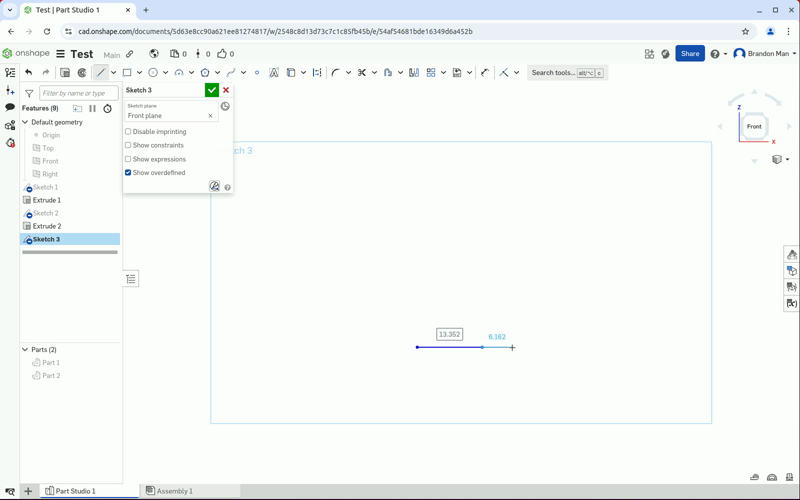
mouse_move(482, 305)
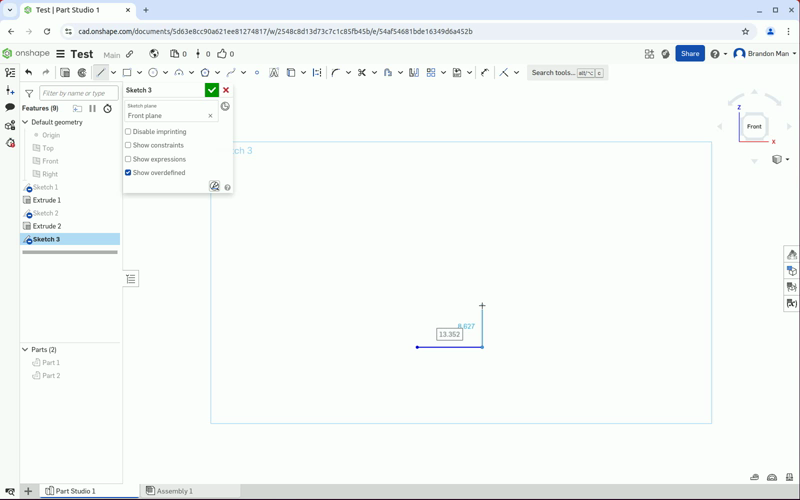
click(482, 305)
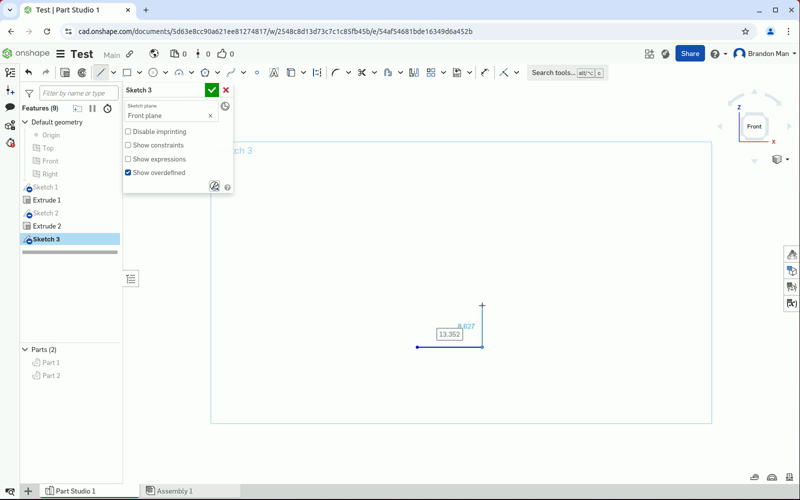
key_up(shift)
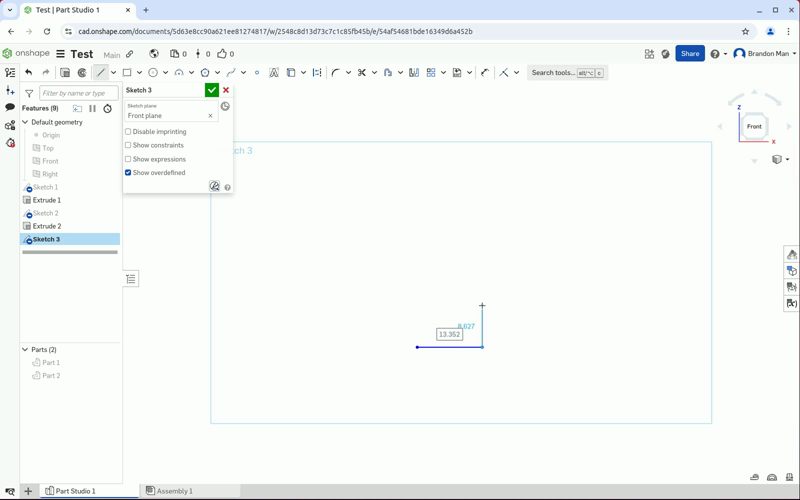
key_down(shift)
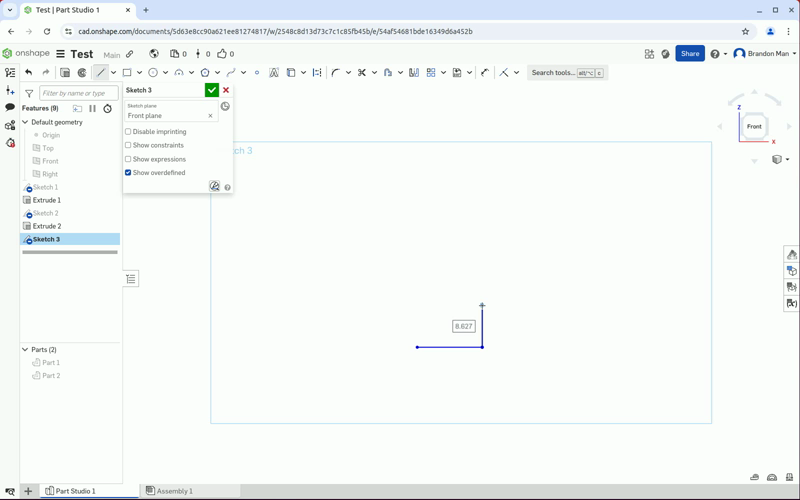
mouse_move(482, 207)
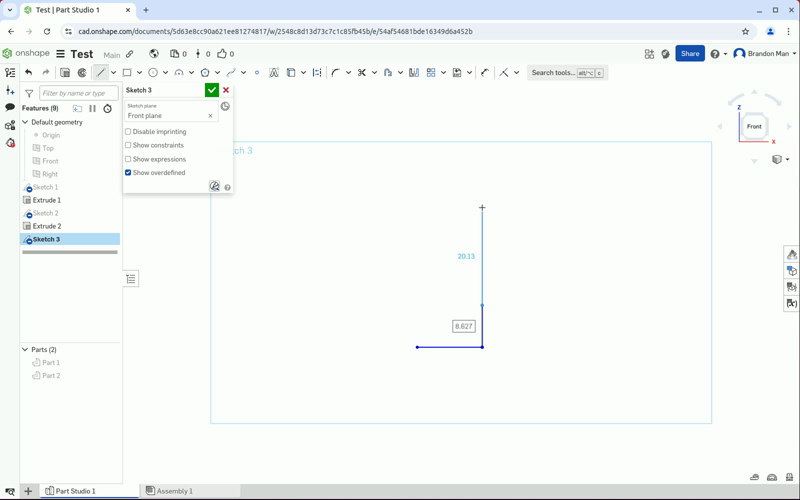
click(482, 207)
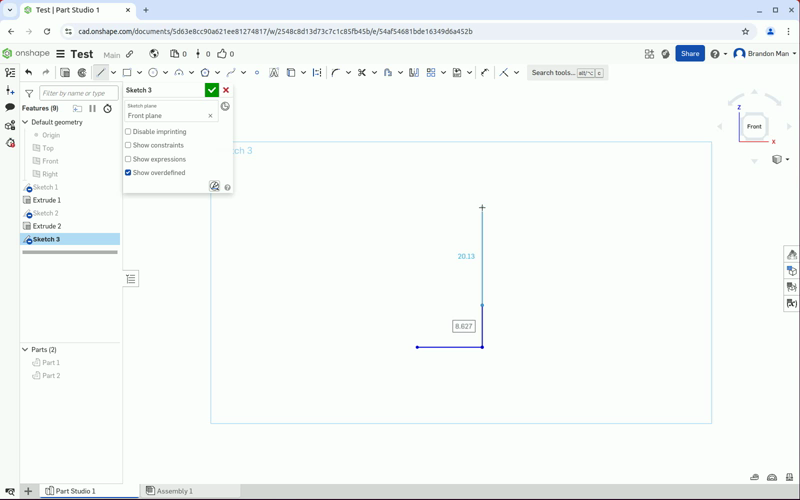
key_up(shift)
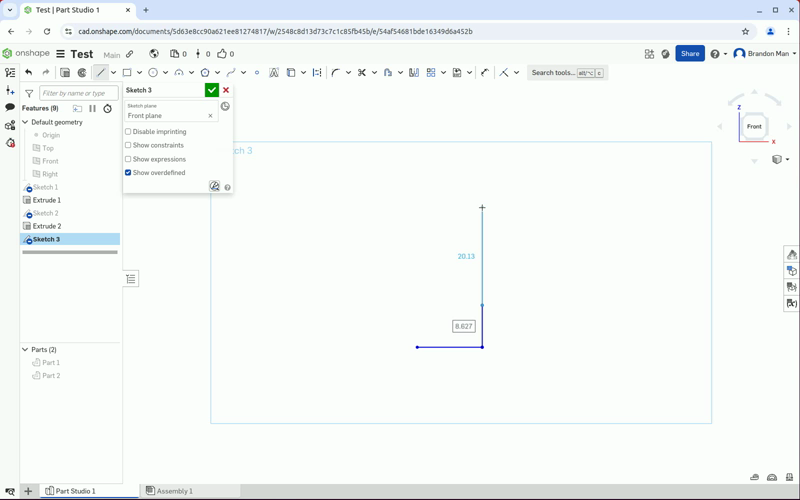
key_down(shift)
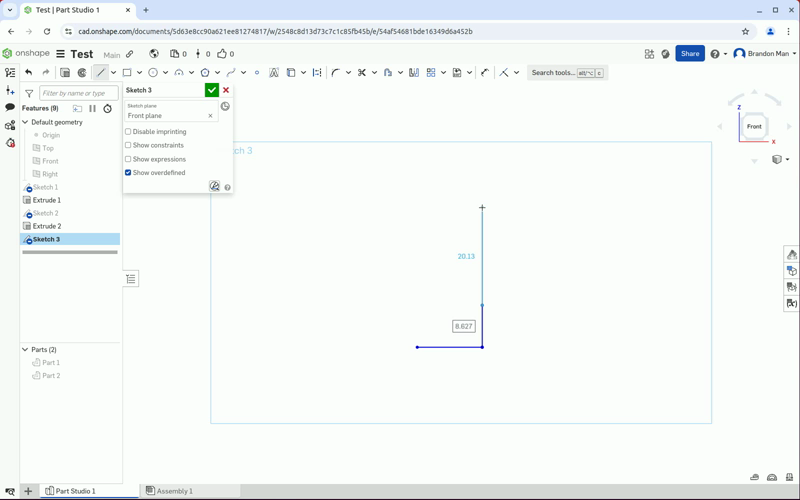
mouse_move(512, 207)
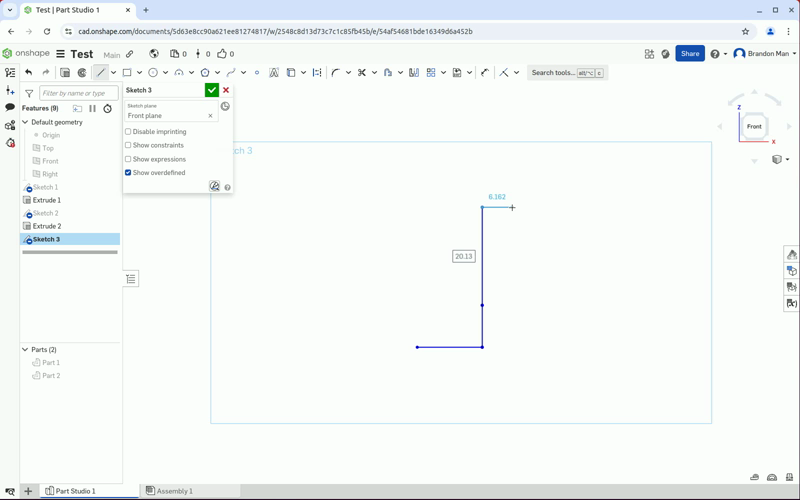
mouse_move(447, 172)
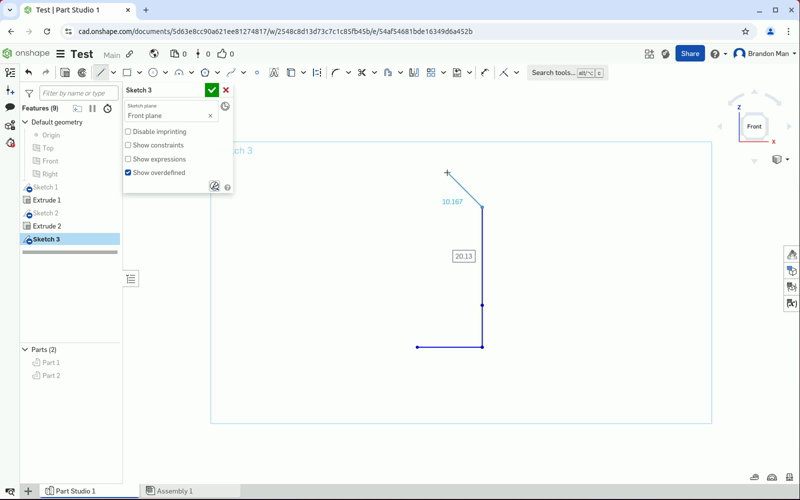
click(447, 172)
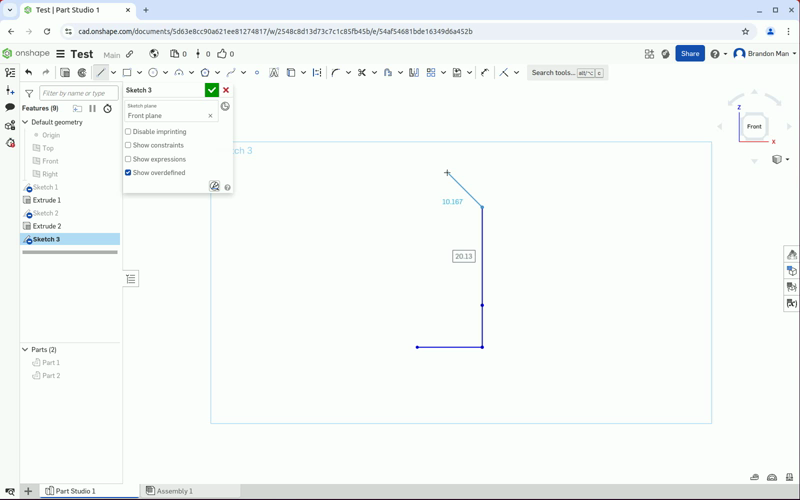
key_up(shift)
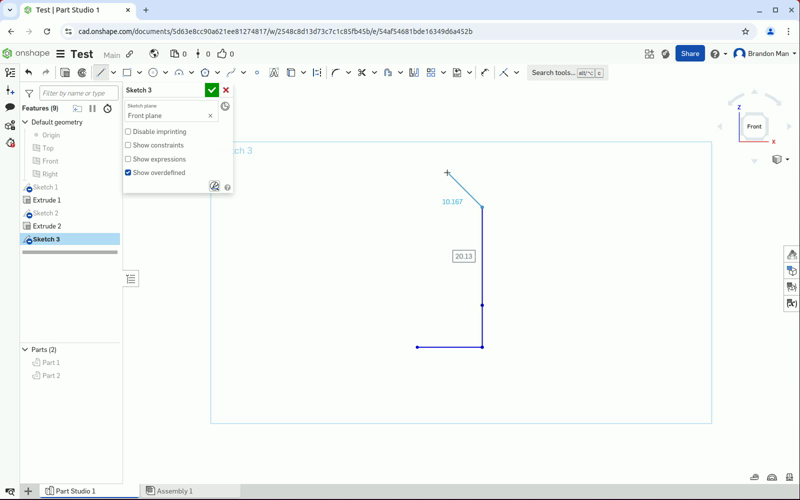
key_down(shift)
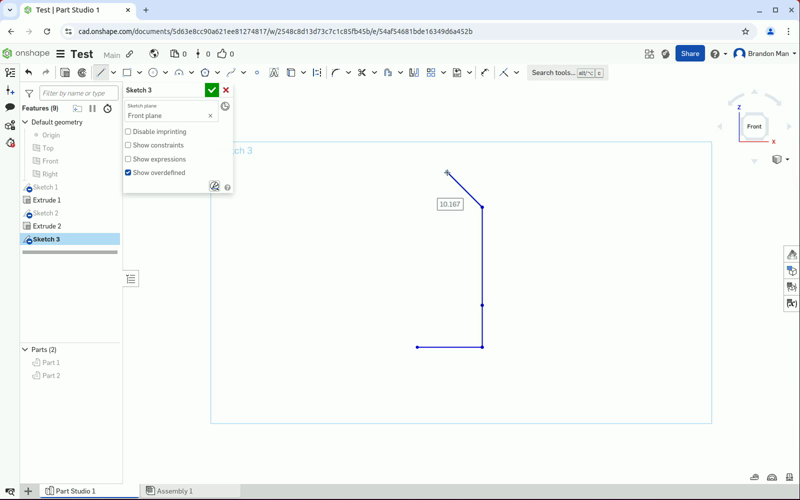
mouse_move(477, 172)
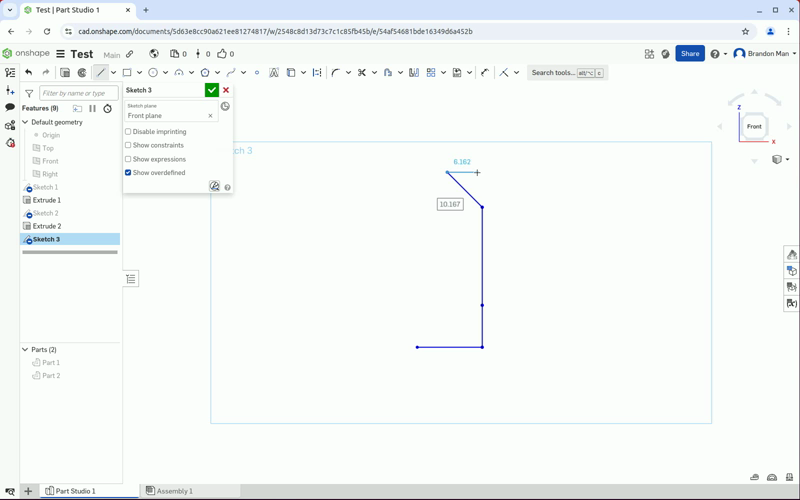
mouse_move(417, 207)
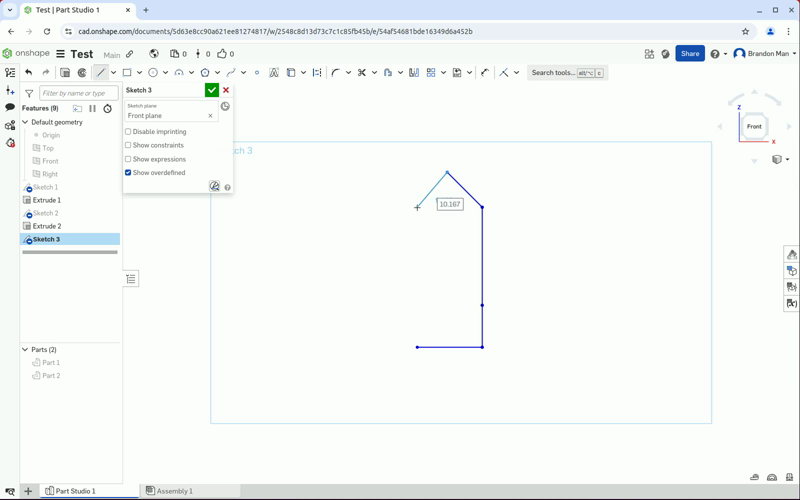
click(417, 207)
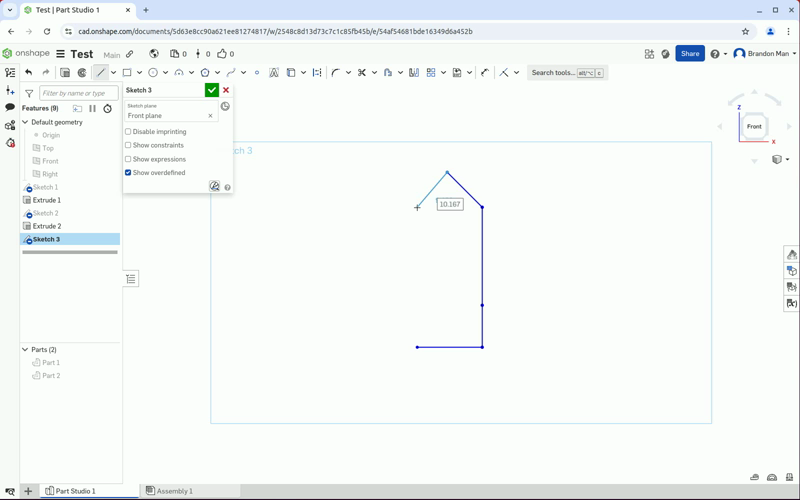
key_up(shift)
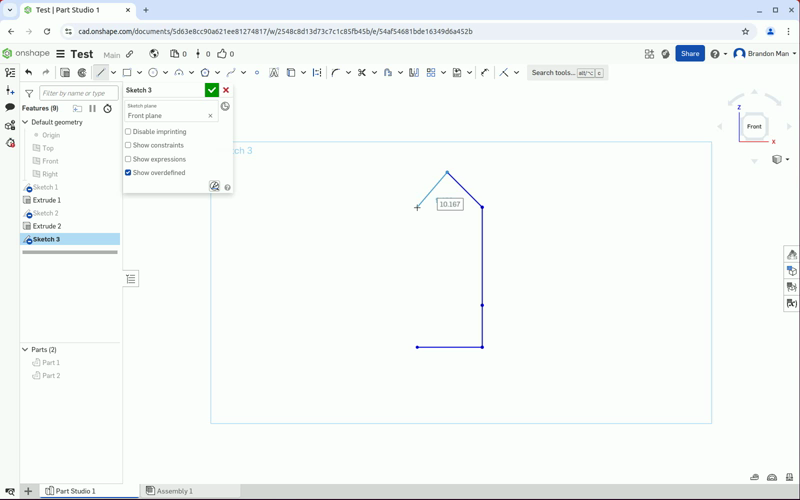
key_down(shift)
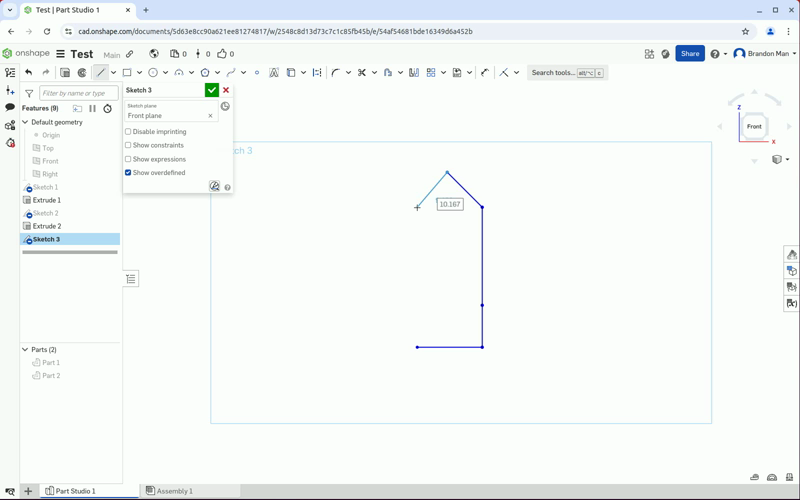
mouse_move(417, 305)
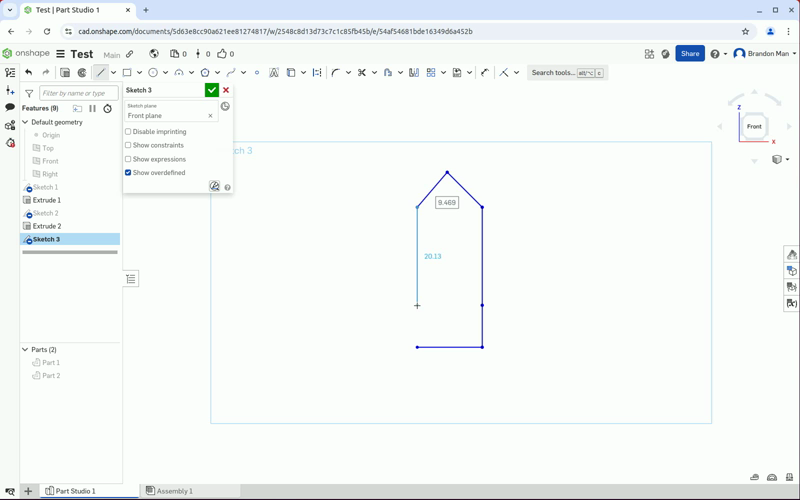
click(417, 305)
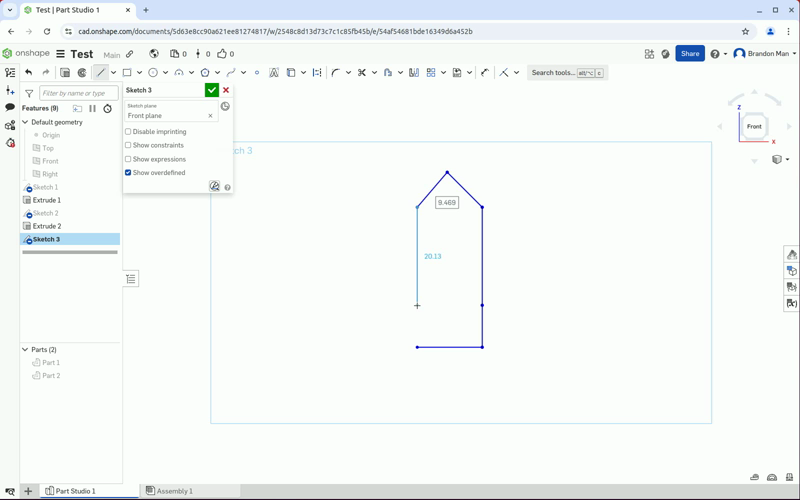
key_up(shift)
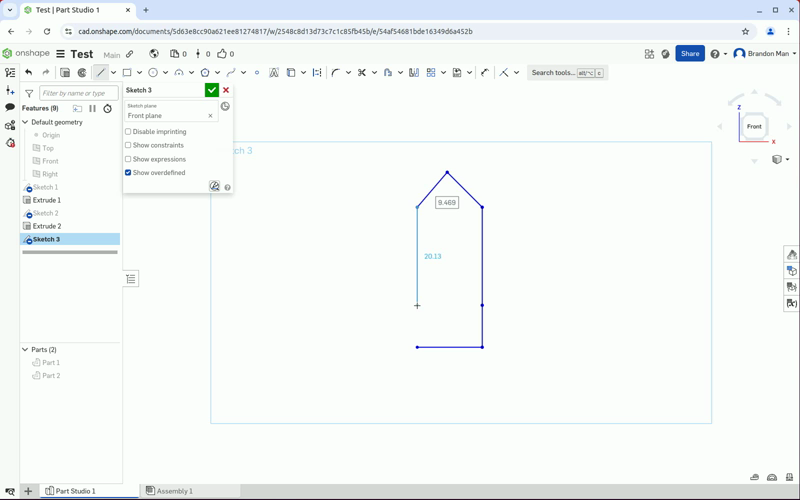
mouse_move(447, 305)
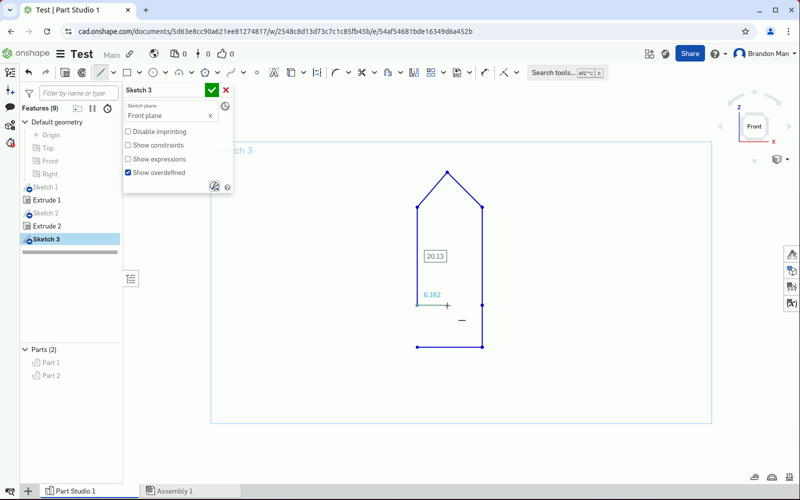
key_down(shift)
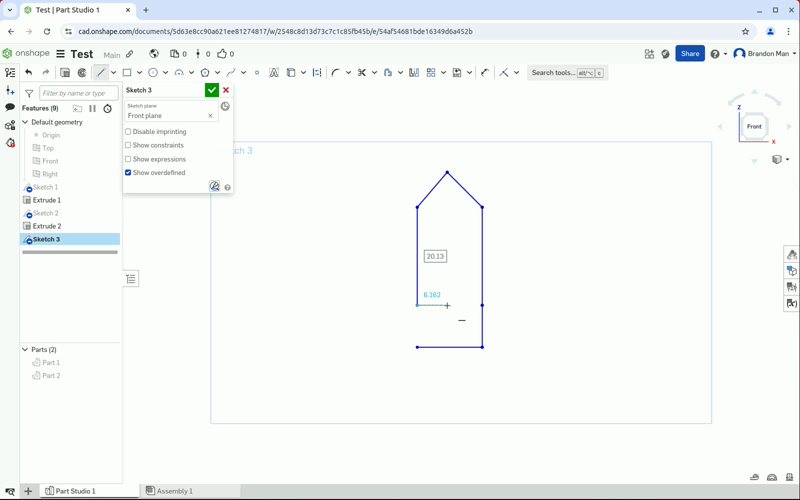
mouse_move(417, 347)
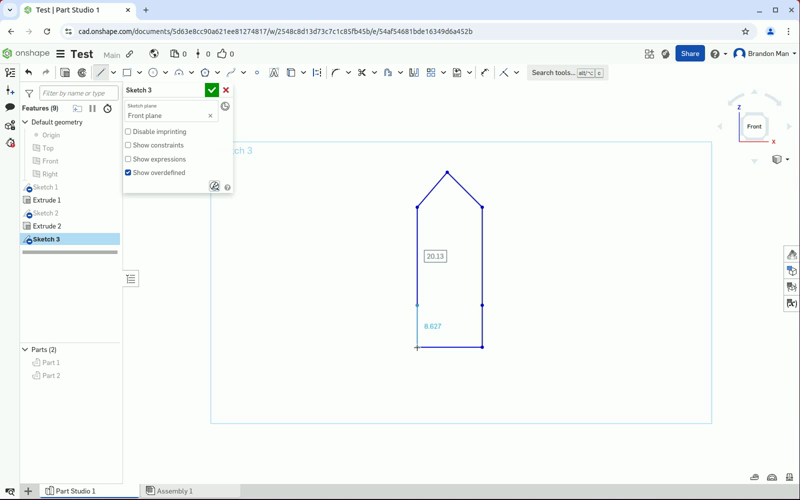
key_up(shift)
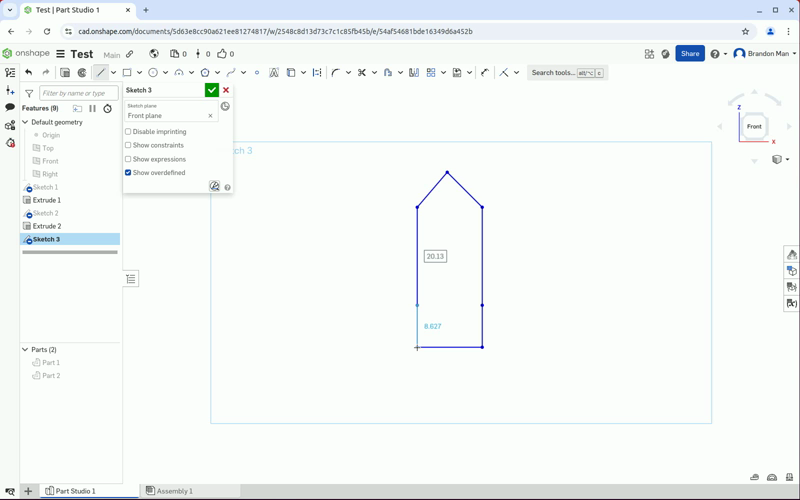
click(417, 347)
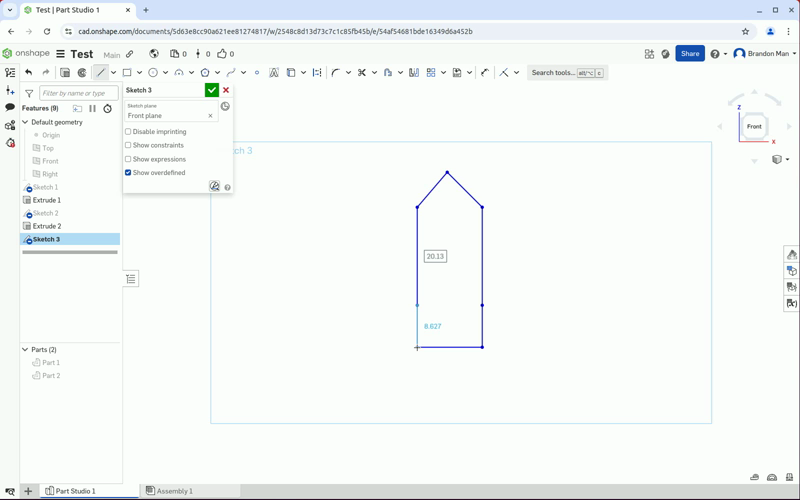
key(esc)
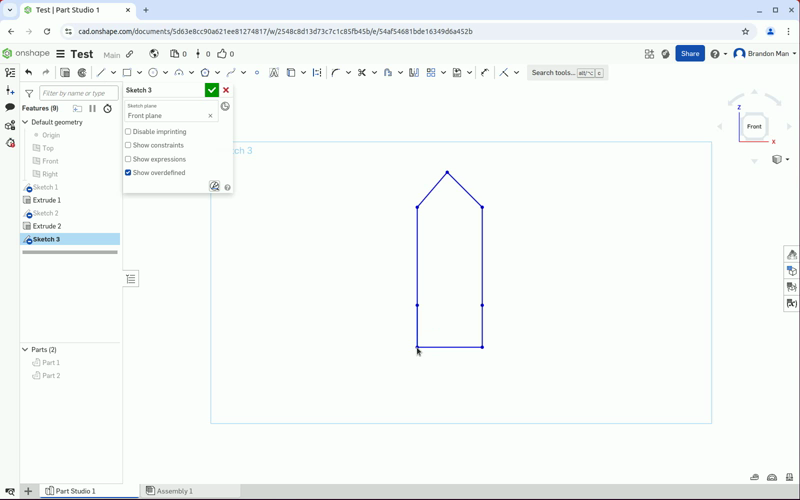
mouse_move(454, 264)
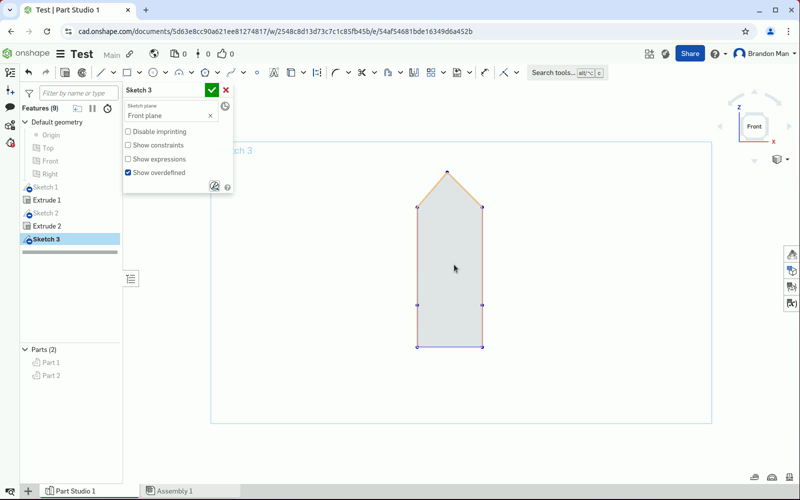
click(454, 264)
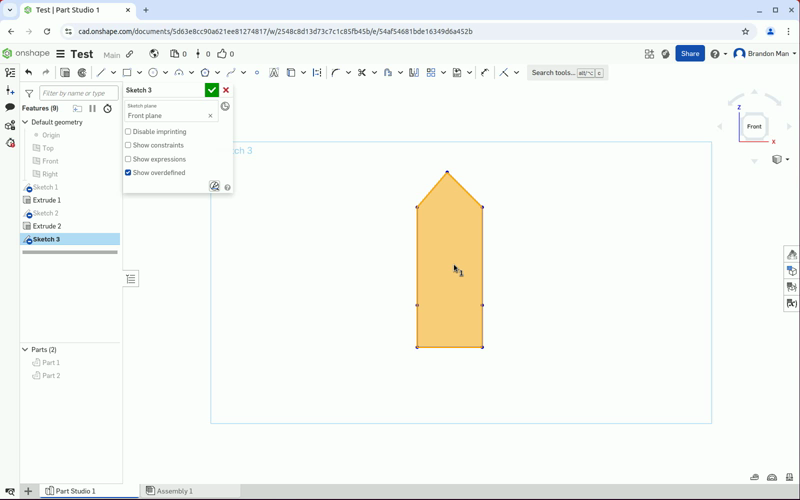
mouse_move(73, 352)
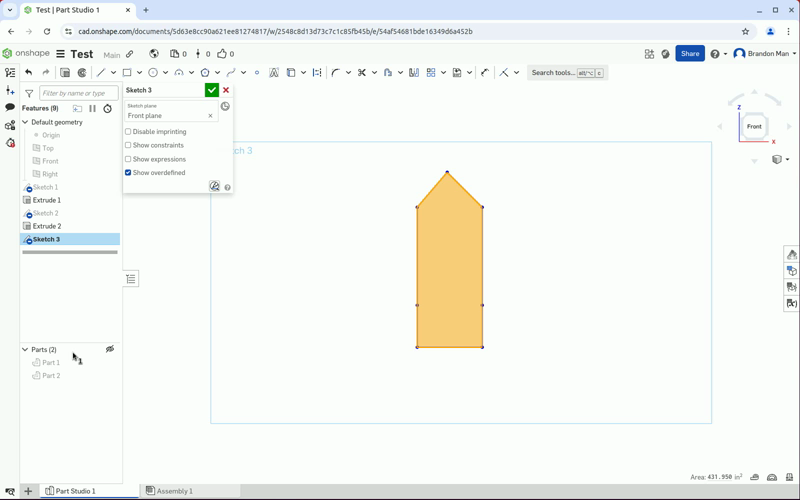
key(shift+y)
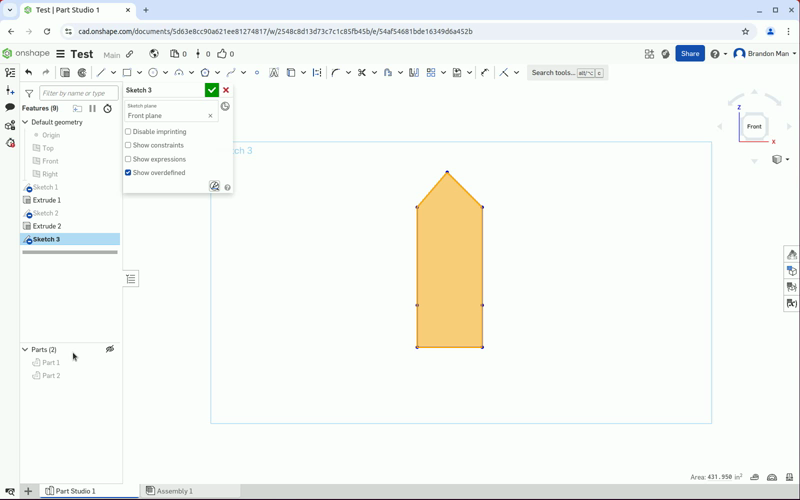
key(shift+e)
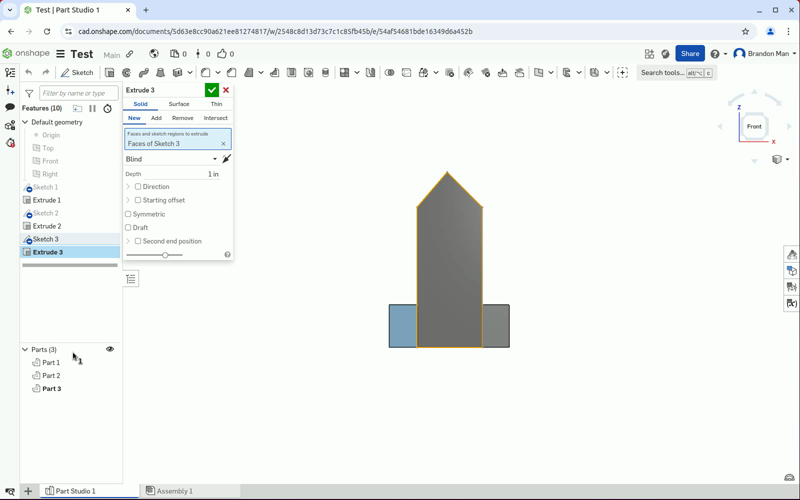
mouse_move(143, 106)
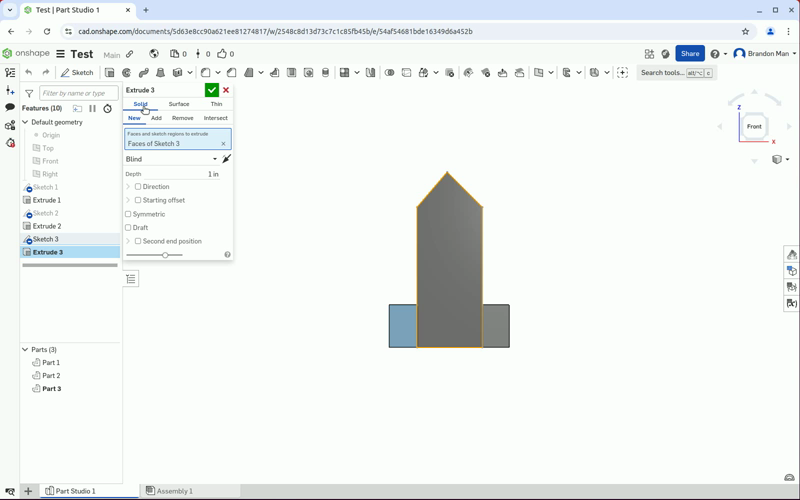
click(143, 106)
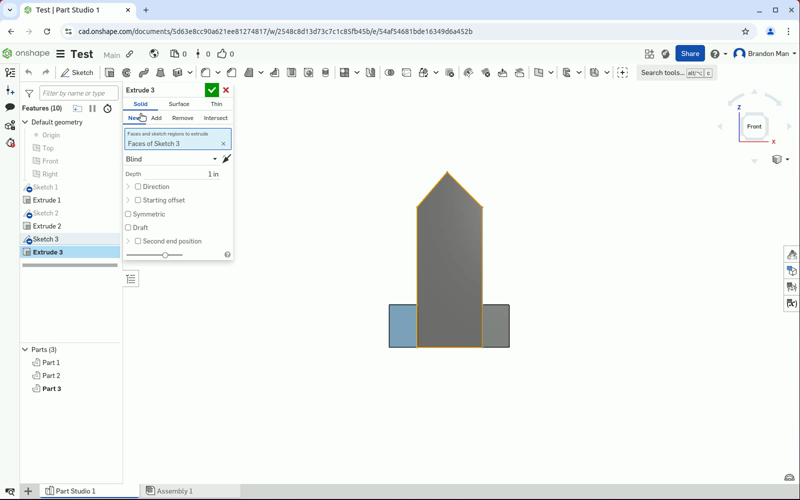
mouse_move(137, 120)
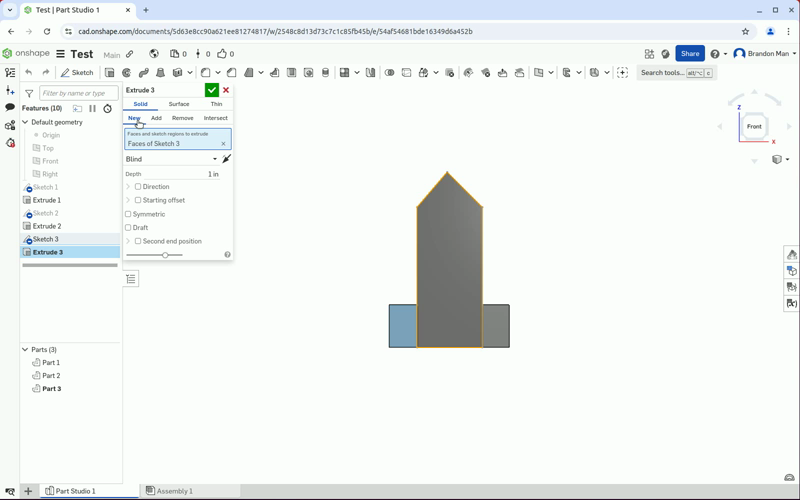
click(137, 120)
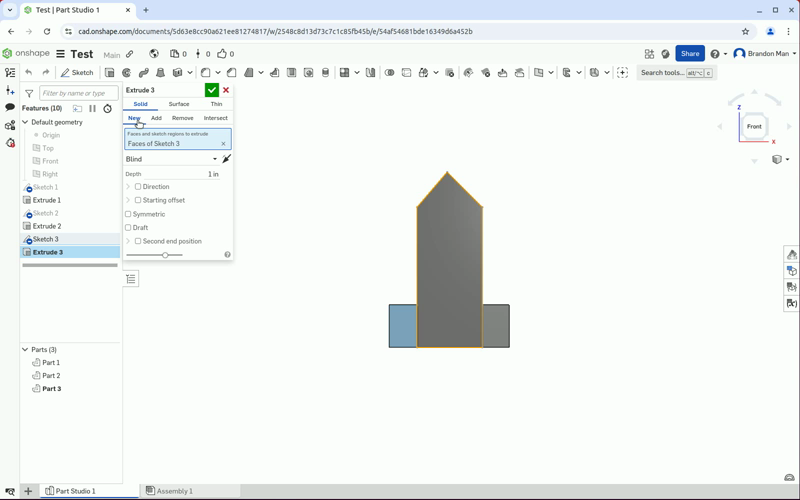
key(tab, 4)
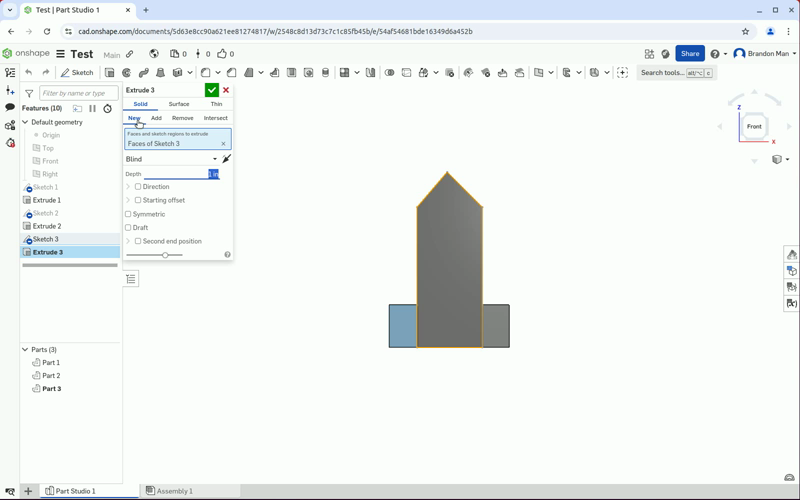
text(16.609)
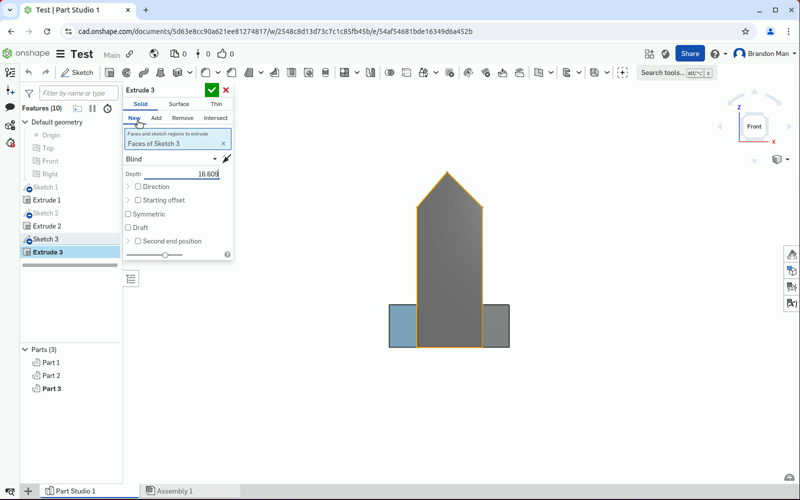
key(enter)
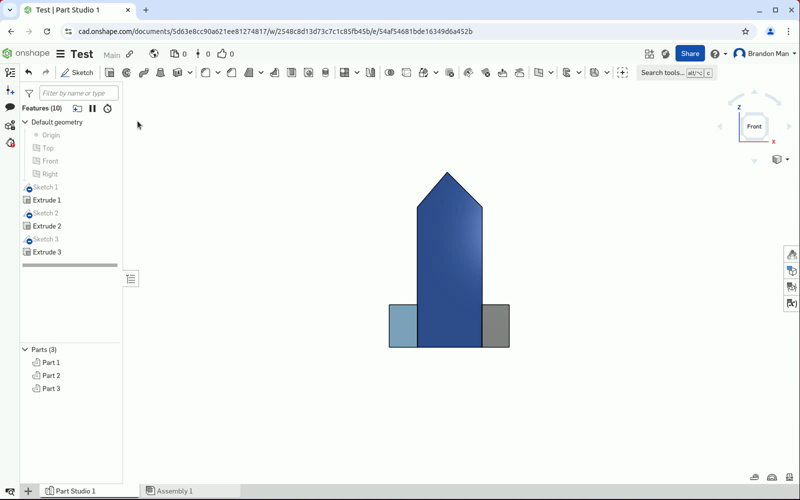
key(shift+h)
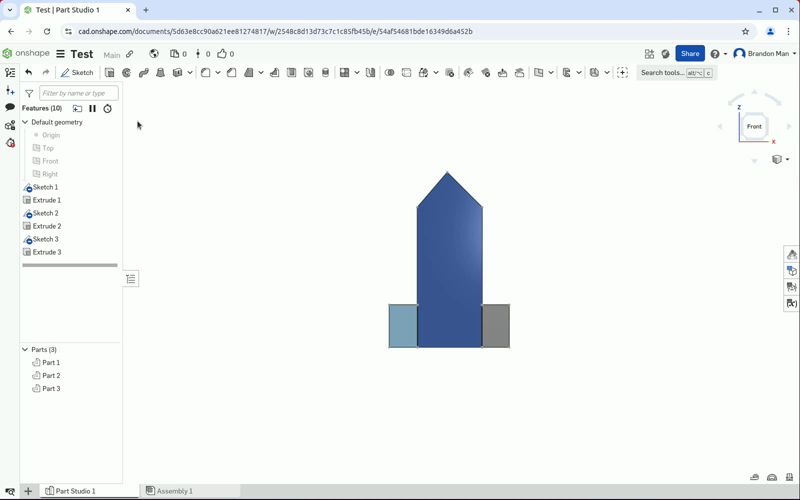
key(shift+h)
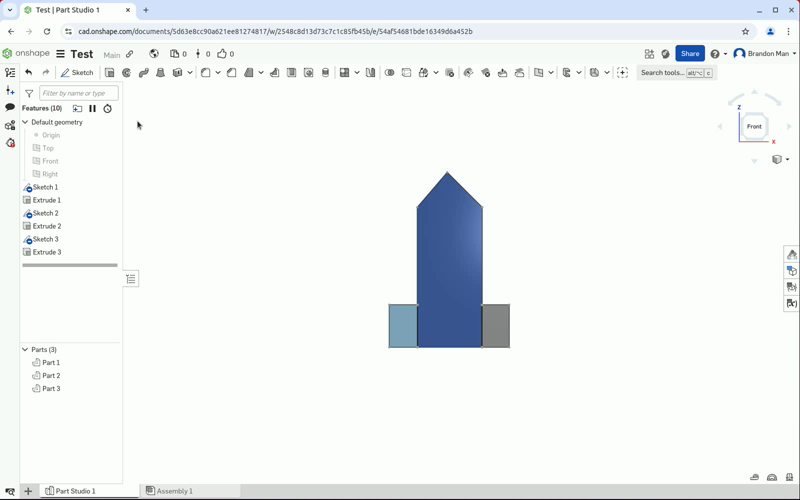
key(shift+7)
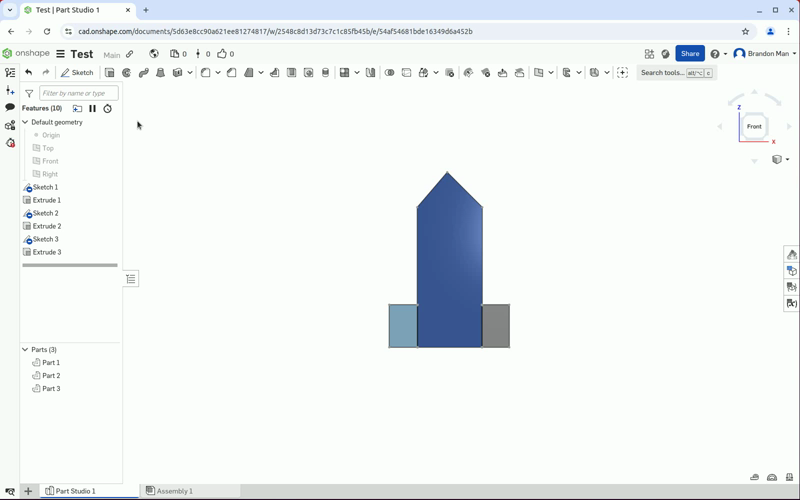
key(left, 2)
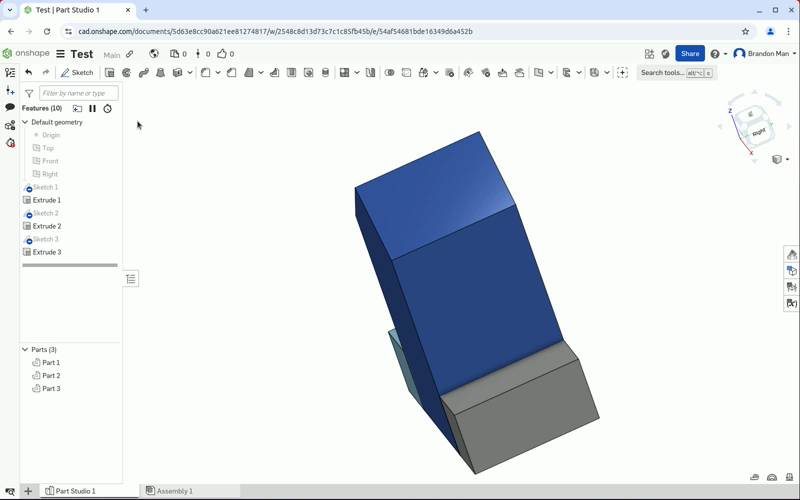
key(down, 2)
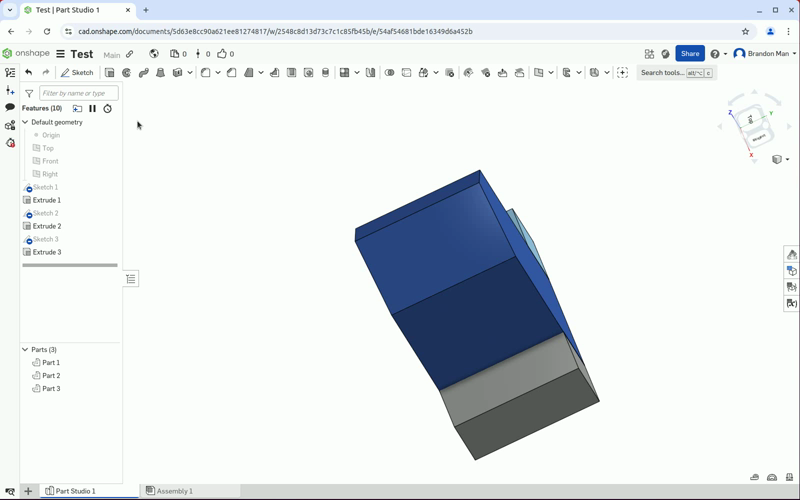
key(up, 2)
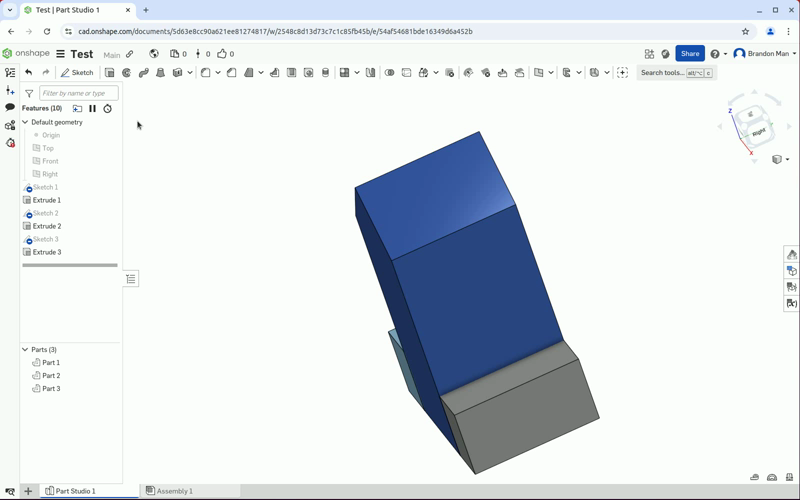
key(right, 2)
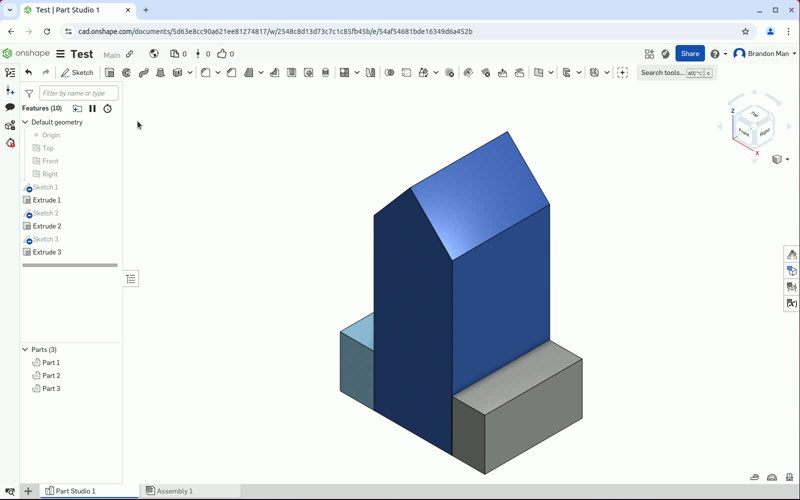
mouse_move(73, 189)
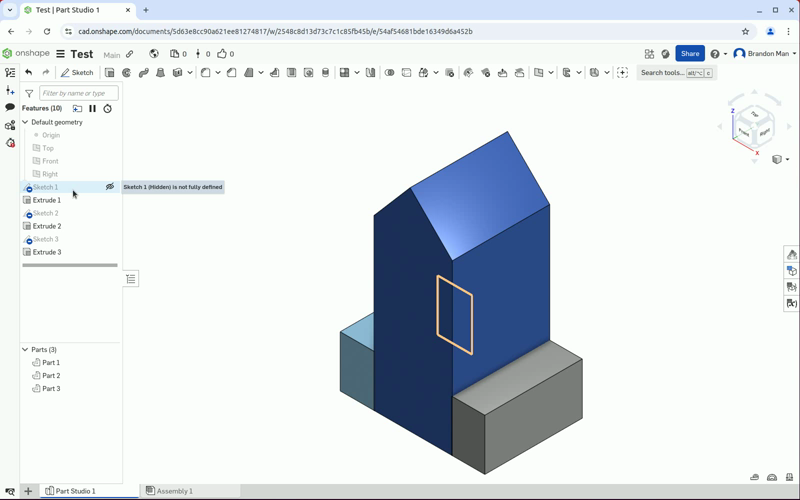
click(73, 189)